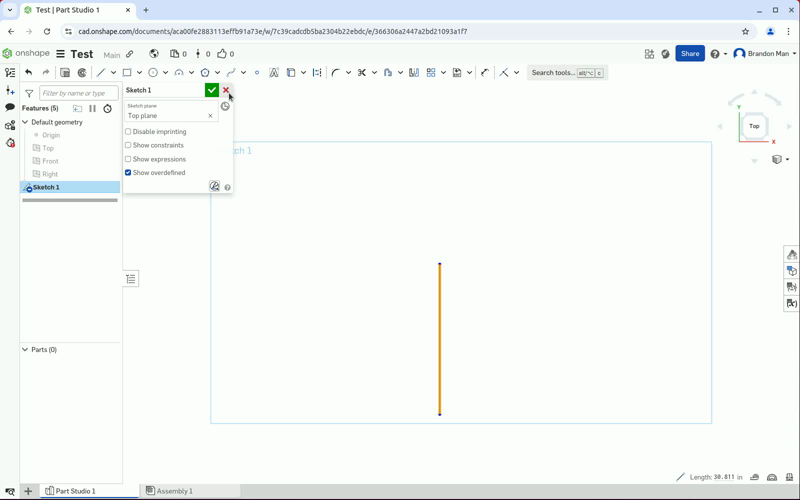
key(shift+h)
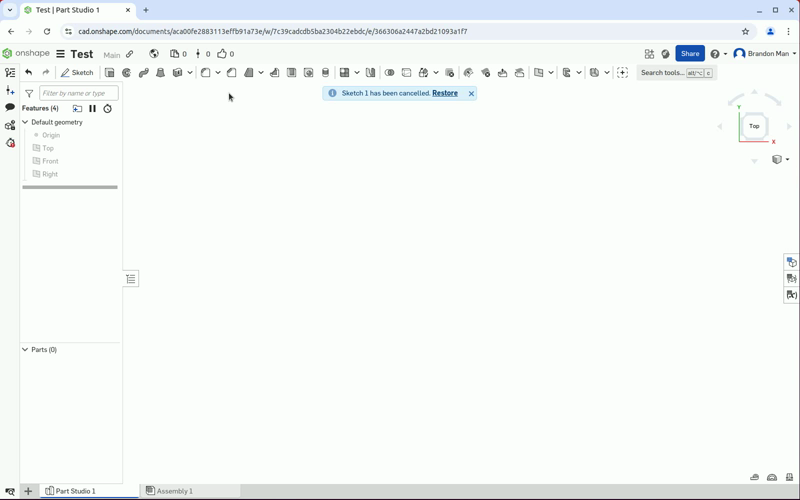
mouse_move(73, 352)
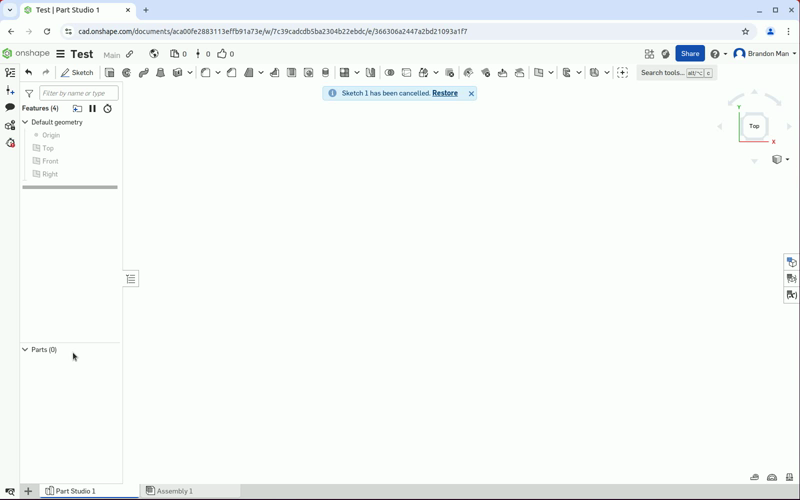
key(y)
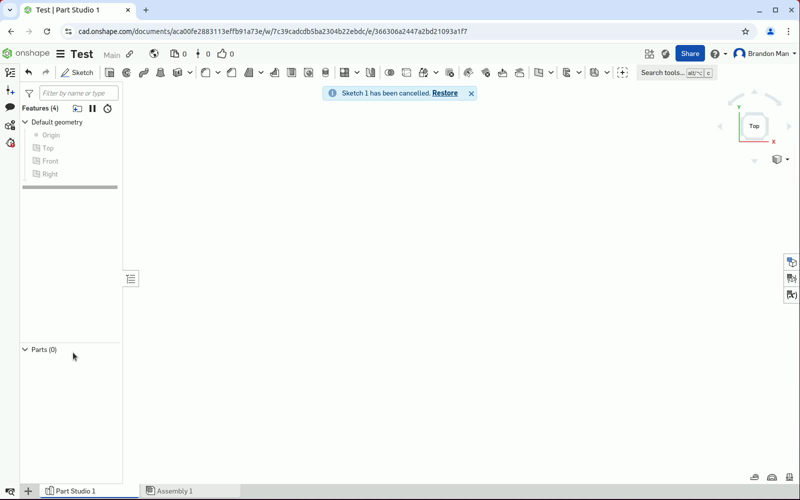
key(shift+p)
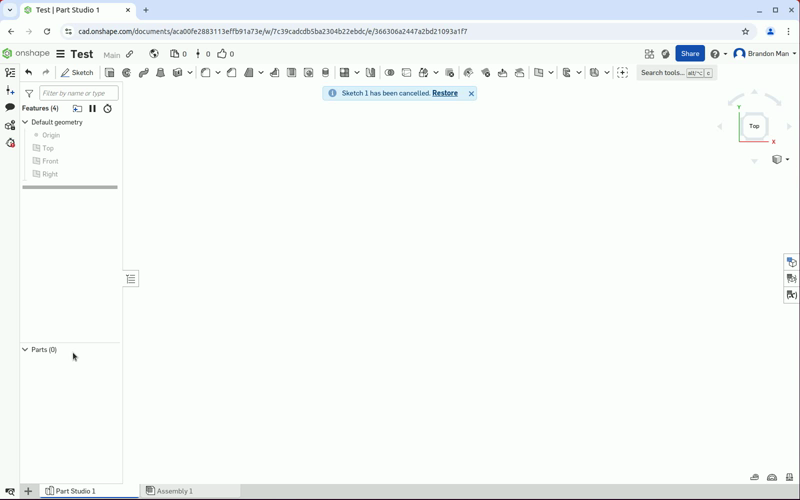
key(space)
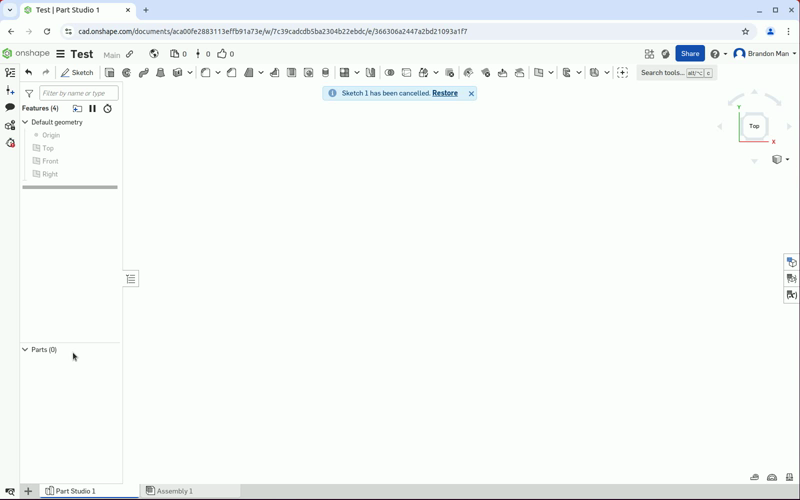
key_down(shift)
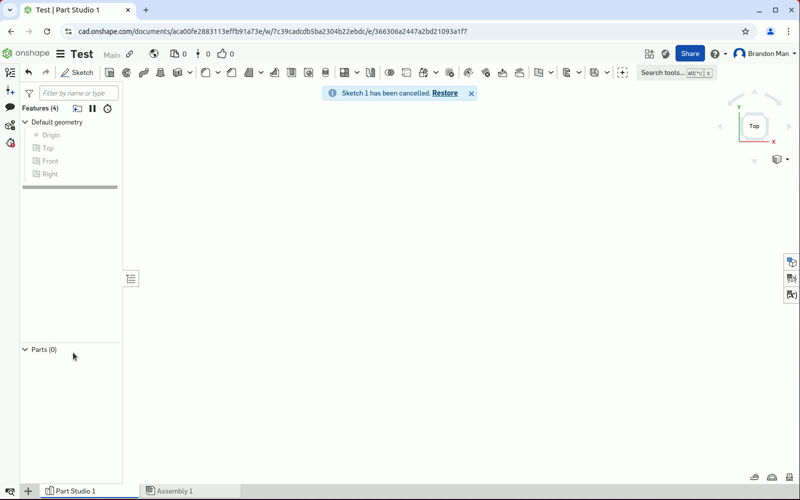
key(up)
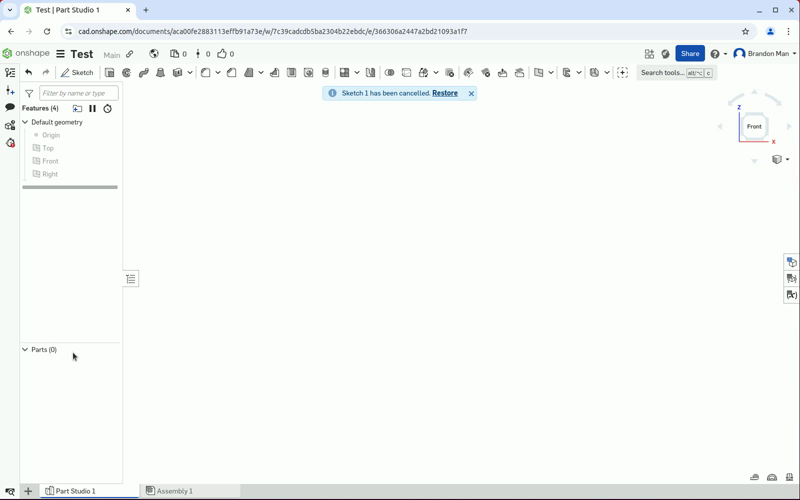
key_up(shift)
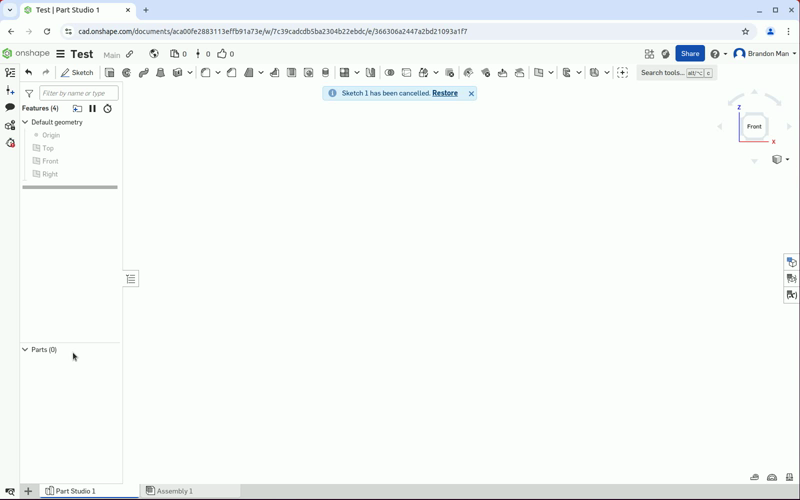
mouse_move(73, 352)
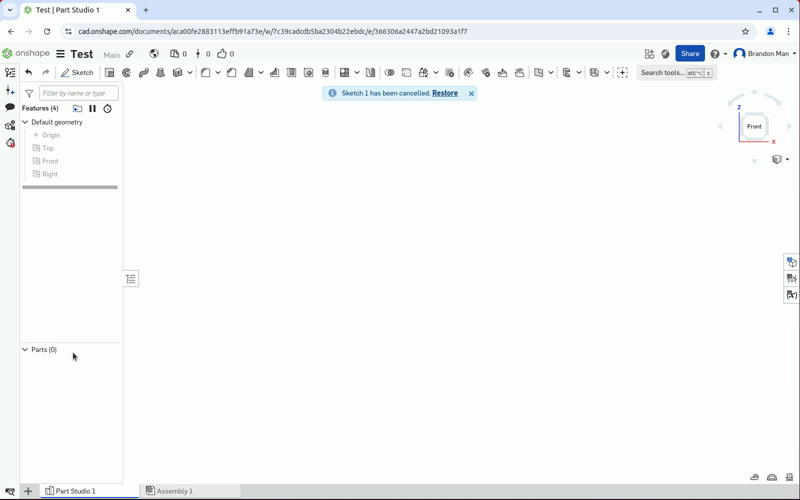
key(shift+y)
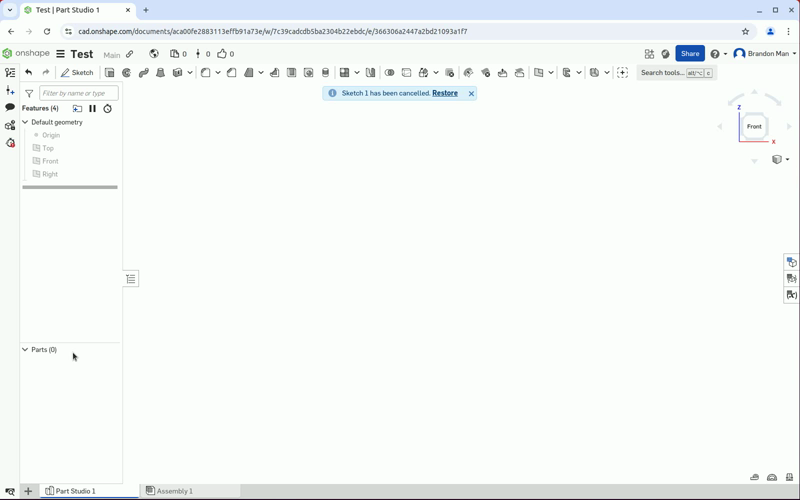
key(shift+s)
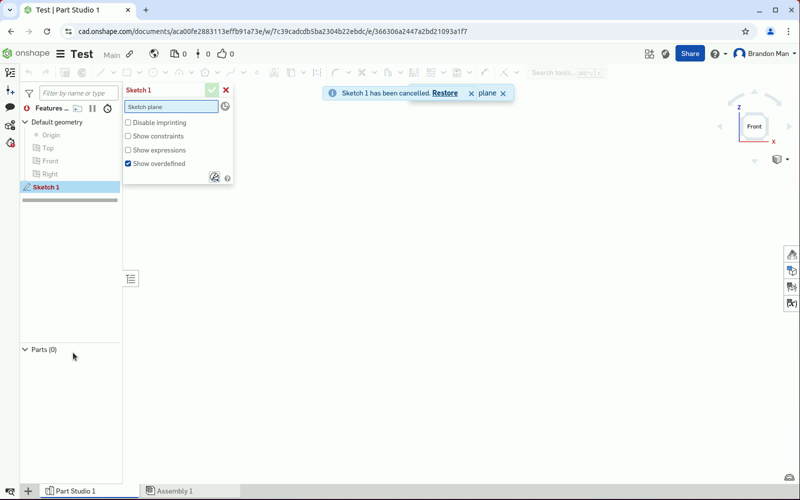
mouse_move(73, 163)
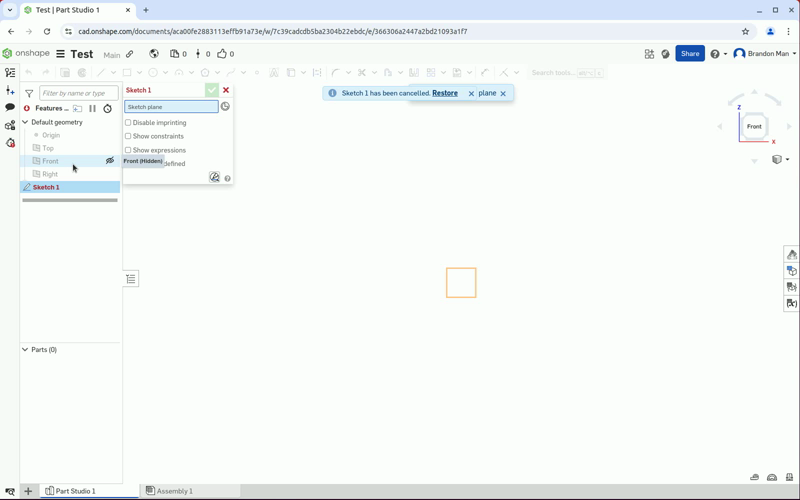
click(73, 163)
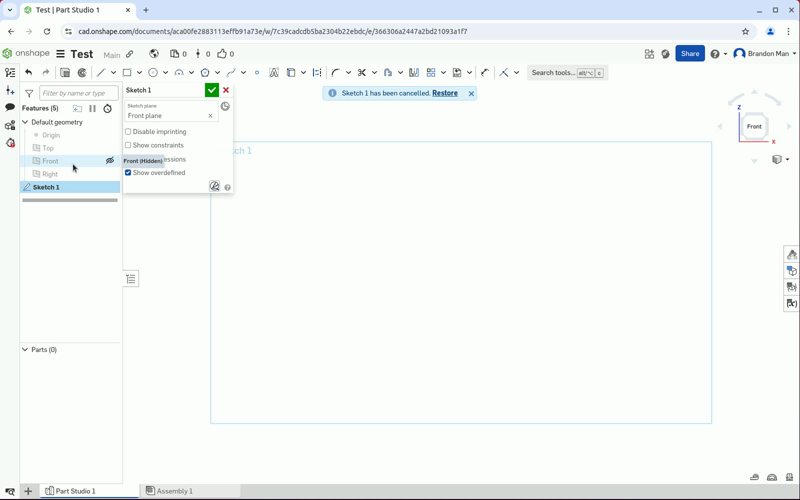
mouse_move(73, 352)
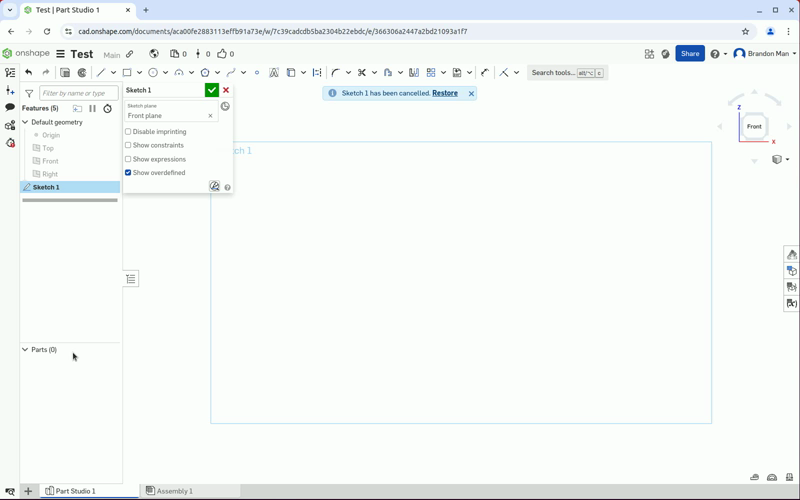
key(y)
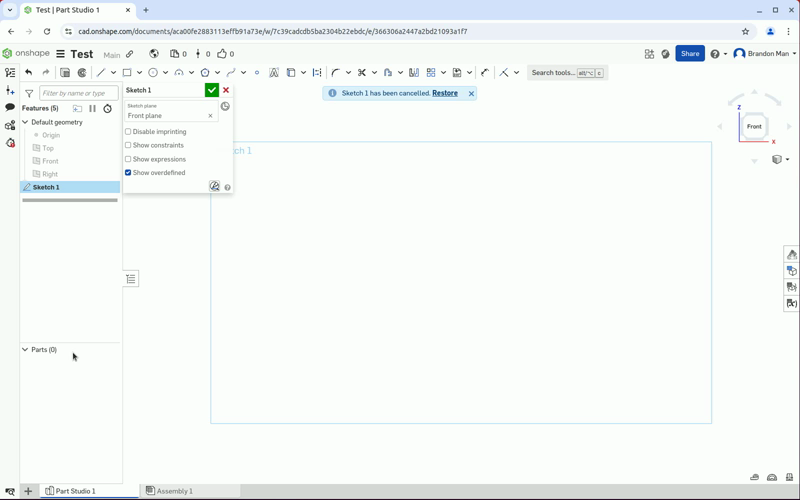
key(l)
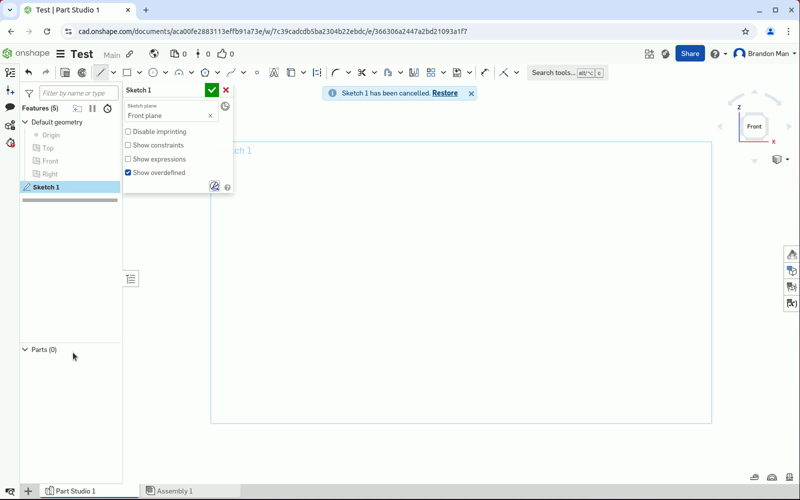
key_down(shift)
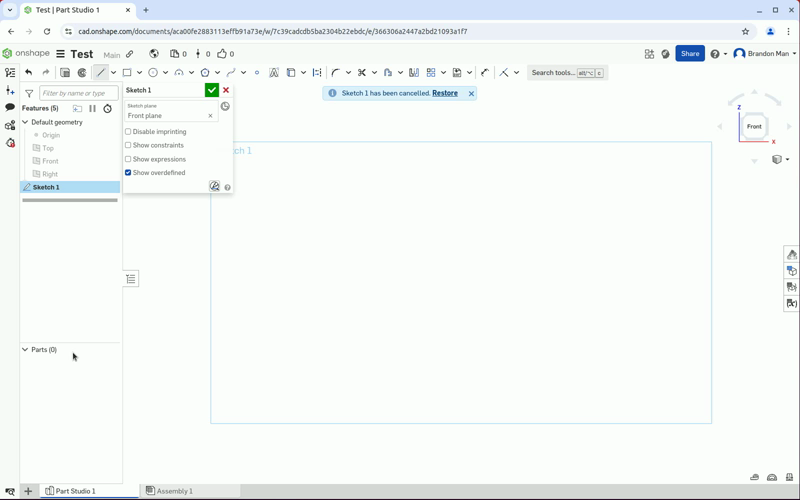
mouse_move(385, 282)
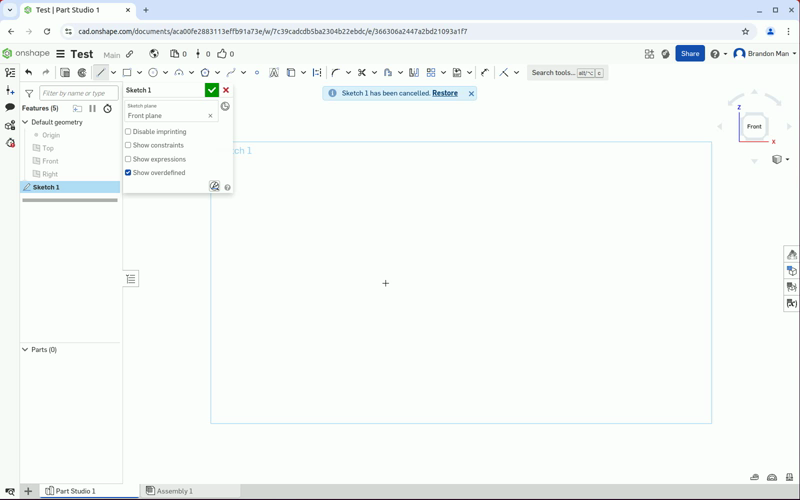
click(385, 282)
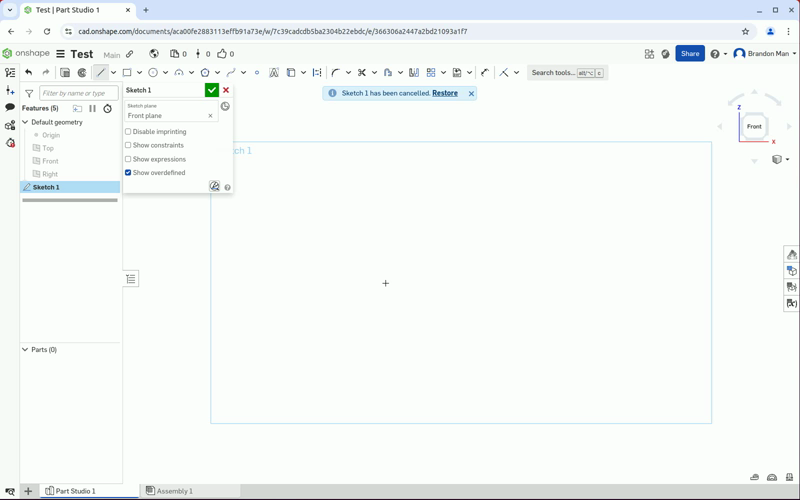
key_up(shift)
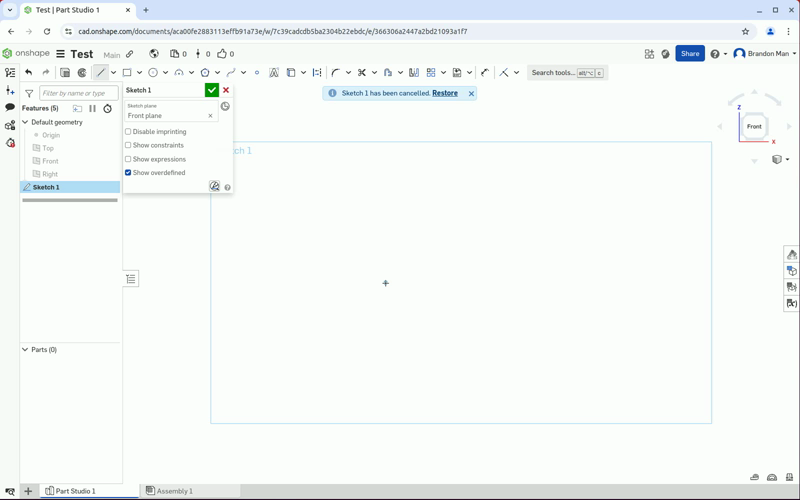
key_down(shift)
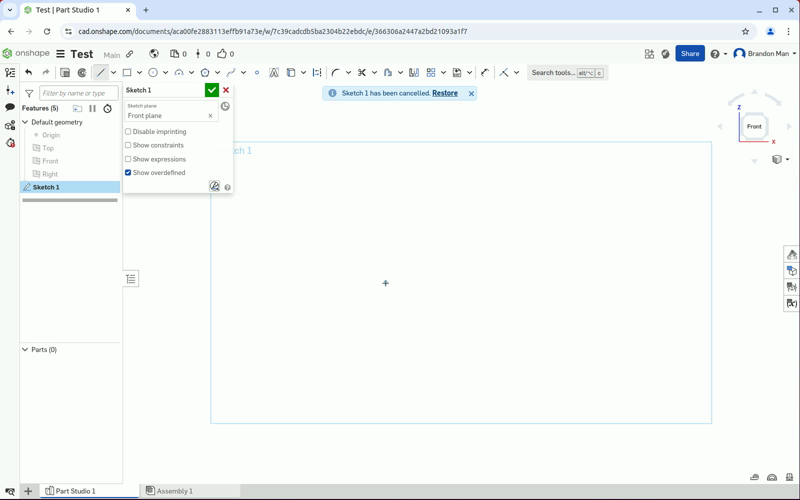
mouse_move(460, 282)
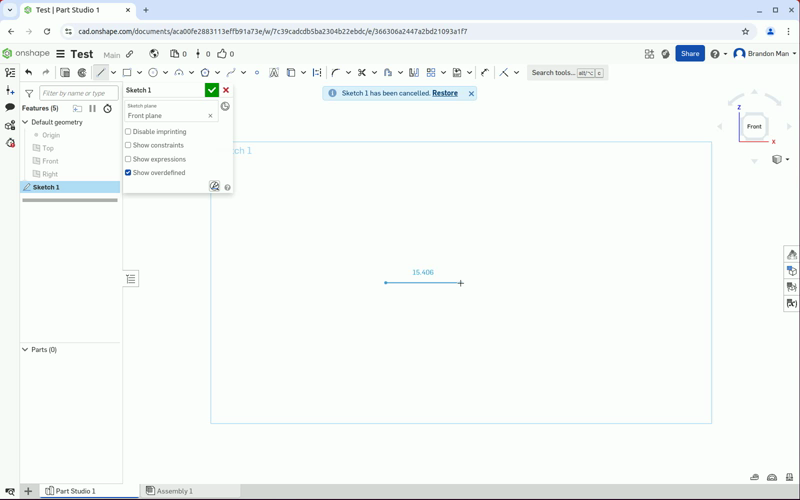
click(460, 282)
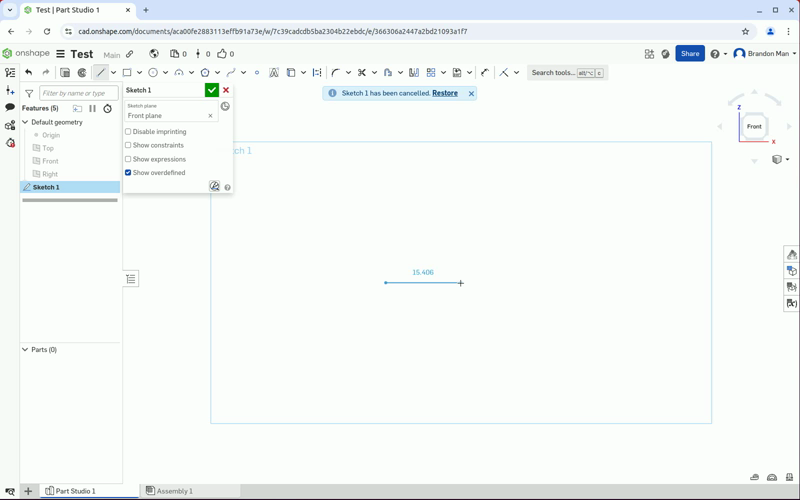
key_up(shift)
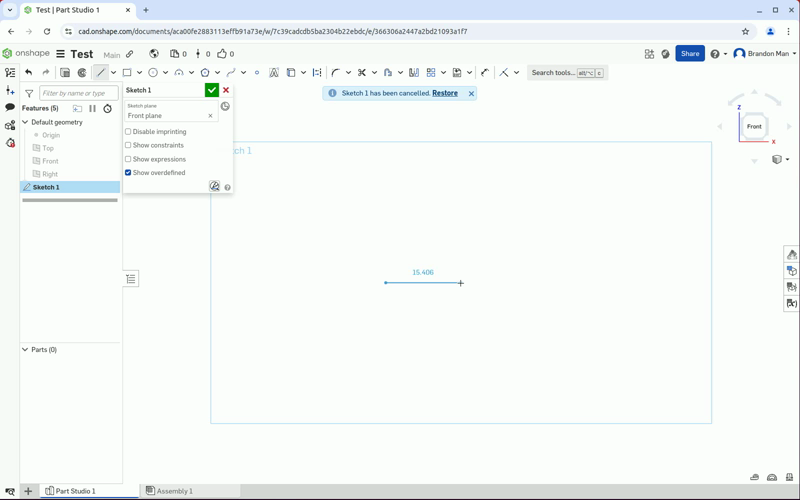
key_down(shift)
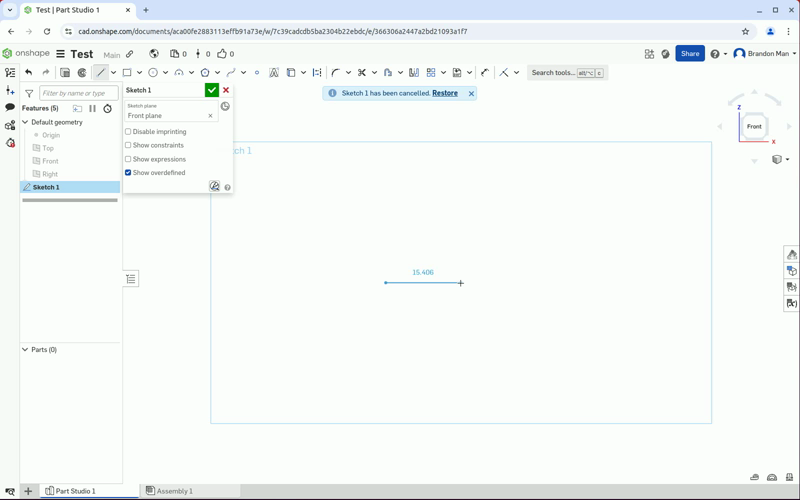
mouse_move(460, 189)
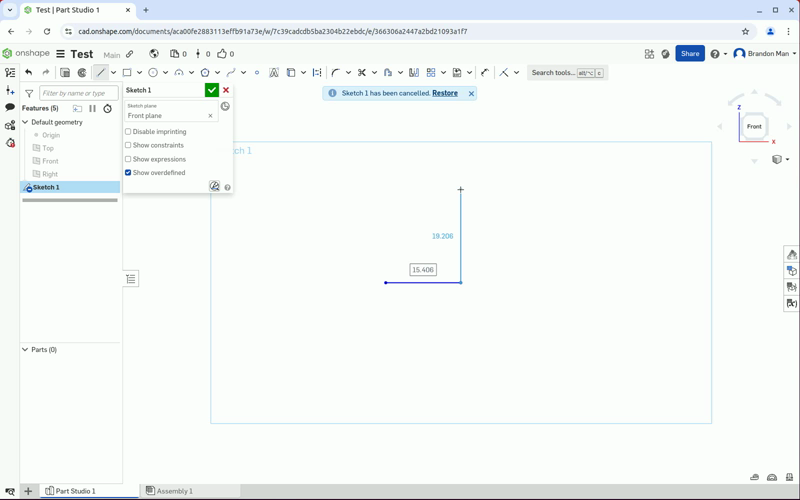
click(460, 189)
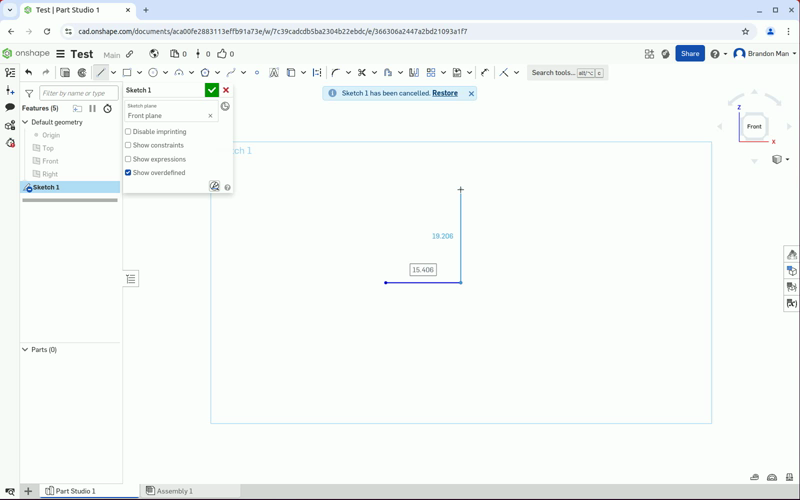
key_up(shift)
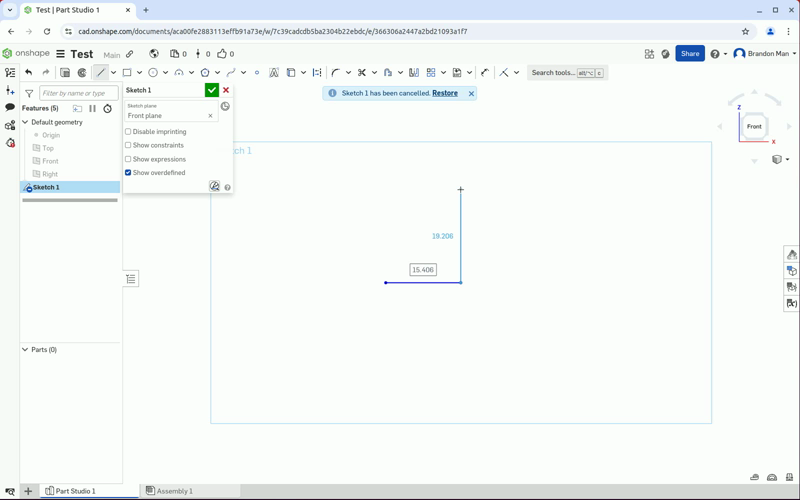
key_down(shift)
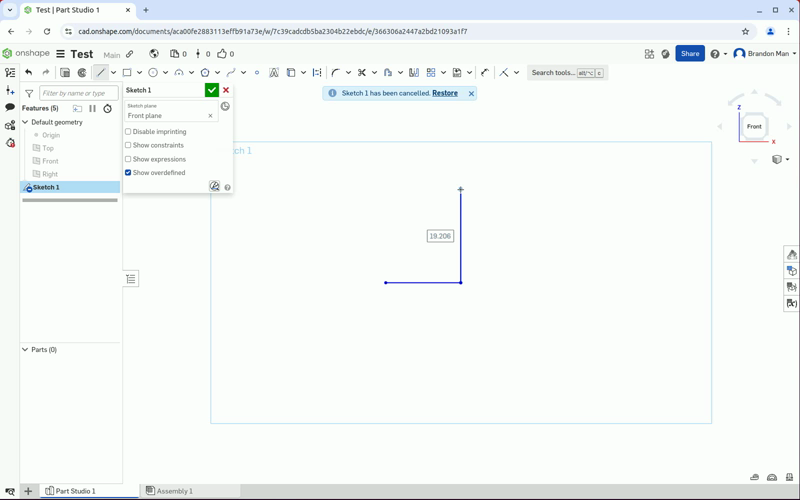
mouse_move(490, 189)
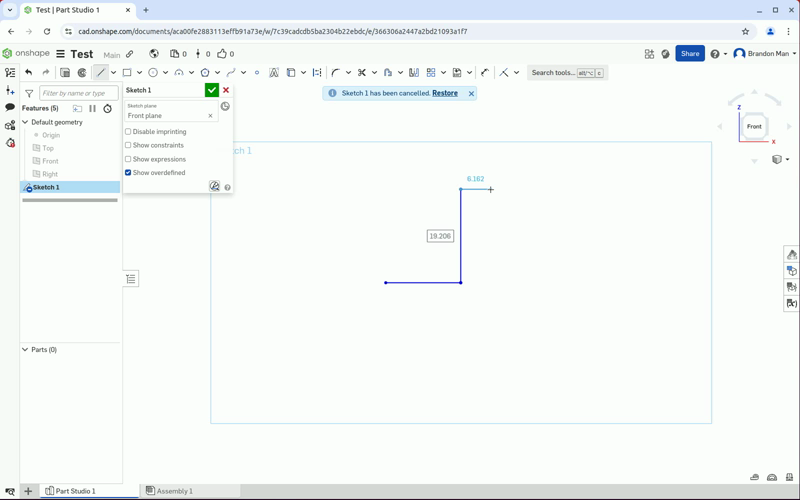
mouse_move(423, 189)
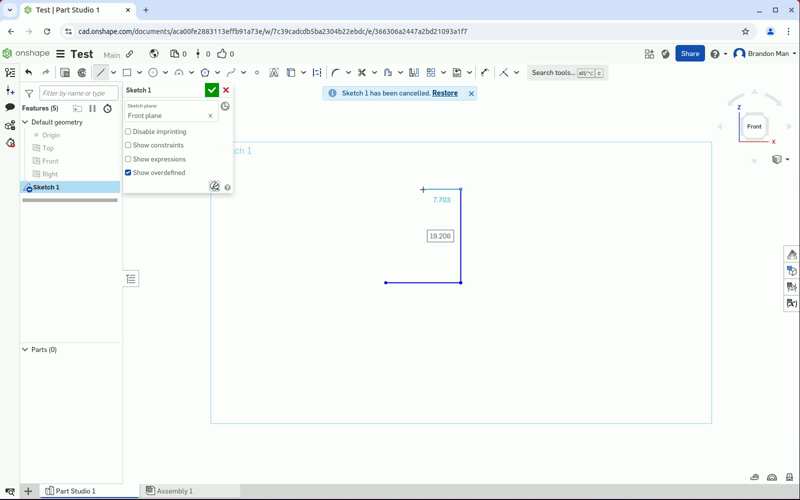
click(423, 189)
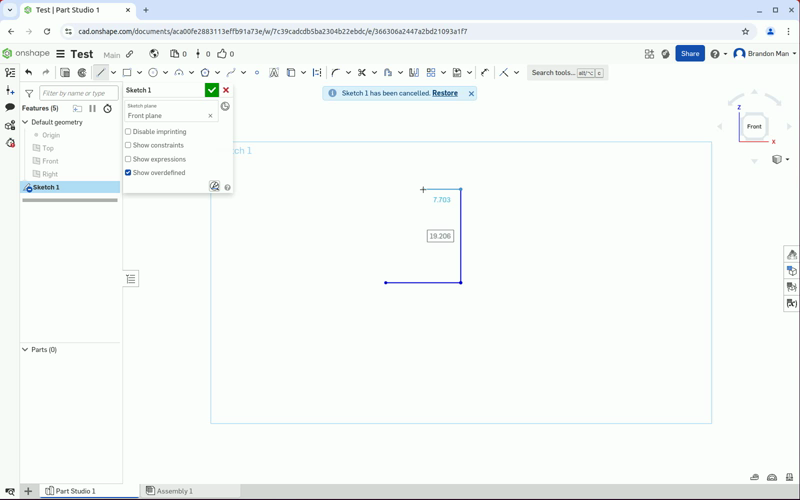
key_up(shift)
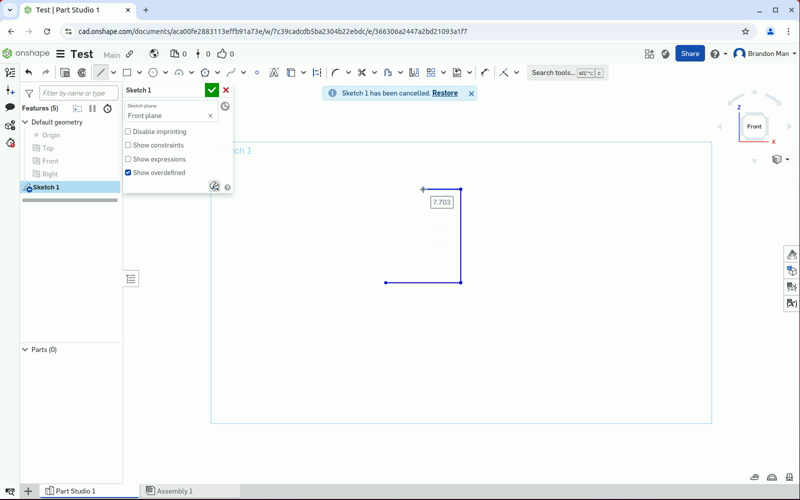
key_down(shift)
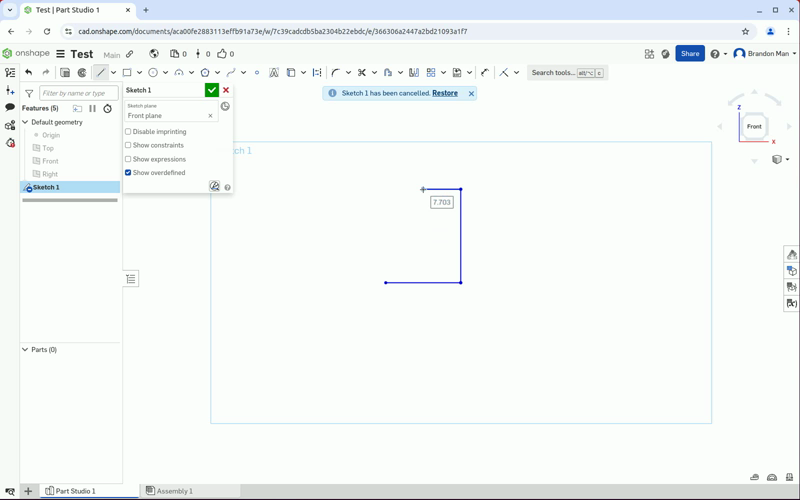
mouse_move(453, 189)
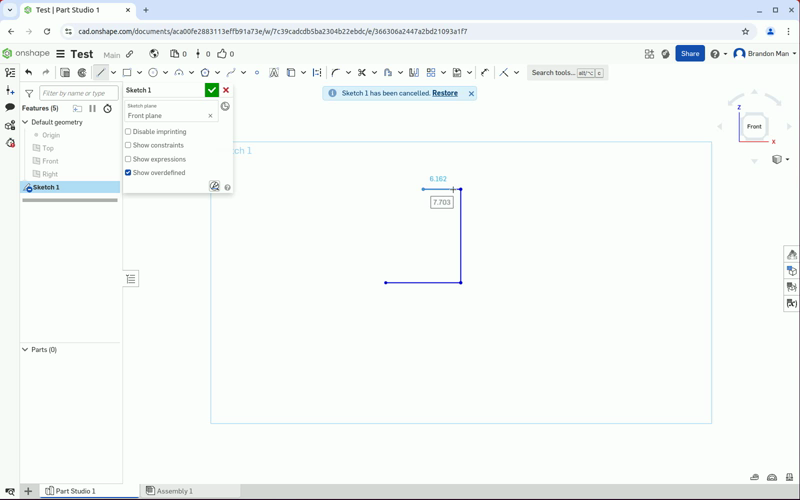
mouse_move(423, 245)
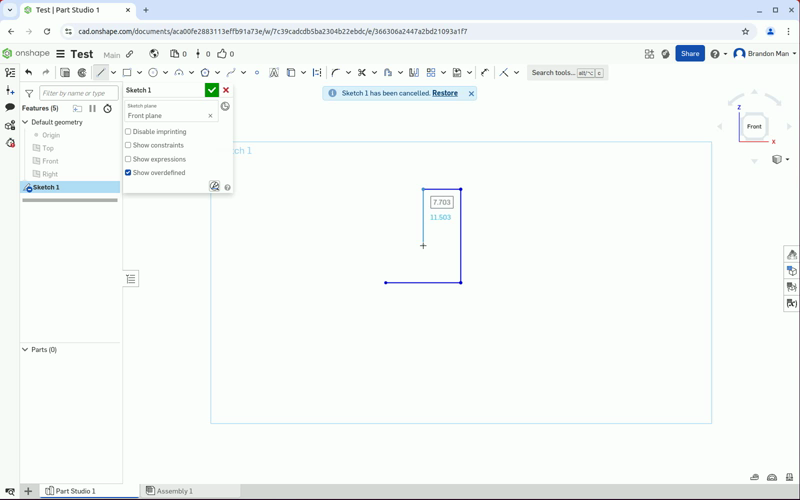
click(423, 245)
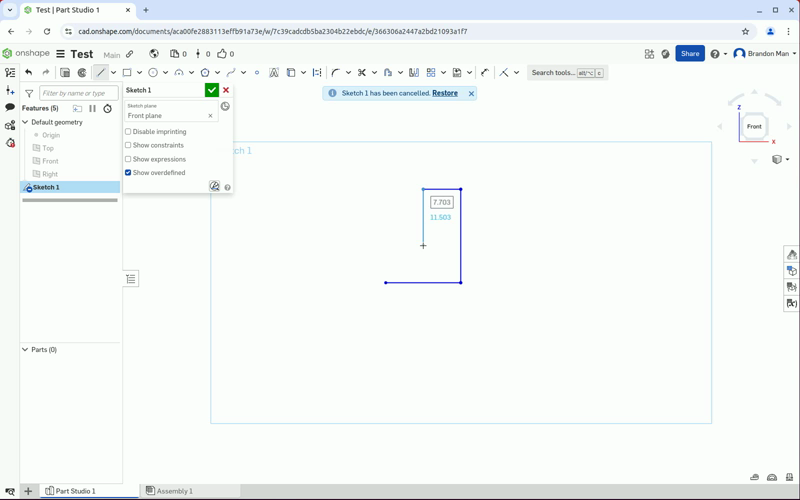
key_up(shift)
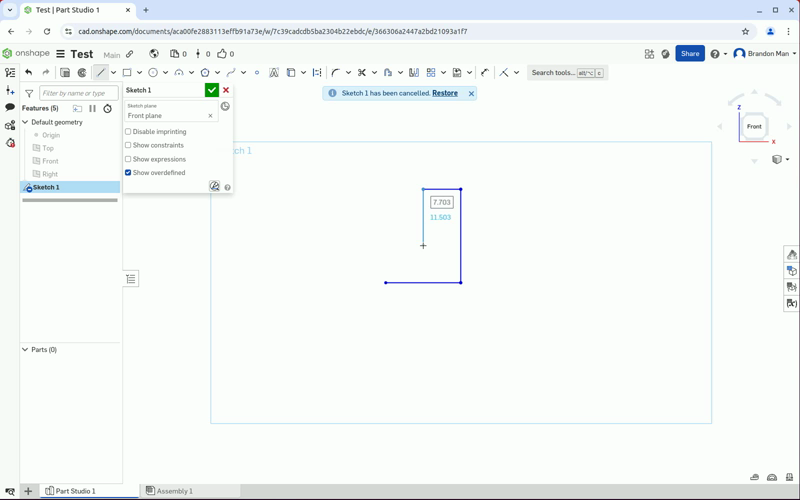
key_down(shift)
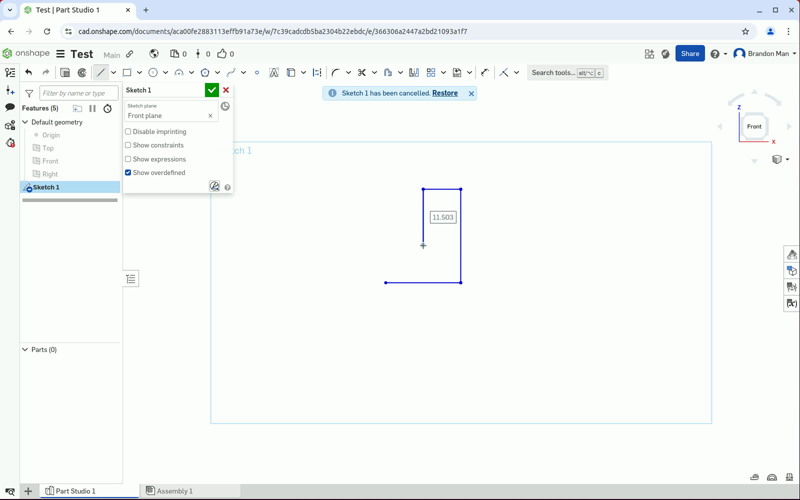
mouse_move(453, 245)
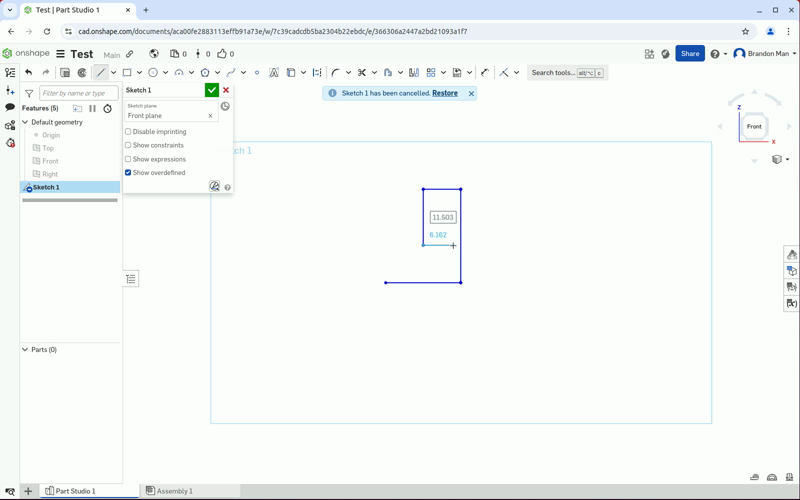
mouse_move(385, 245)
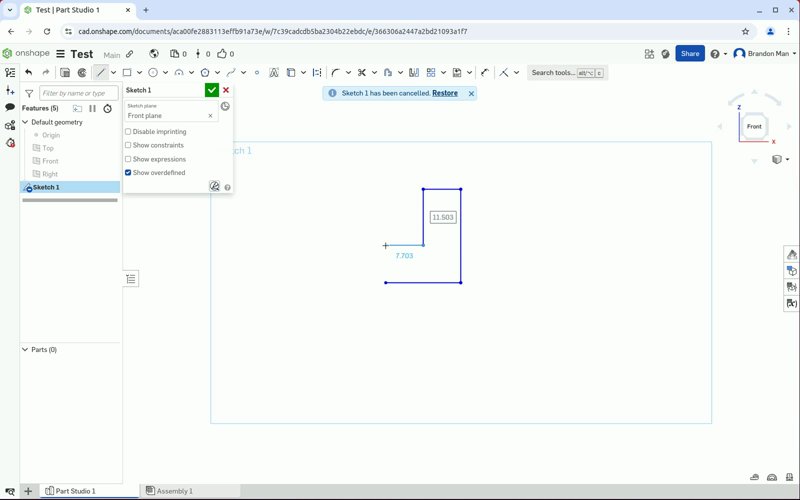
click(385, 245)
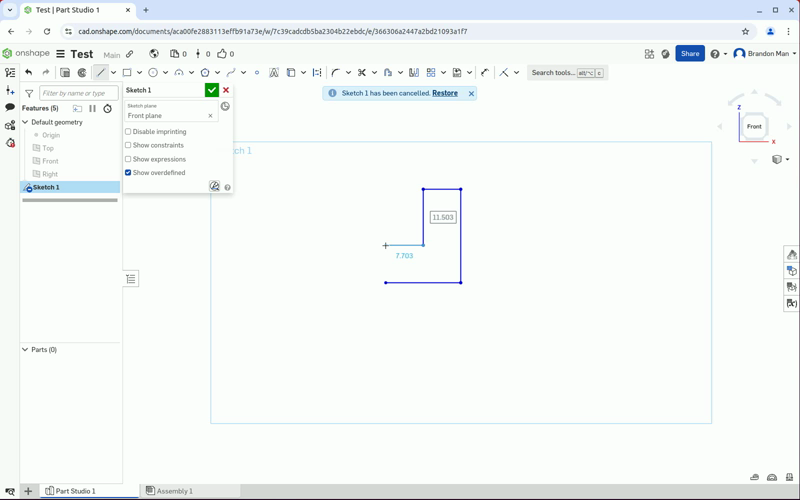
key_up(shift)
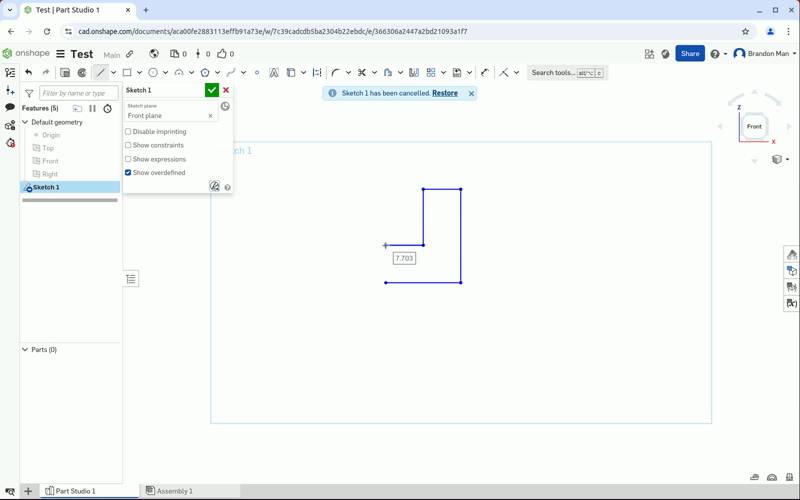
mouse_move(415, 245)
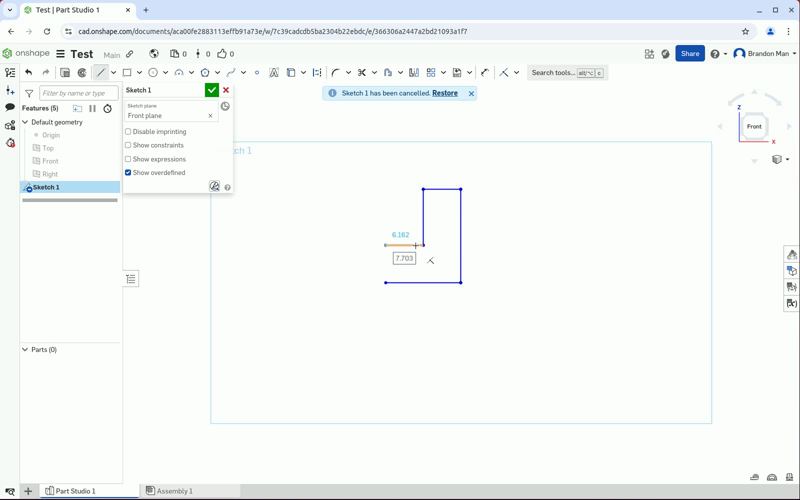
key_down(shift)
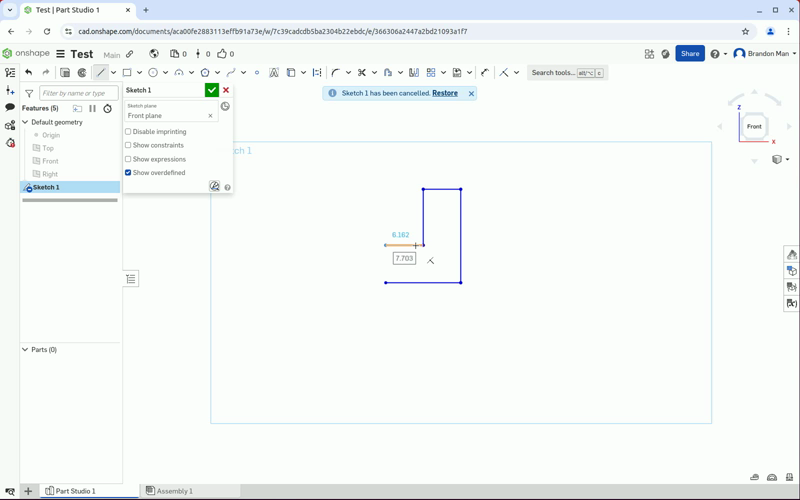
mouse_move(385, 282)
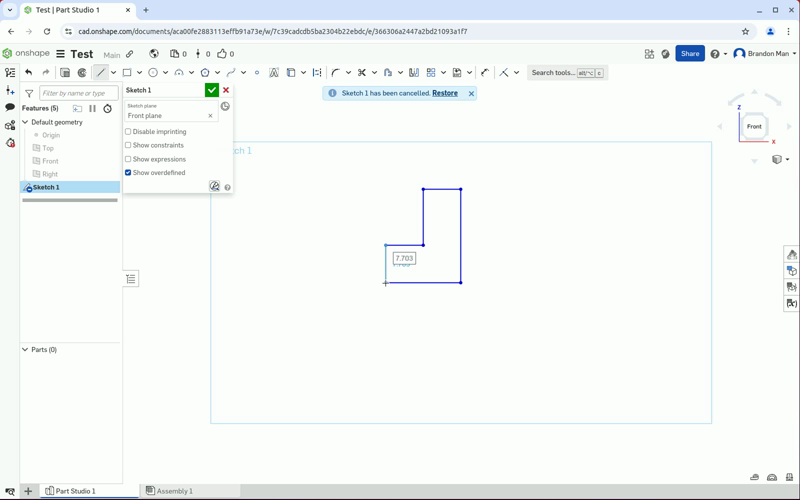
key_up(shift)
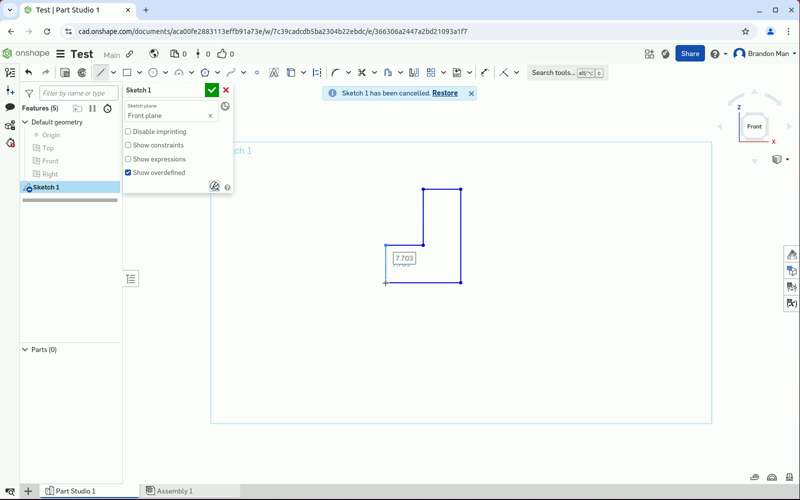
click(385, 282)
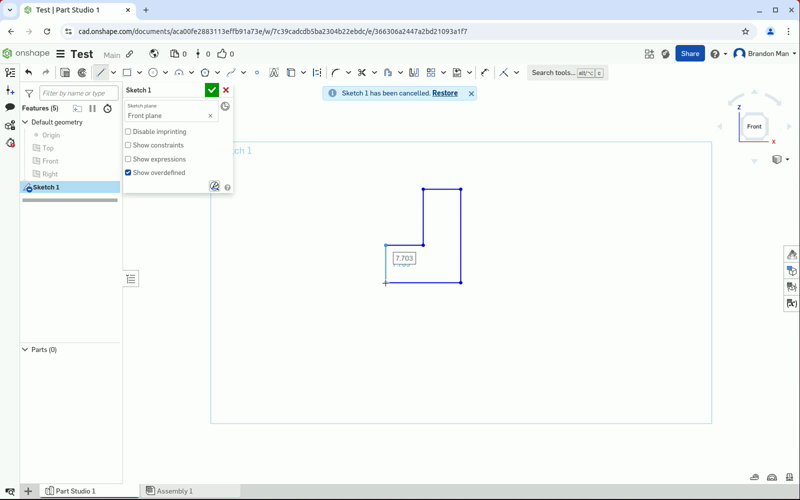
key(esc)
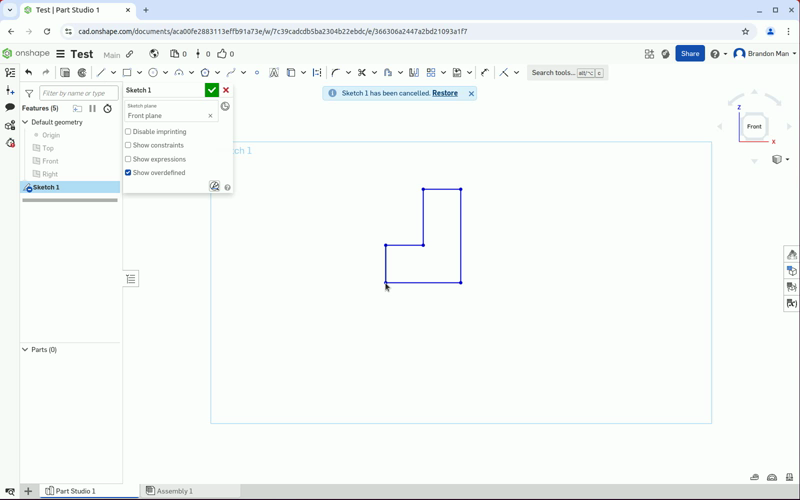
mouse_move(456, 254)
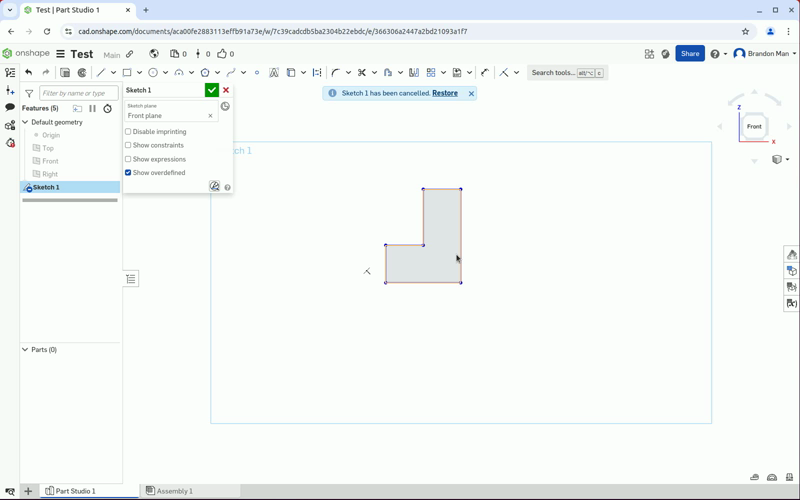
click(456, 254)
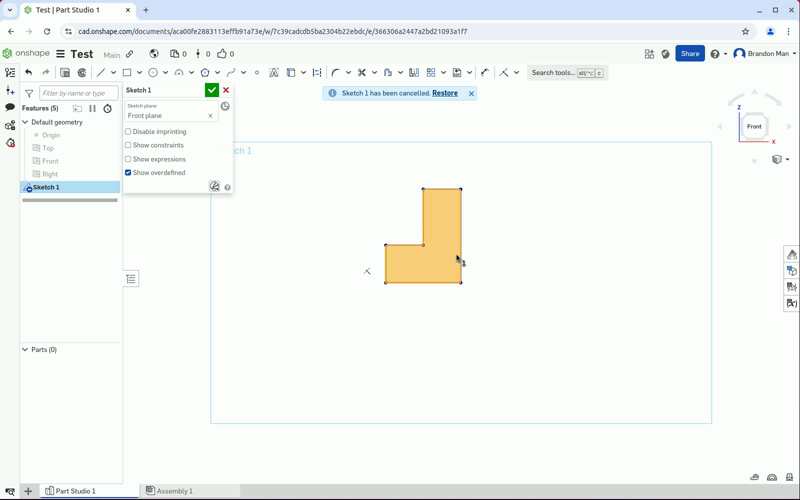
mouse_move(73, 352)
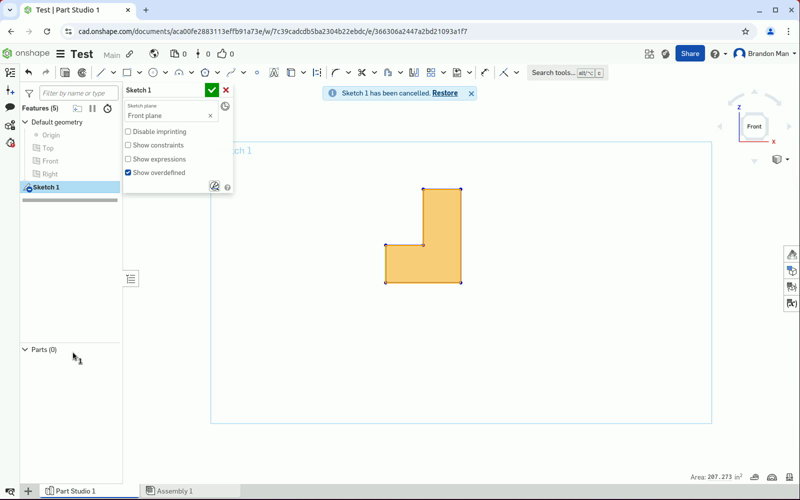
key(shift+y)
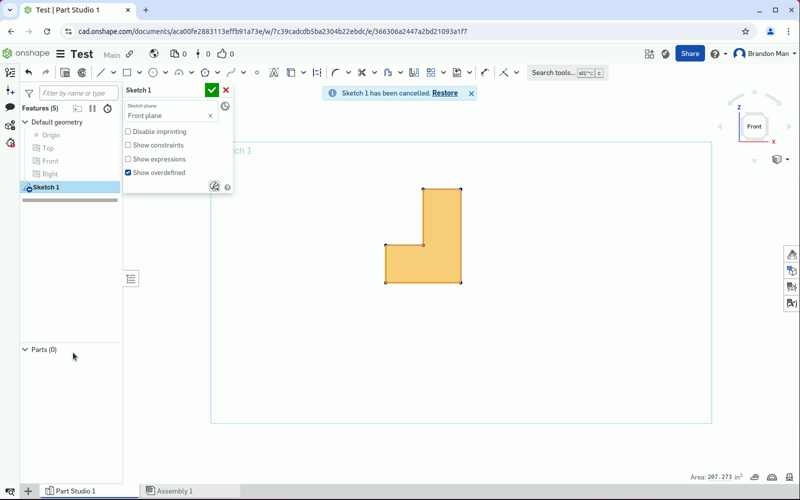
key(shift+e)
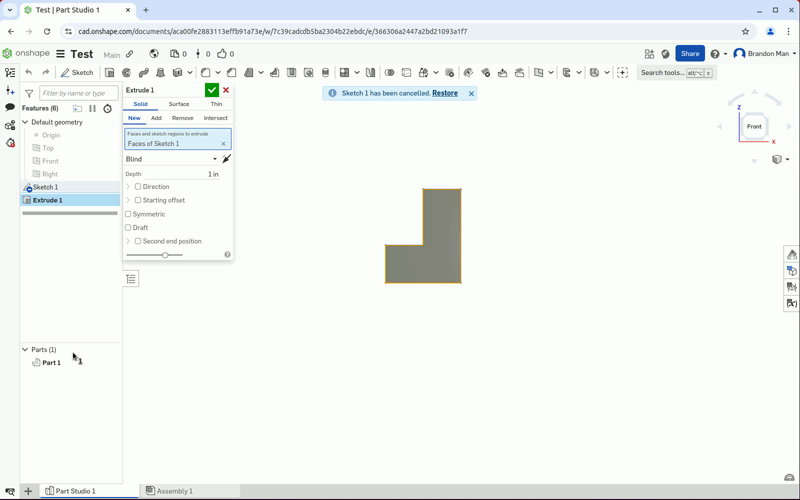
mouse_move(143, 106)
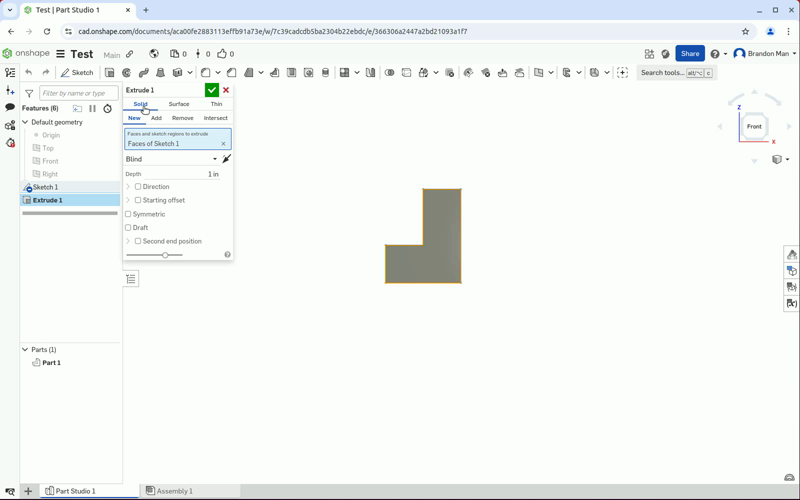
click(143, 106)
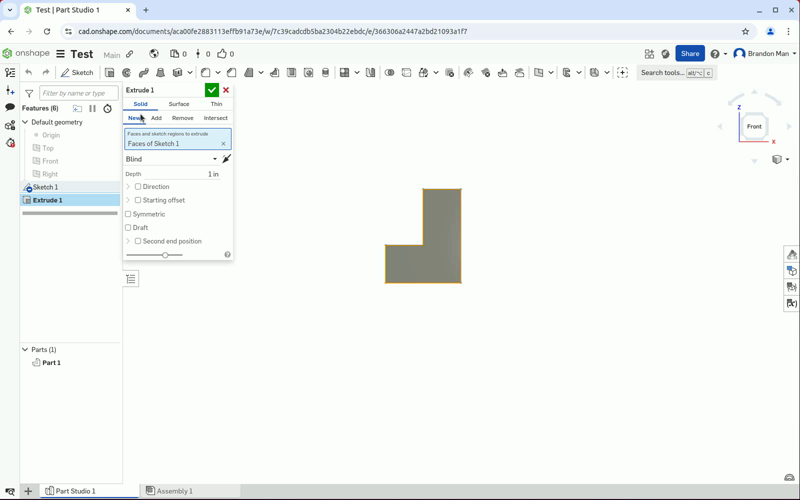
mouse_move(137, 120)
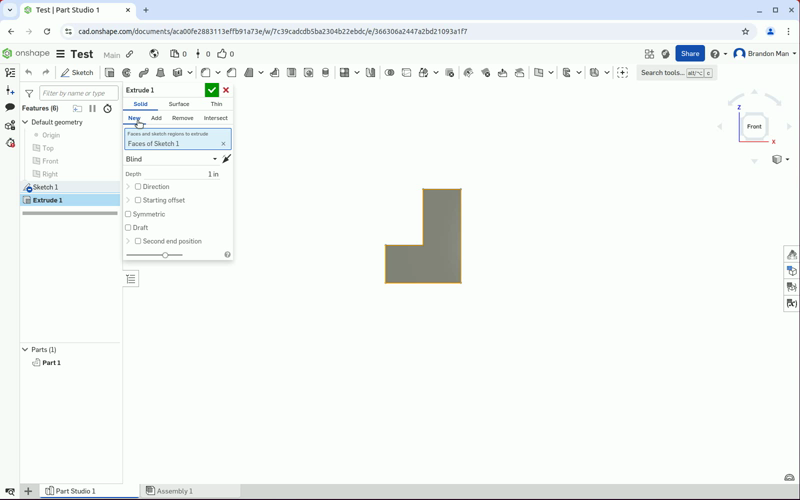
click(137, 120)
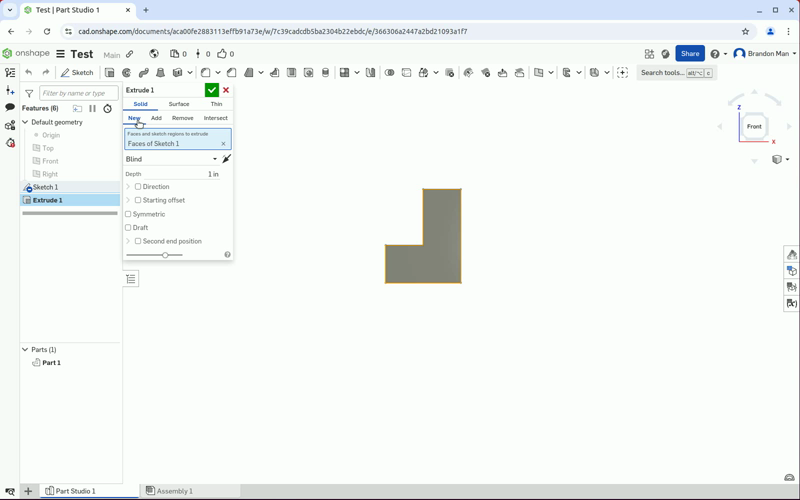
key(tab, 4)
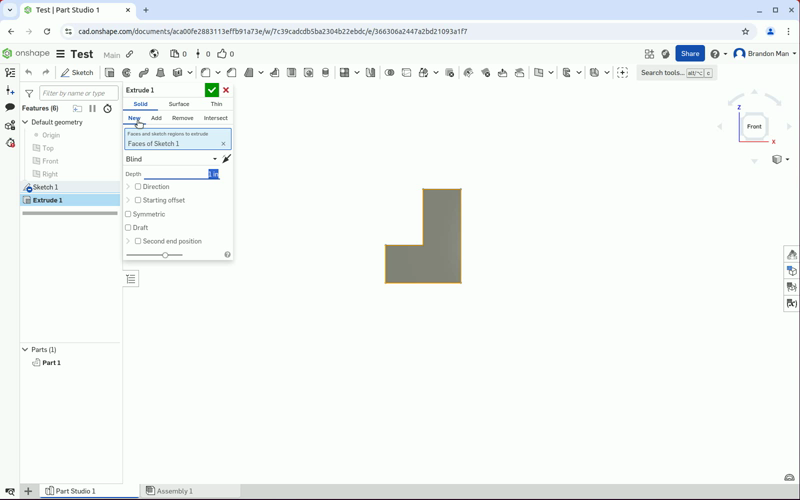
text(23.108)
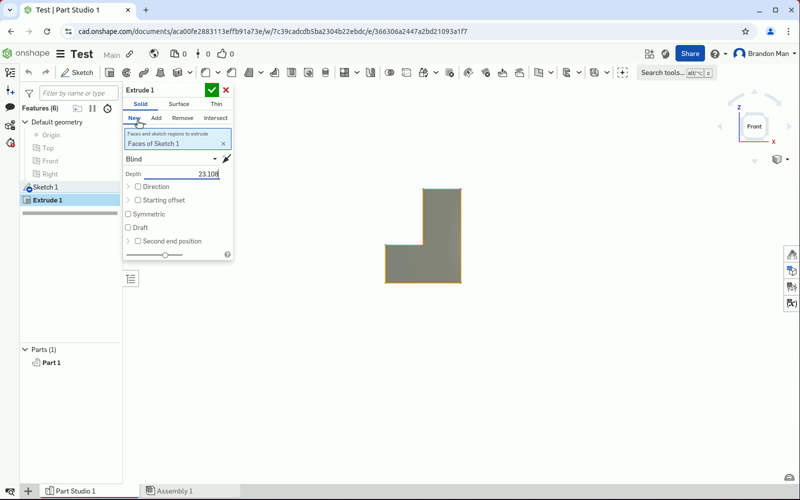
key(enter)
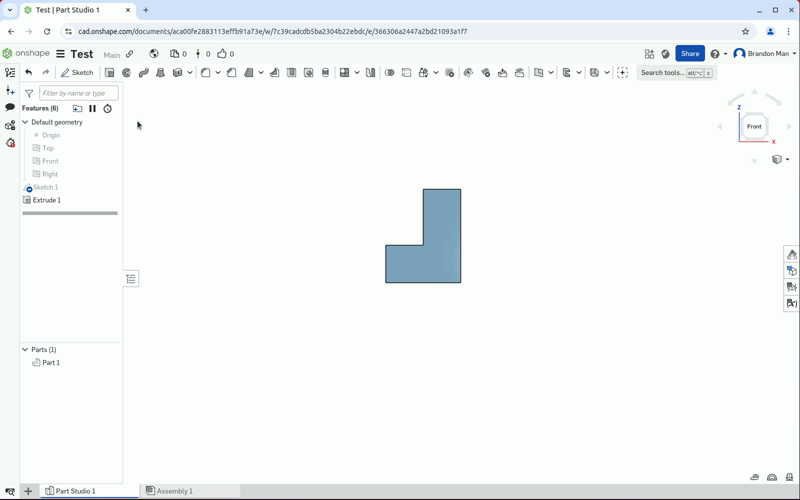
key(shift+h)
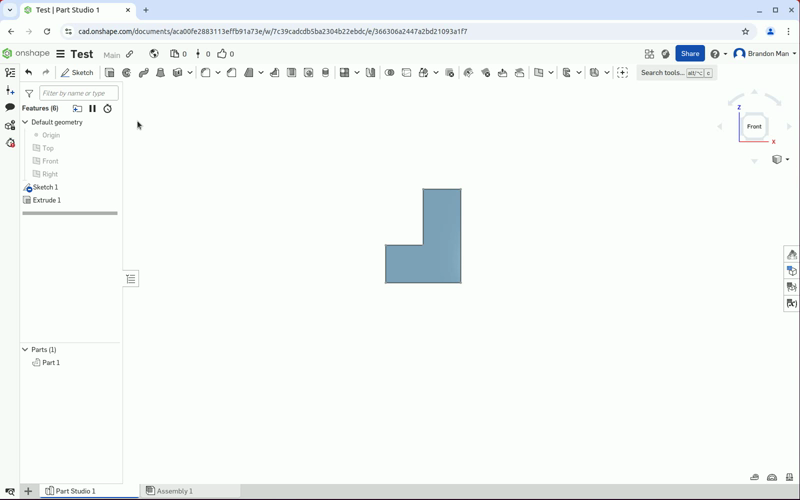
key(shift+h)
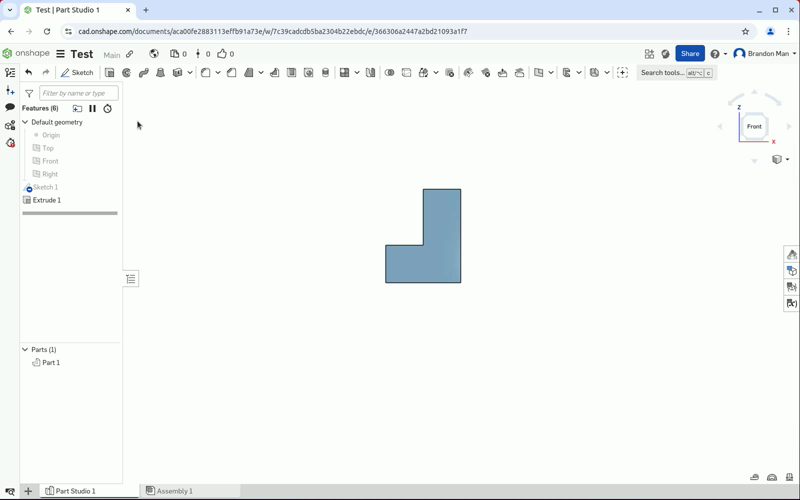
mouse_move(73, 189)
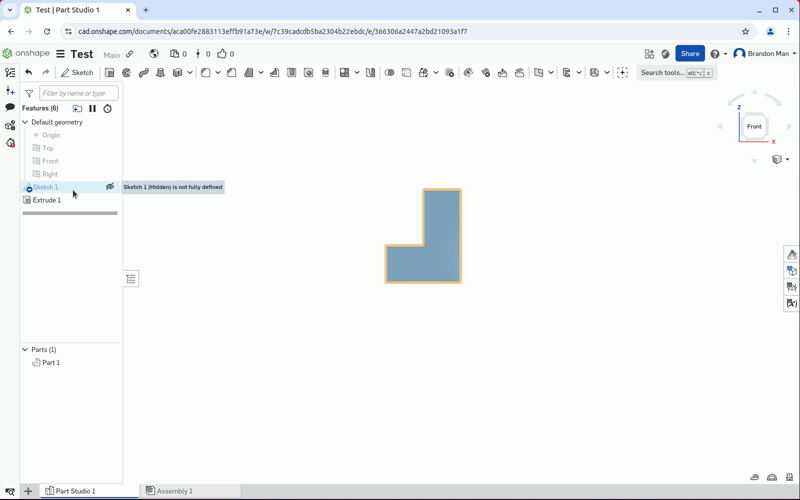
click(73, 189)
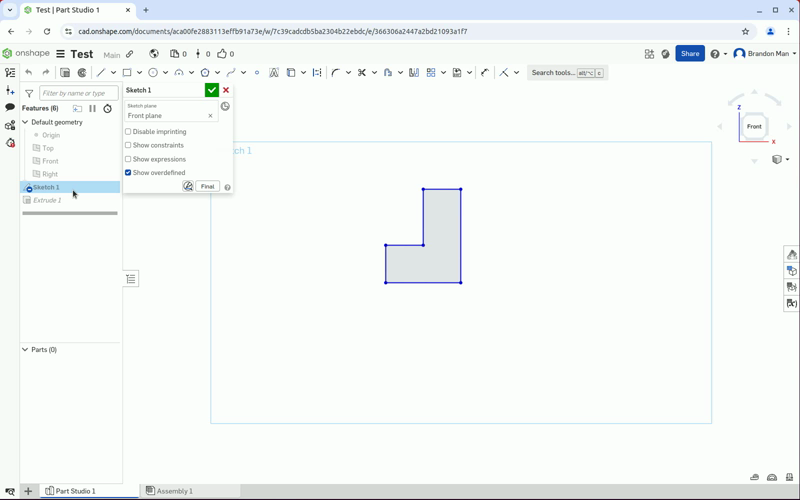
mouse_move(229, 92)
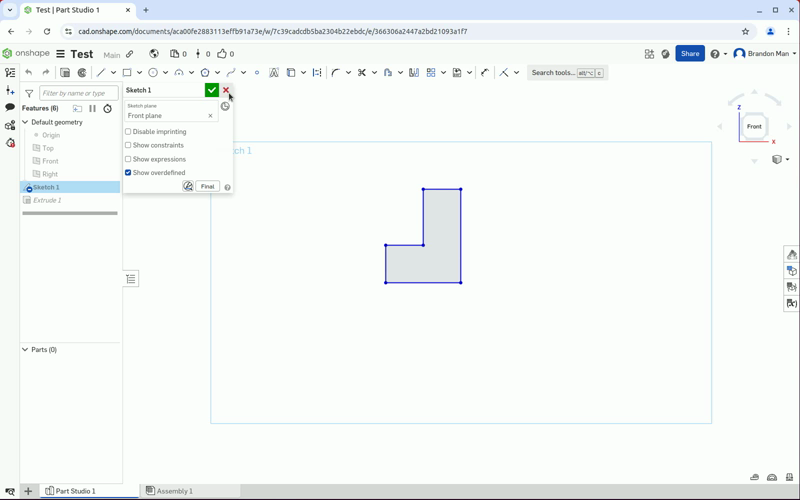
click(229, 92)
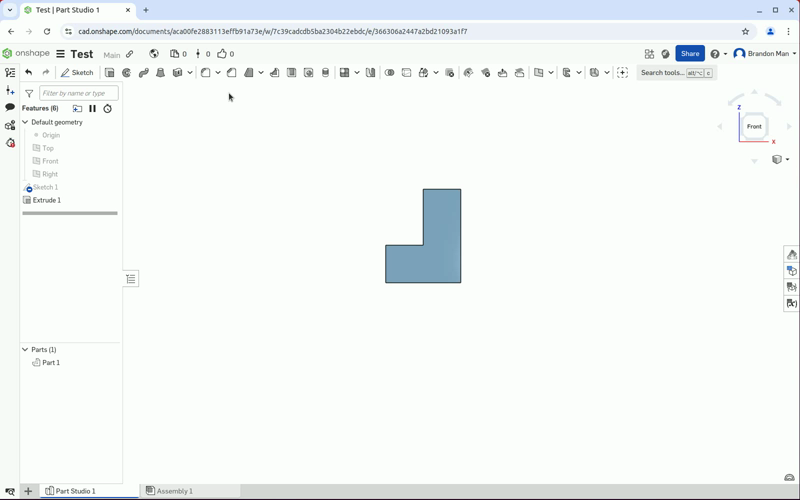
mouse_move(73, 352)
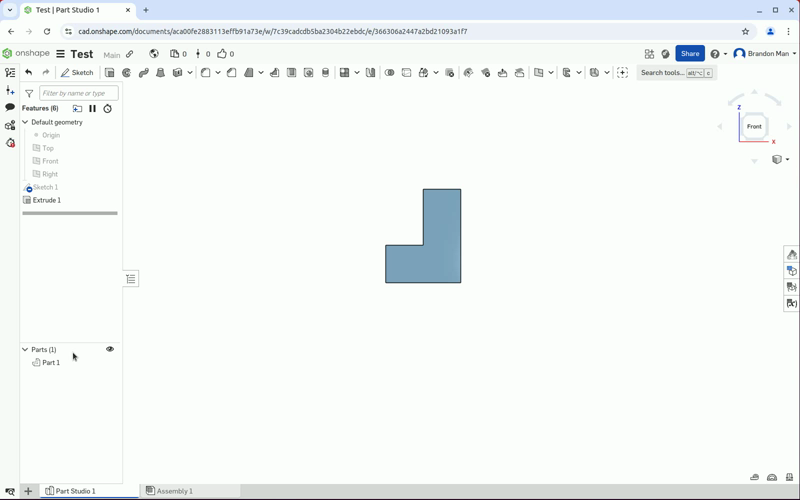
key(y)
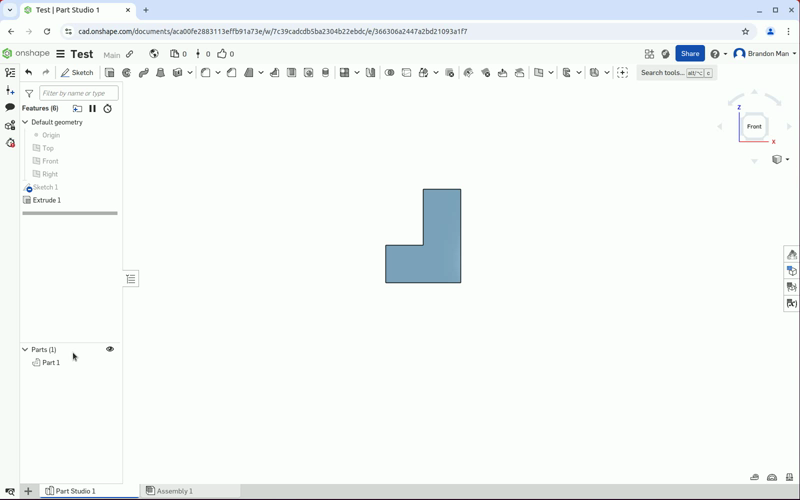
key(shift+p)
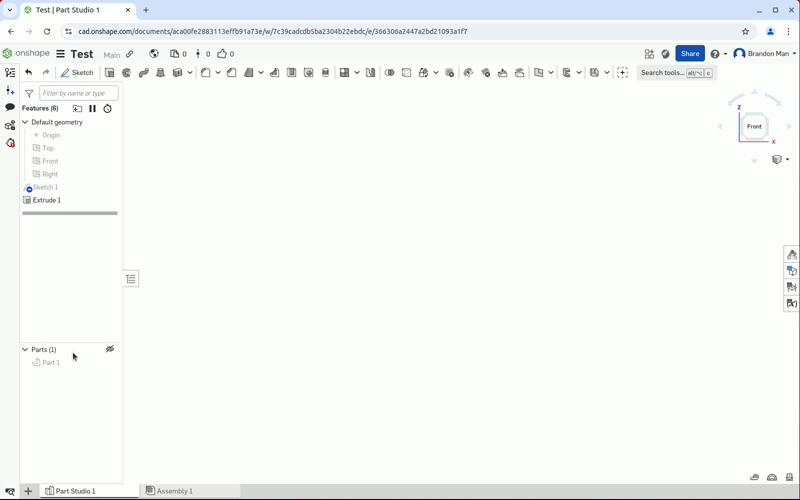
key(space)
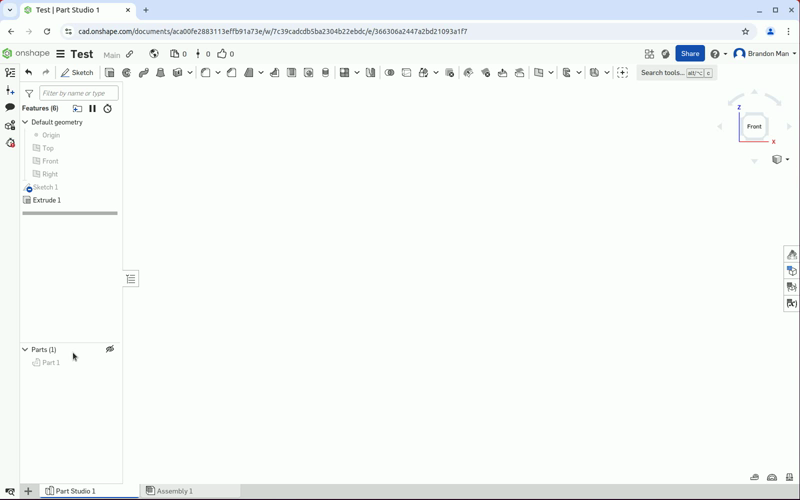
key_down(shift)
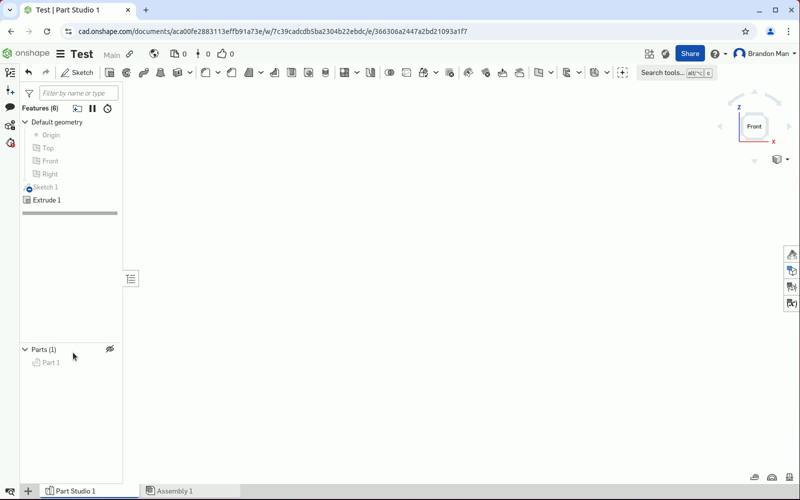
key(left)
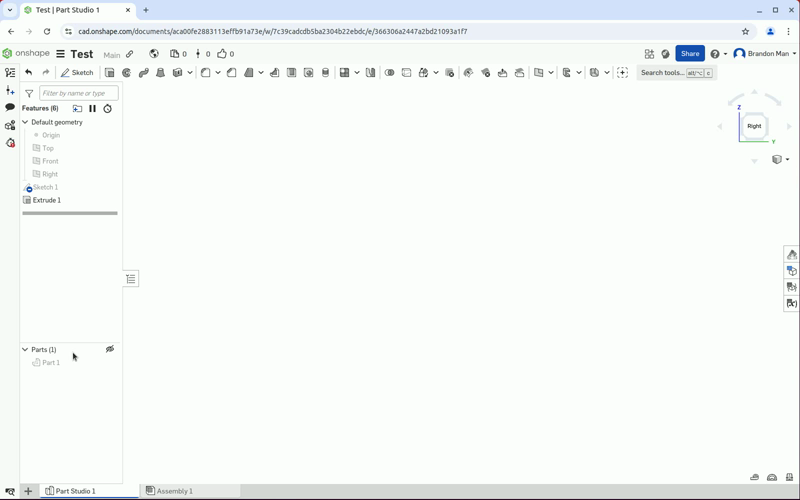
key_up(shift)
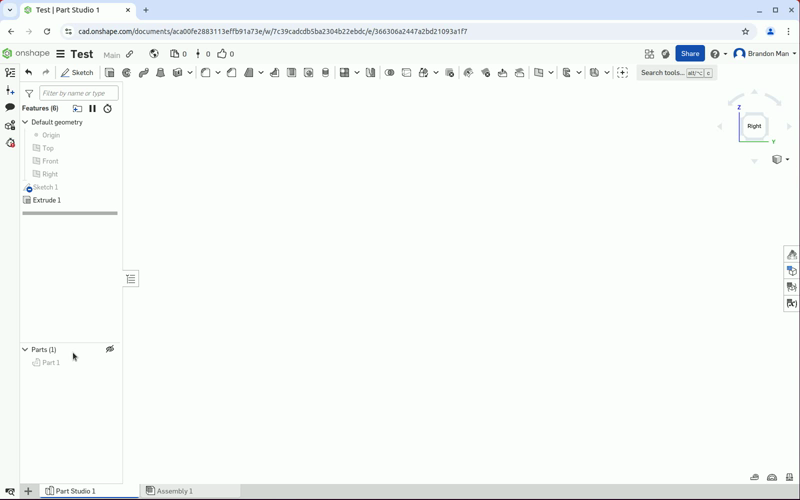
mouse_move(73, 352)
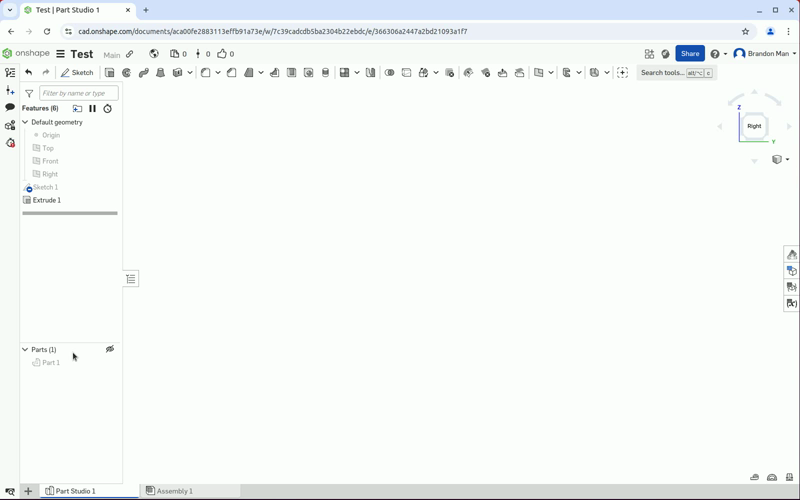
key(shift+y)
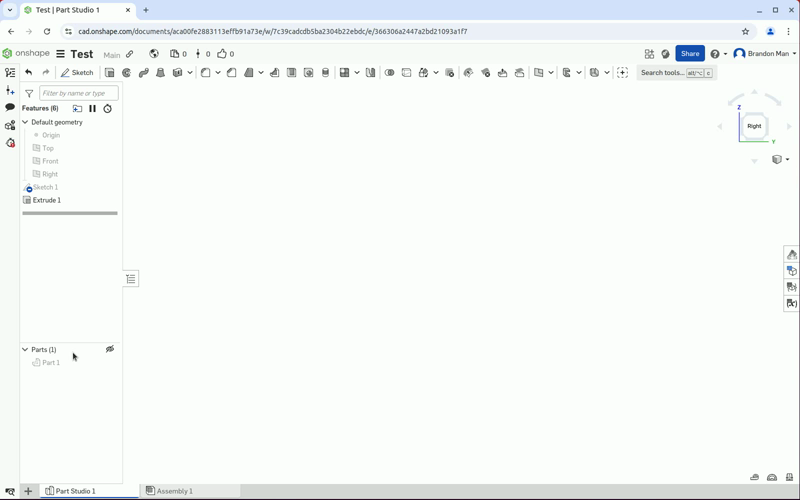
key(shift+s)
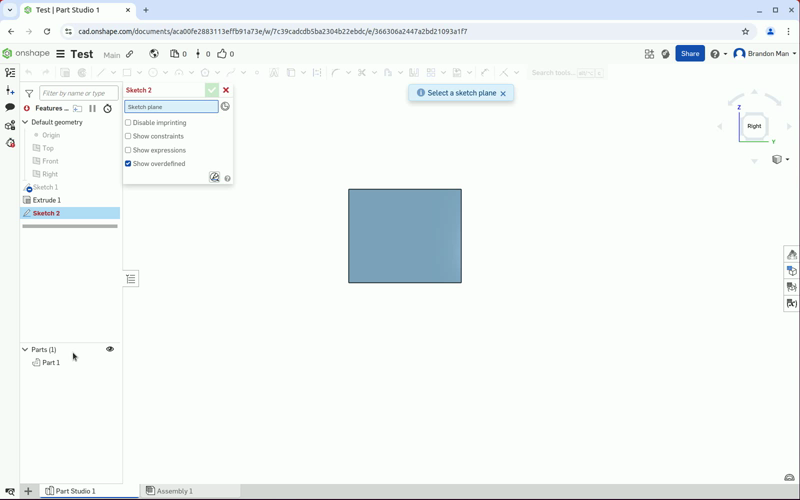
mouse_move(73, 176)
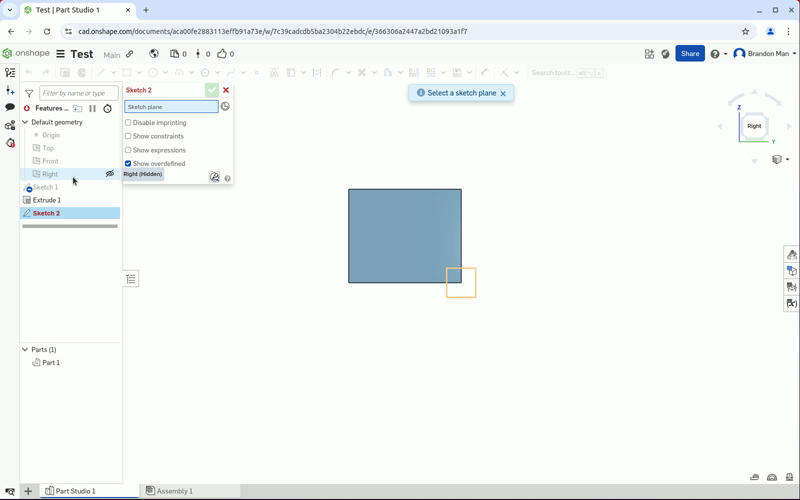
click(73, 176)
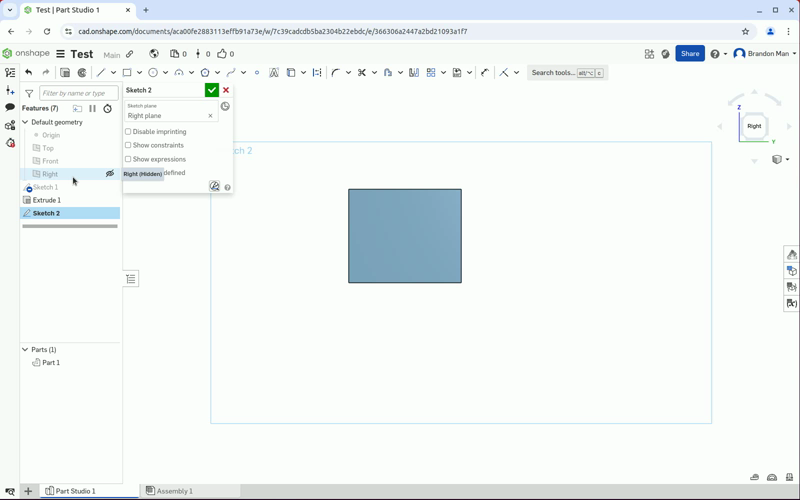
mouse_move(73, 352)
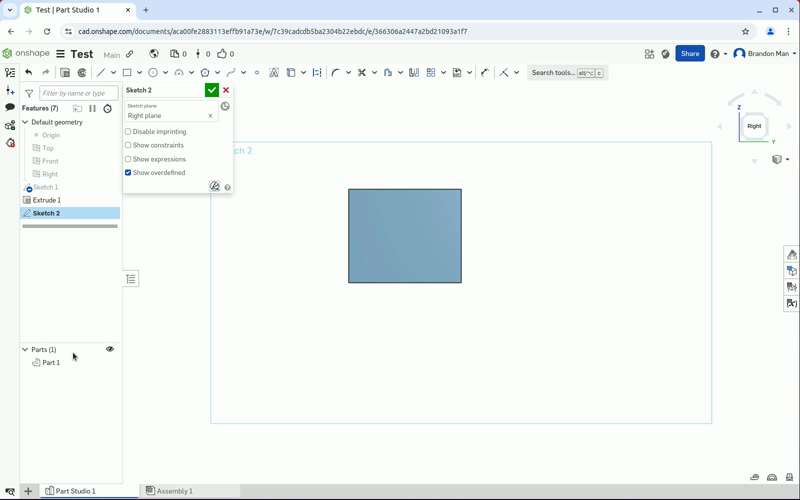
key(y)
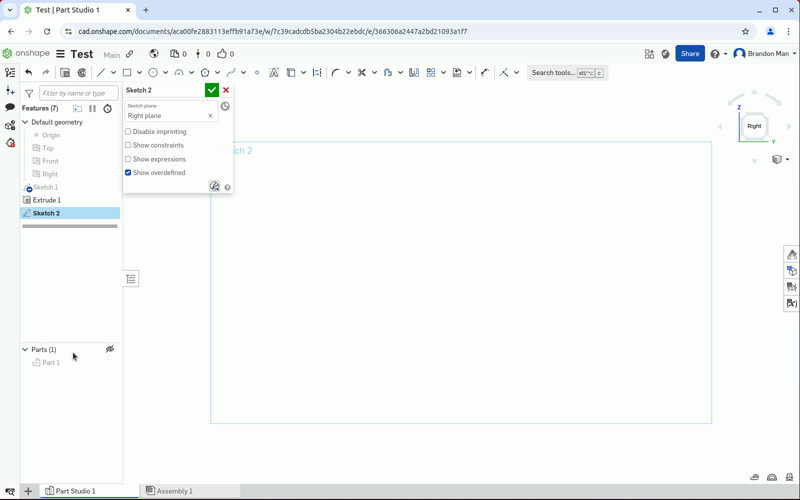
key(l)
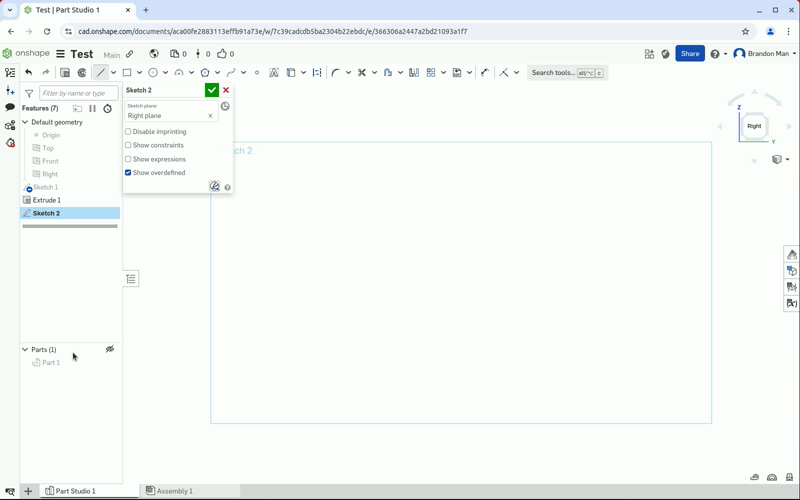
key_down(shift)
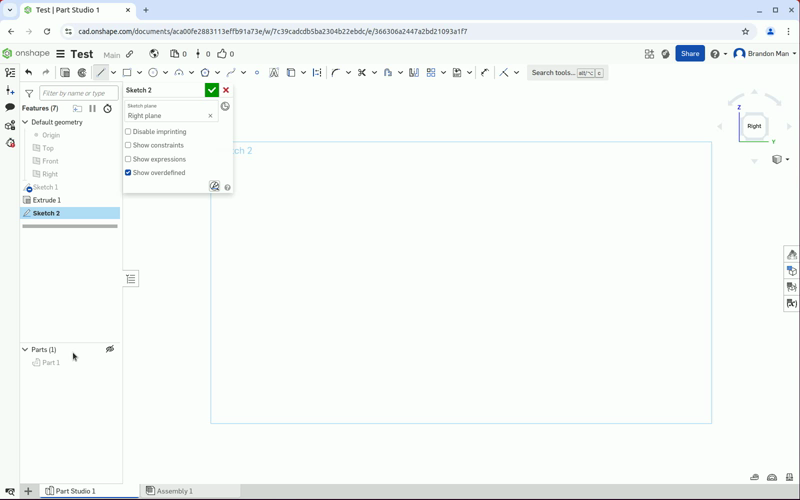
mouse_move(348, 245)
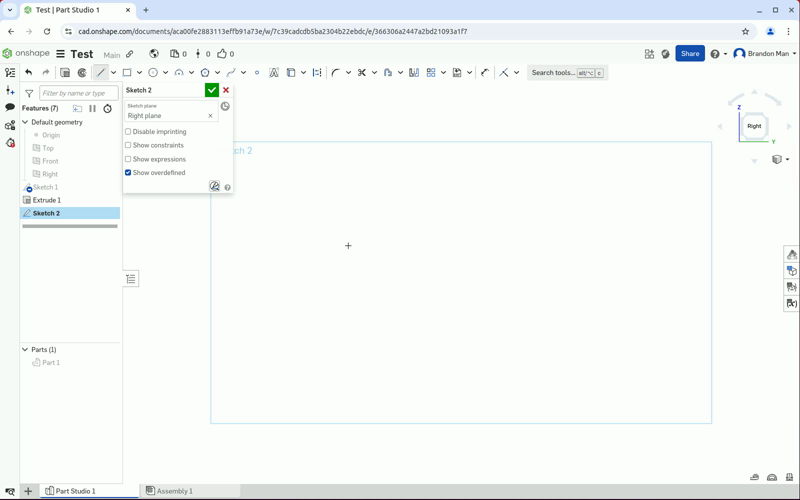
click(348, 245)
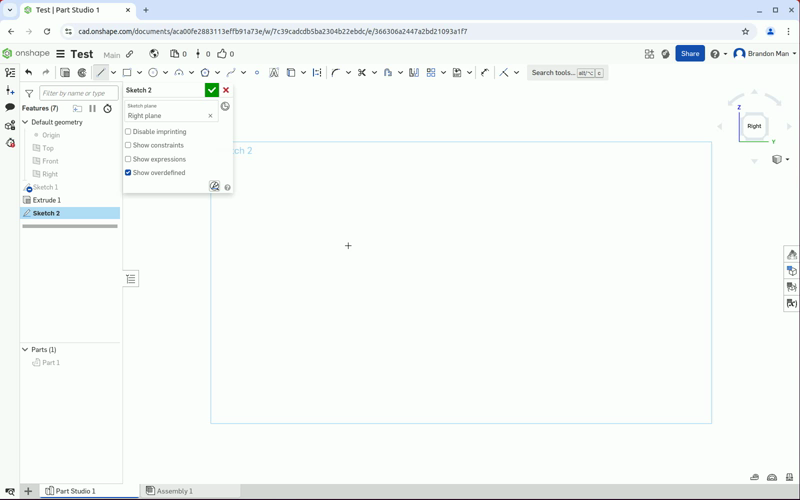
key_up(shift)
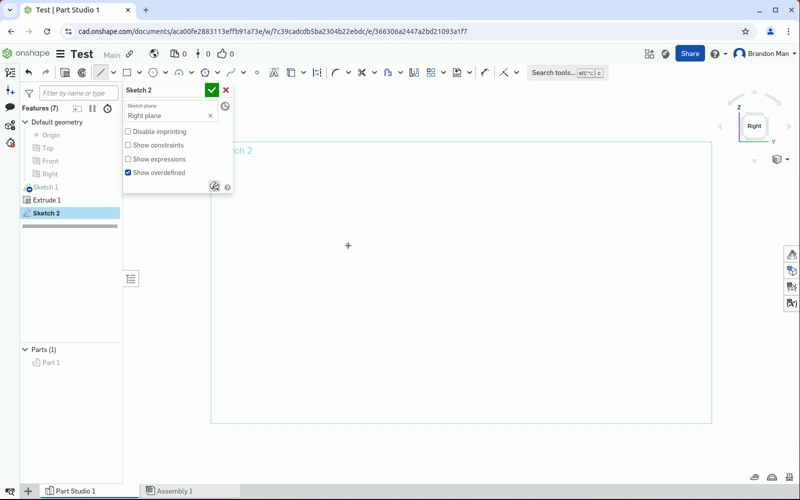
key_down(shift)
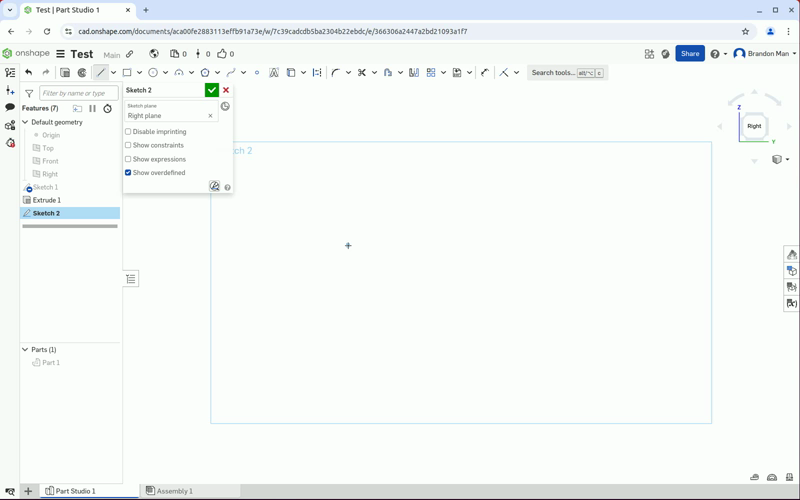
mouse_move(386, 188)
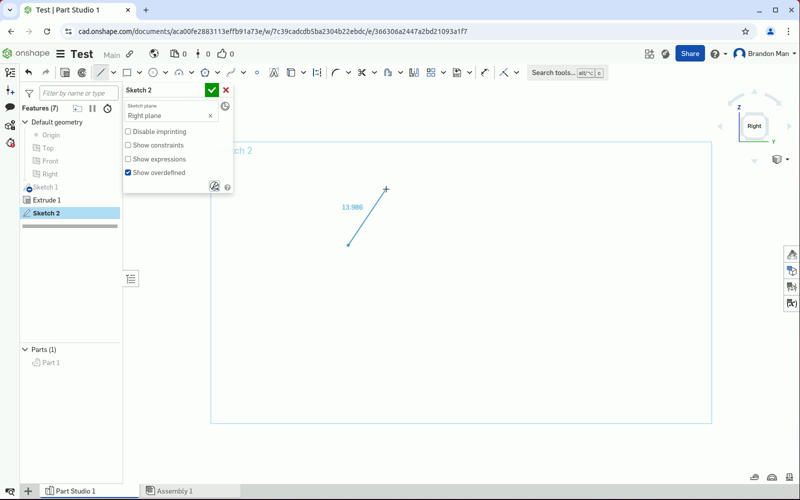
click(386, 188)
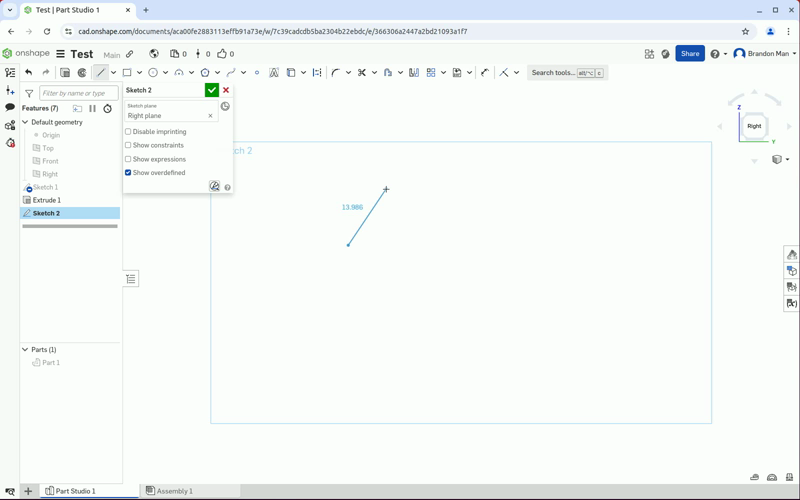
key_up(shift)
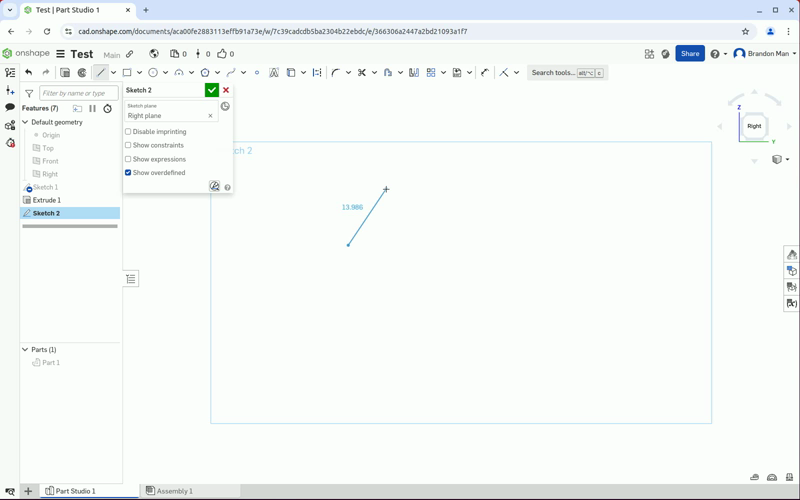
key_down(shift)
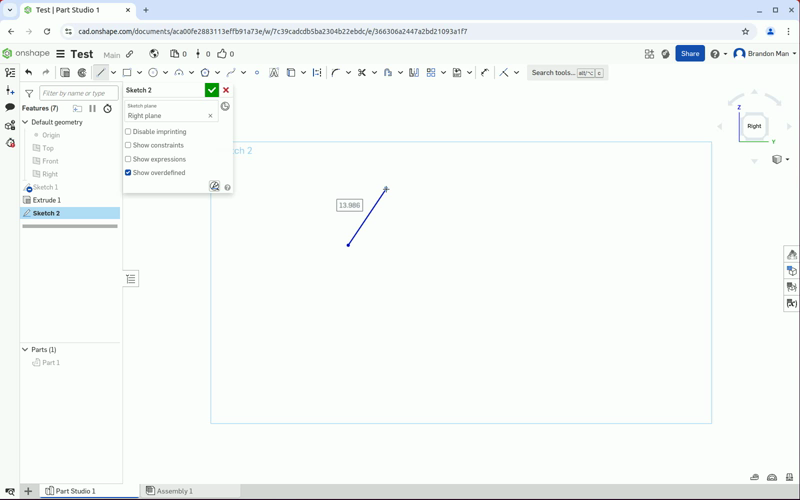
mouse_move(416, 188)
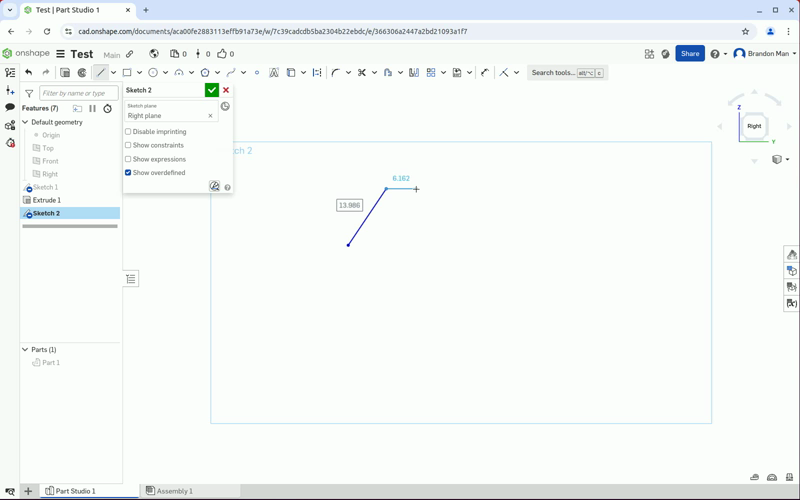
mouse_move(348, 188)
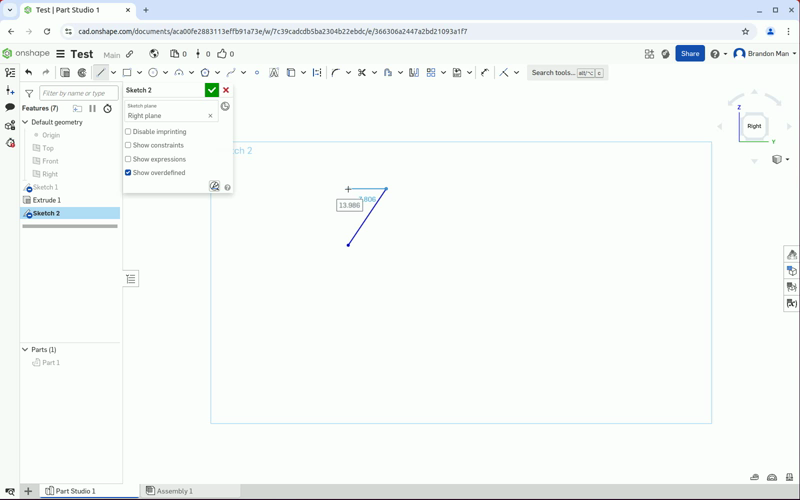
click(348, 188)
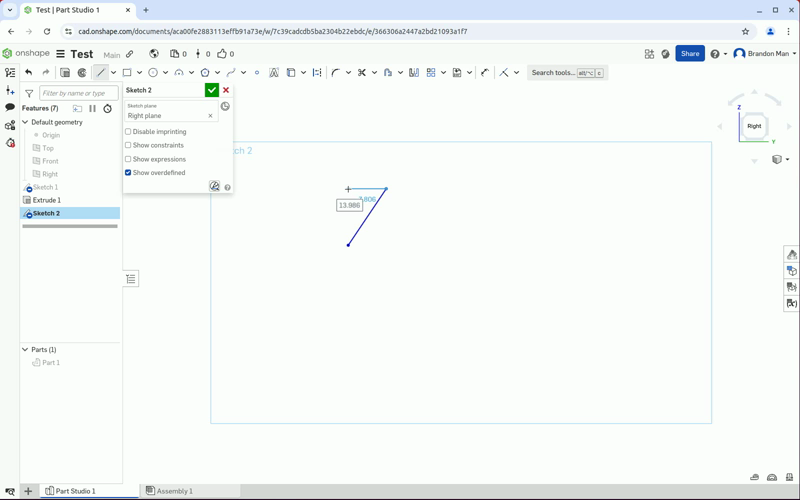
key_up(shift)
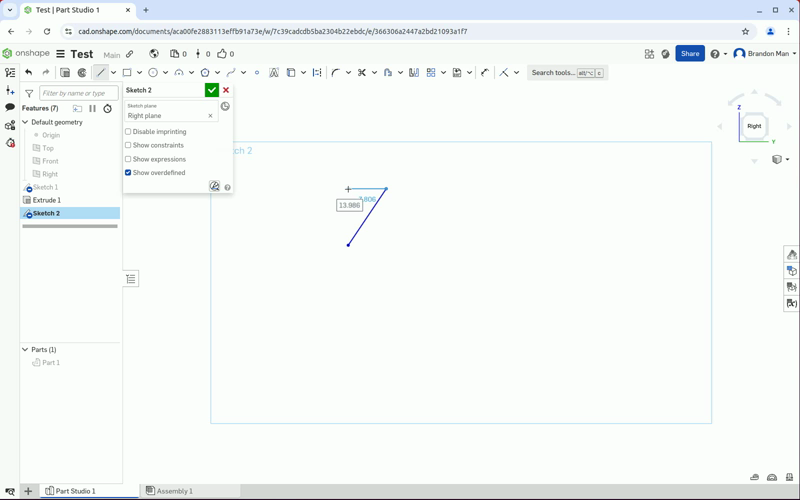
mouse_move(378, 188)
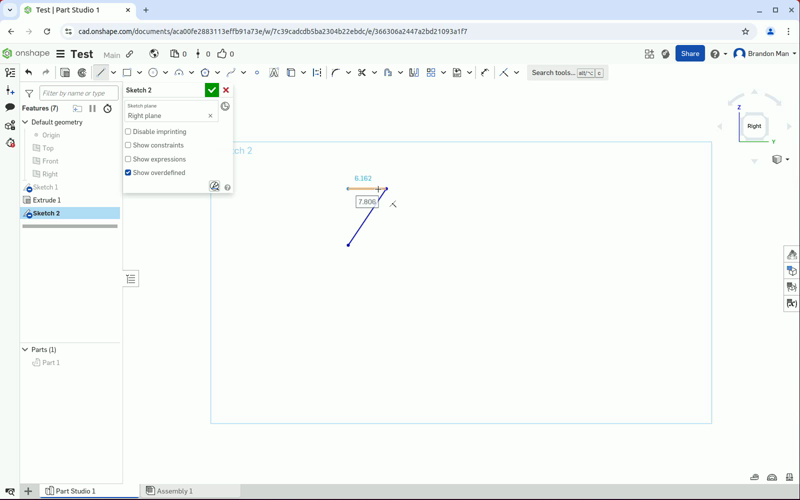
key_down(shift)
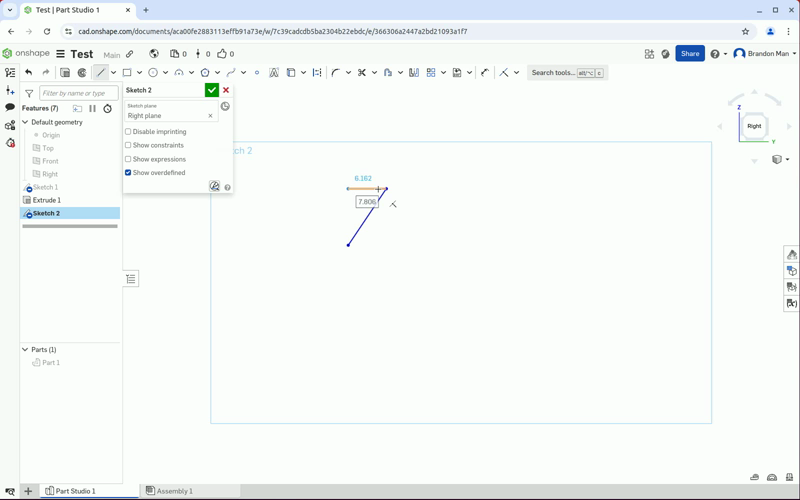
mouse_move(348, 245)
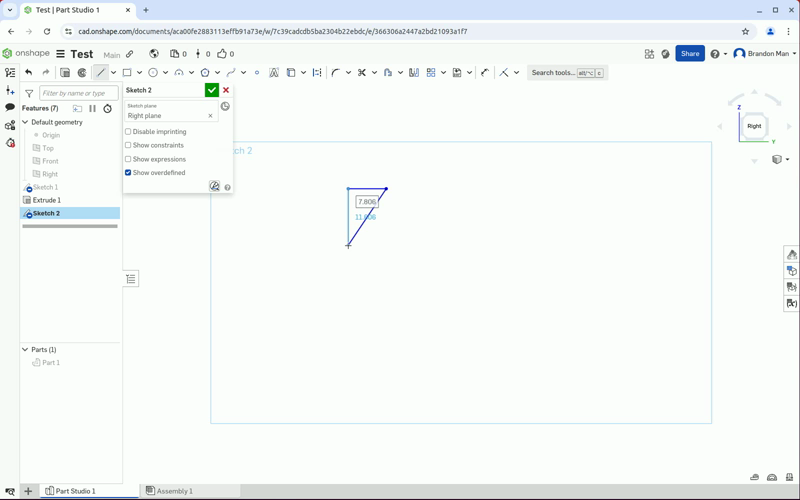
key_up(shift)
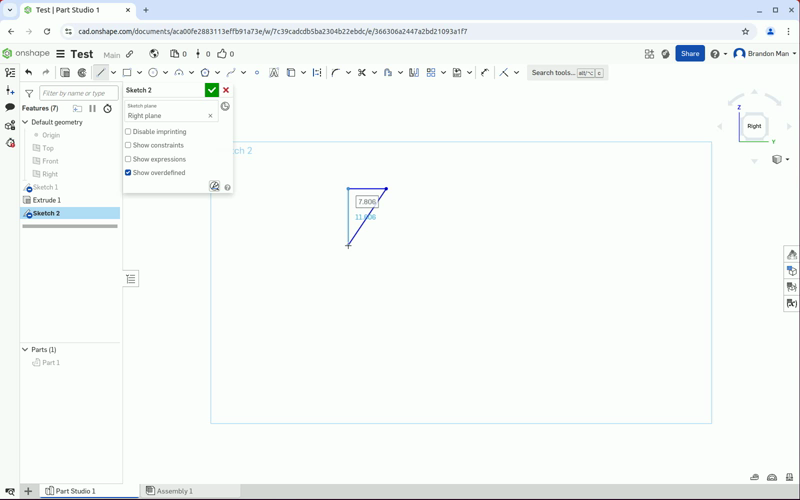
click(348, 245)
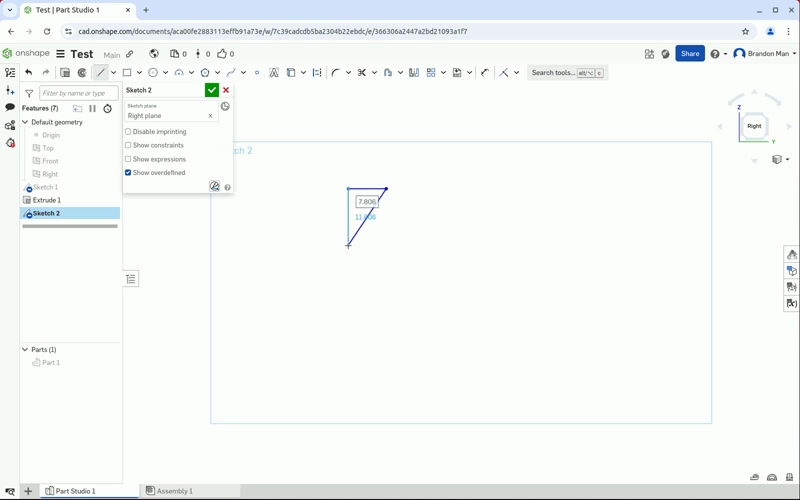
key(esc)
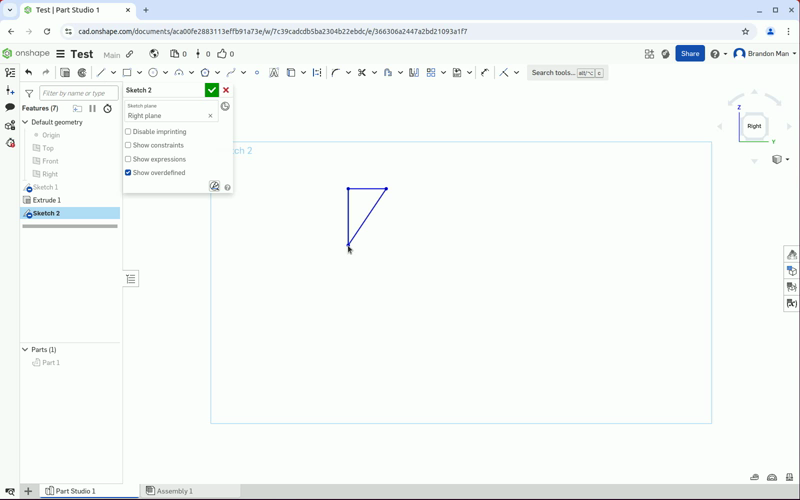
mouse_move(353, 225)
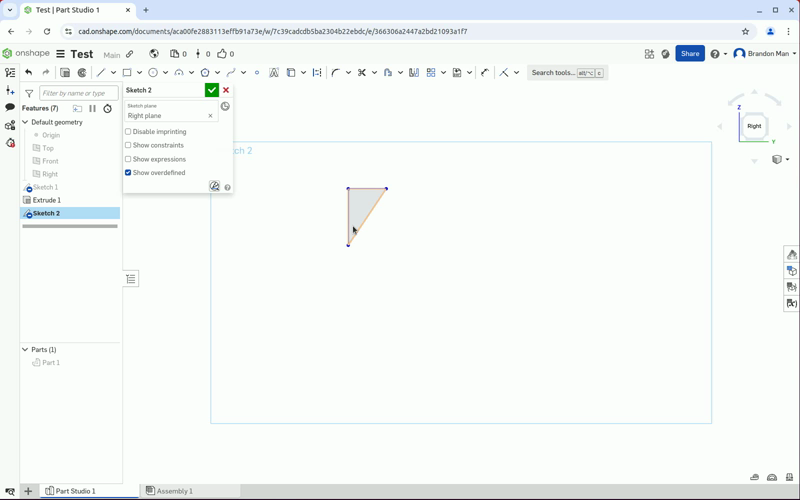
scroll(6)
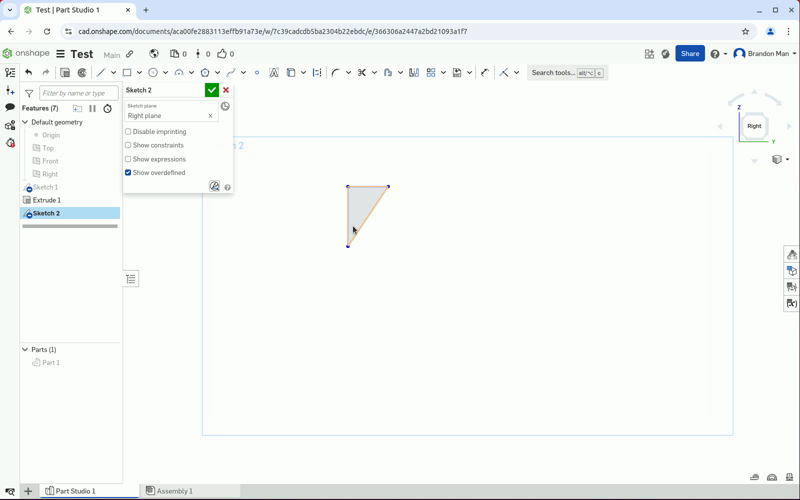
scroll(6)
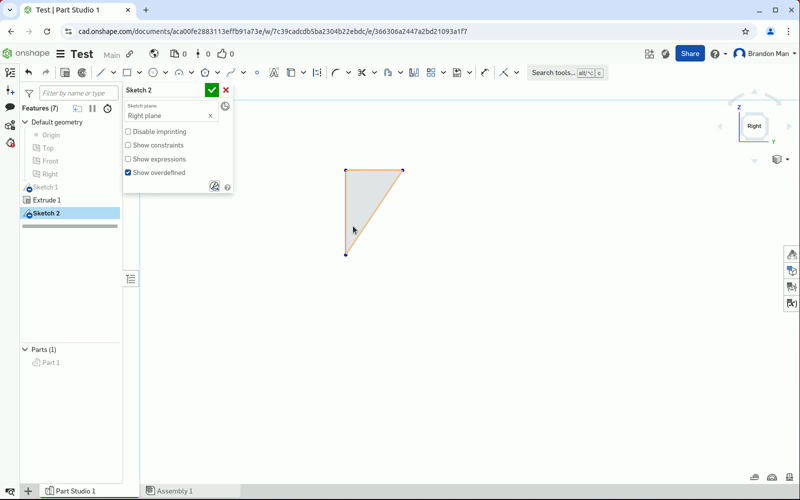
scroll(6)
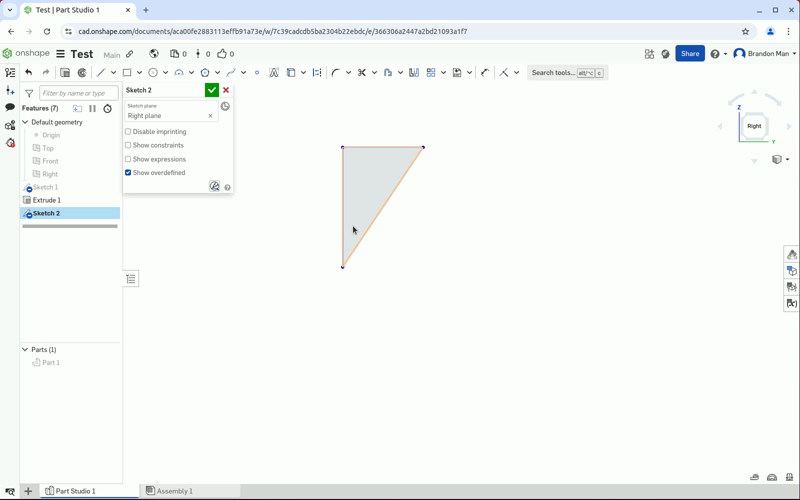
scroll(6)
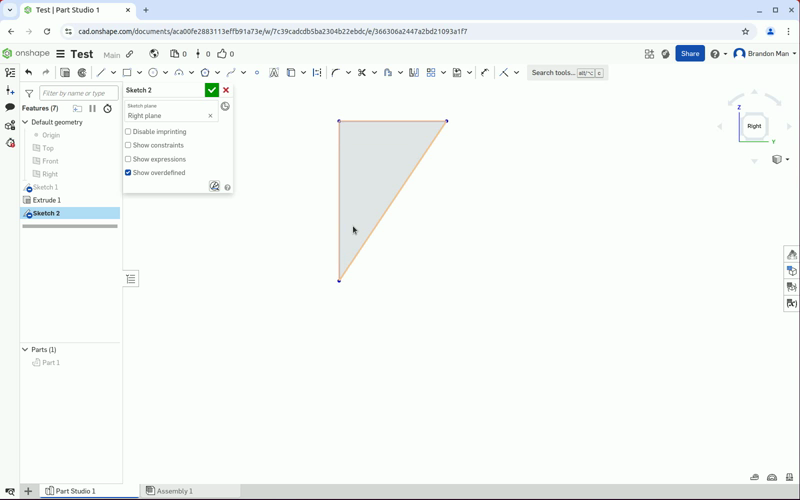
scroll(6)
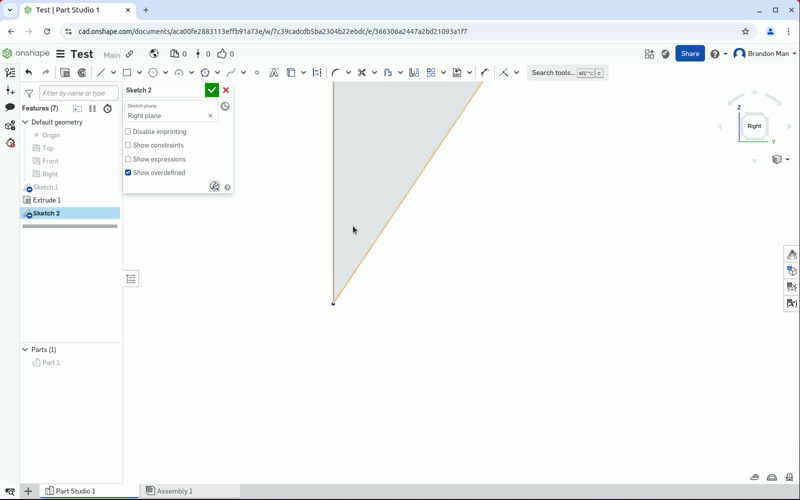
scroll(6)
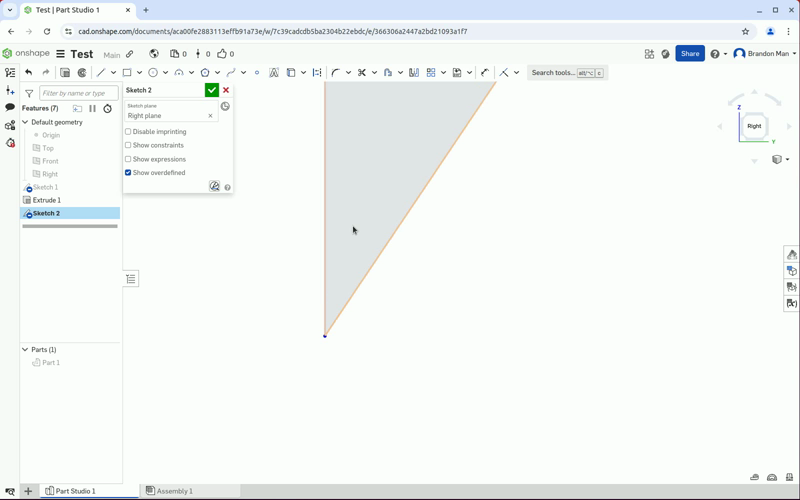
scroll(6)
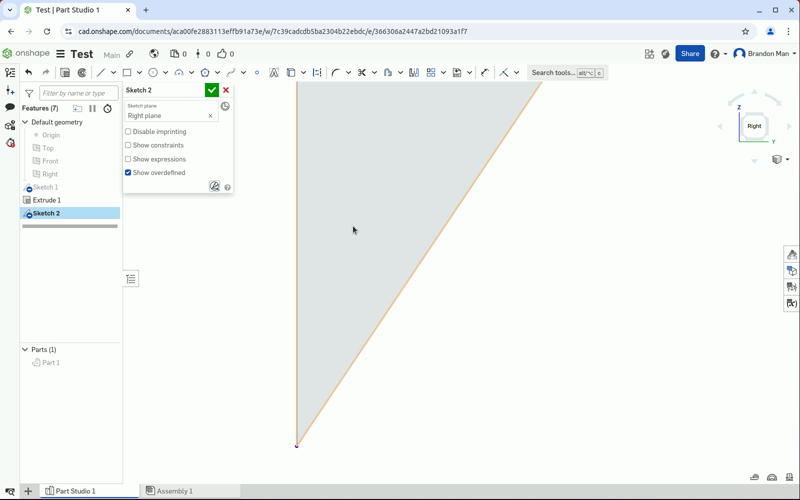
click(353, 225)
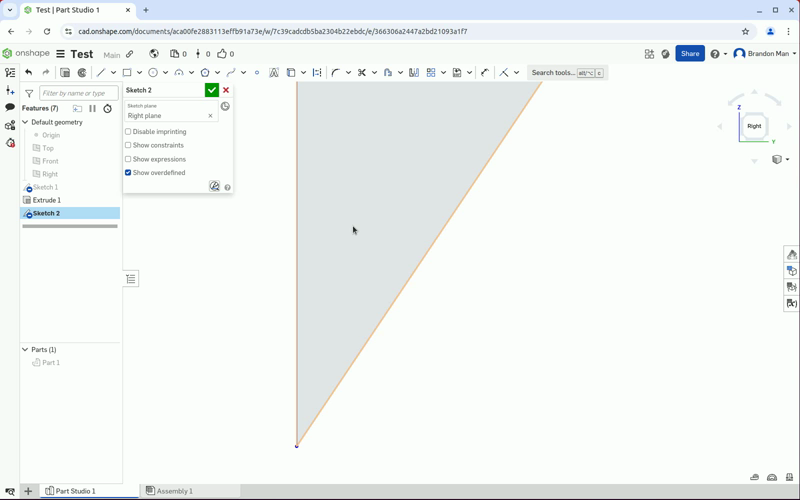
scroll(-6)
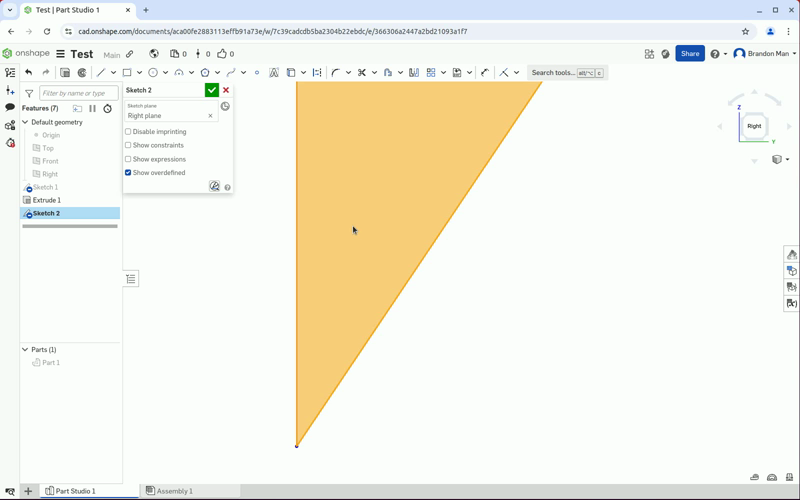
scroll(-6)
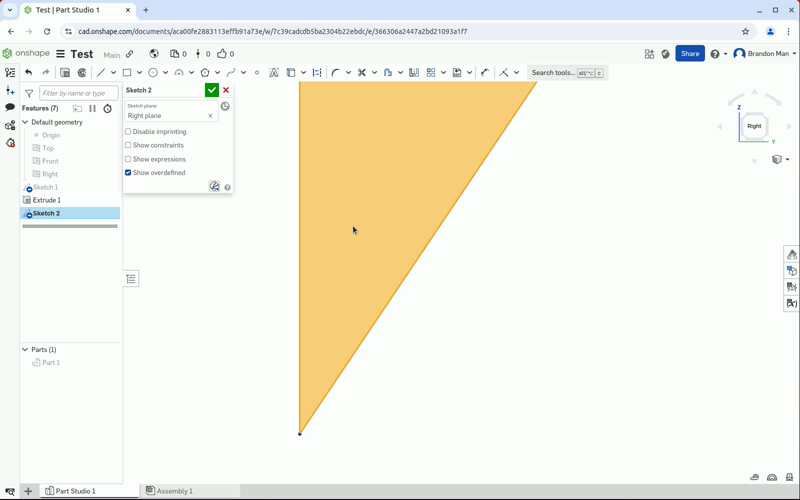
scroll(-6)
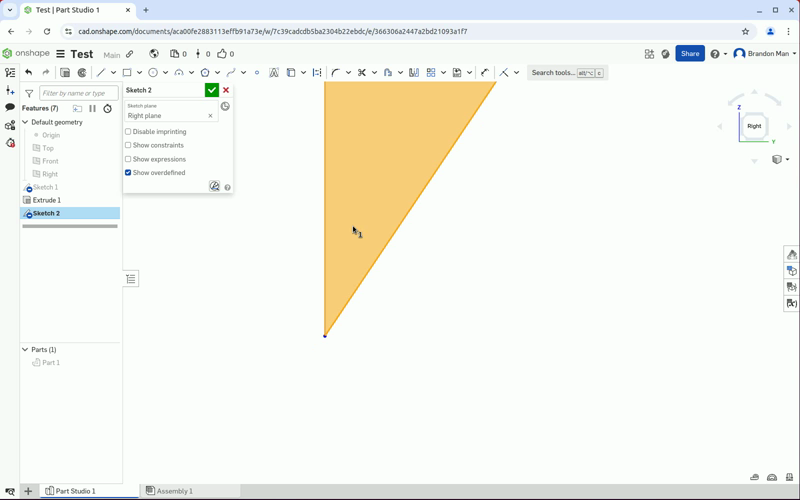
scroll(-6)
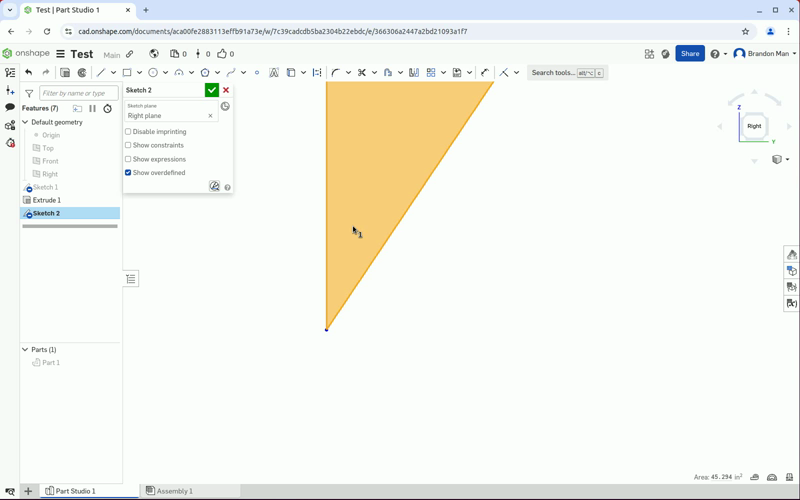
scroll(-6)
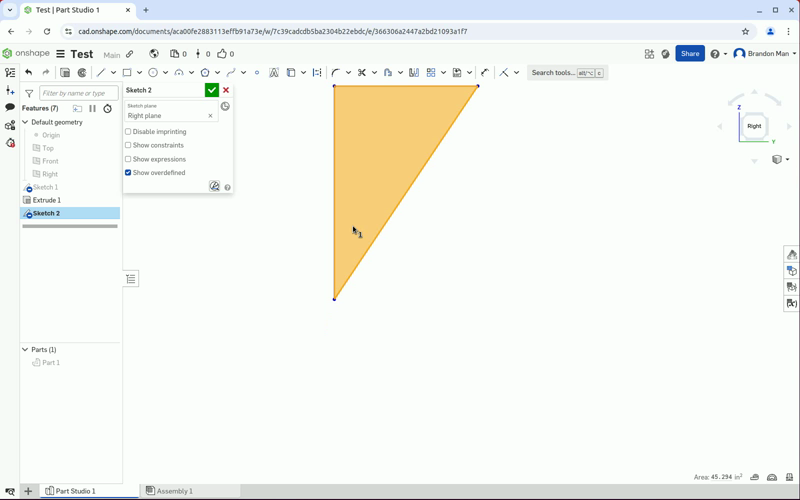
scroll(-6)
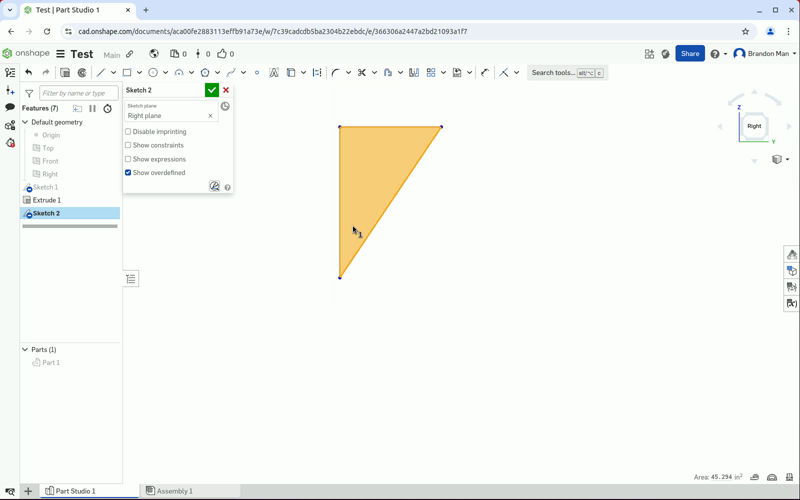
scroll(-6)
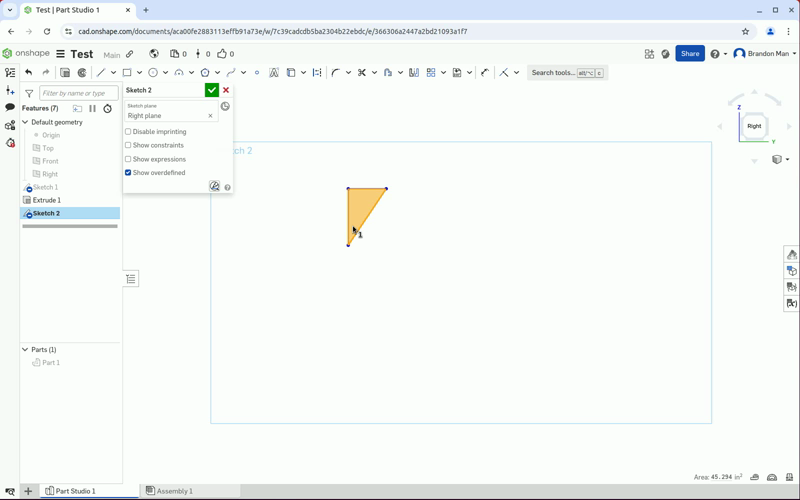
mouse_move(73, 352)
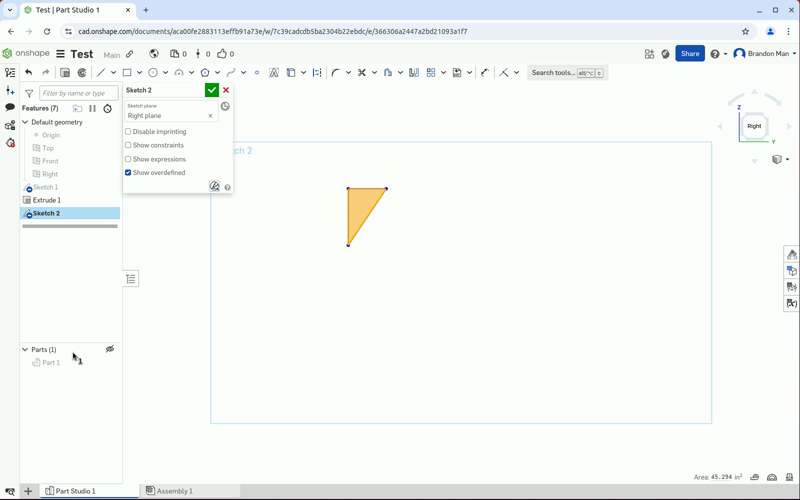
key(shift+y)
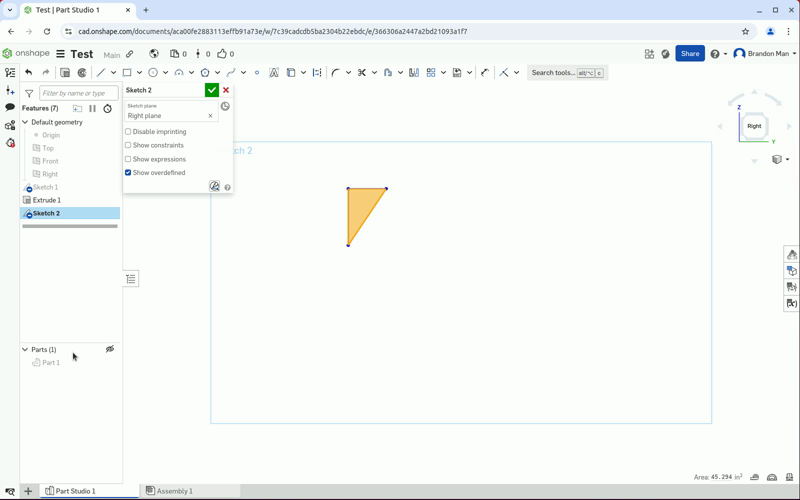
key(shift+e)
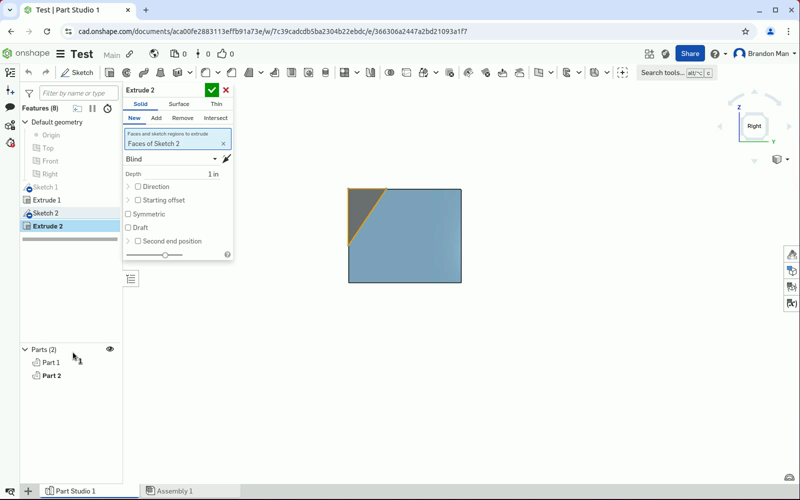
mouse_move(143, 106)
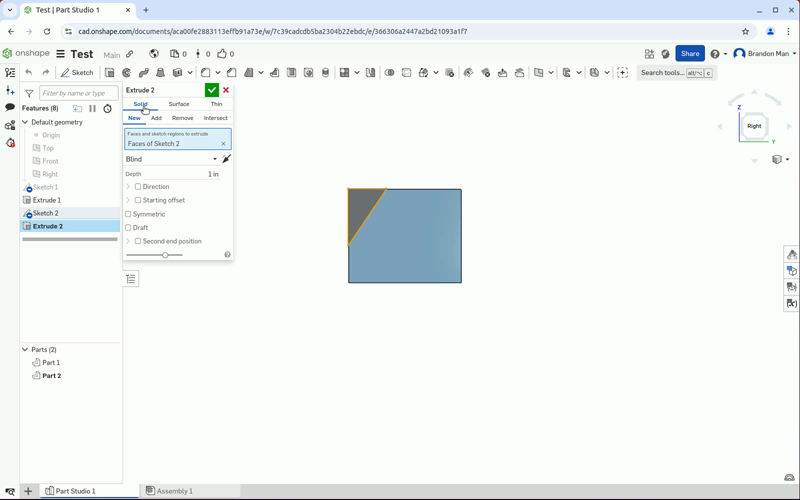
click(143, 106)
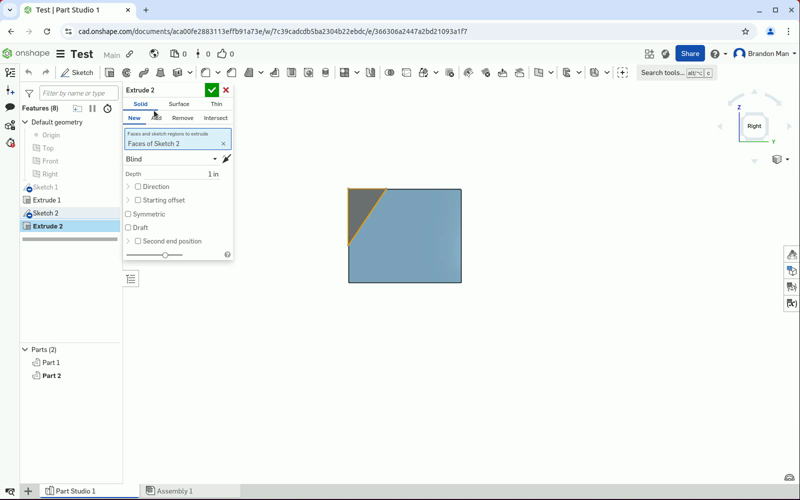
mouse_move(186, 120)
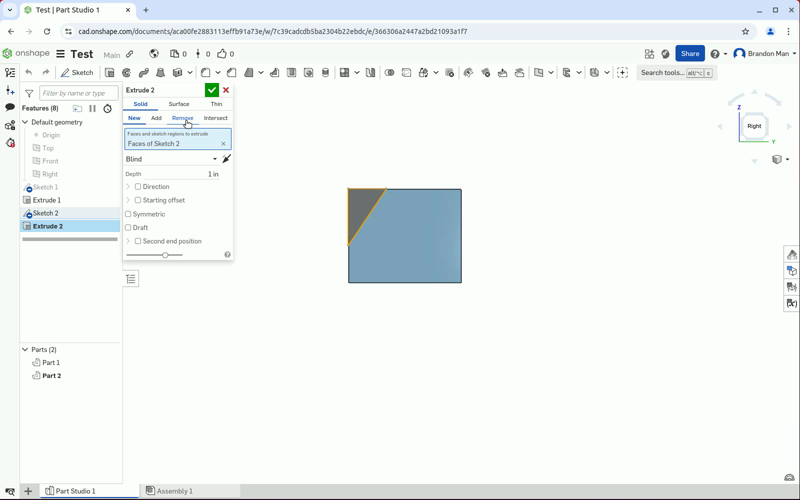
click(186, 120)
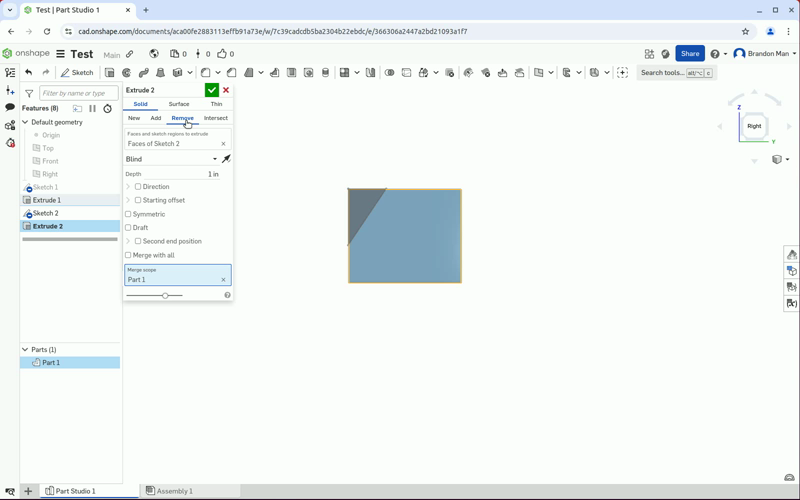
key(tab, 4)
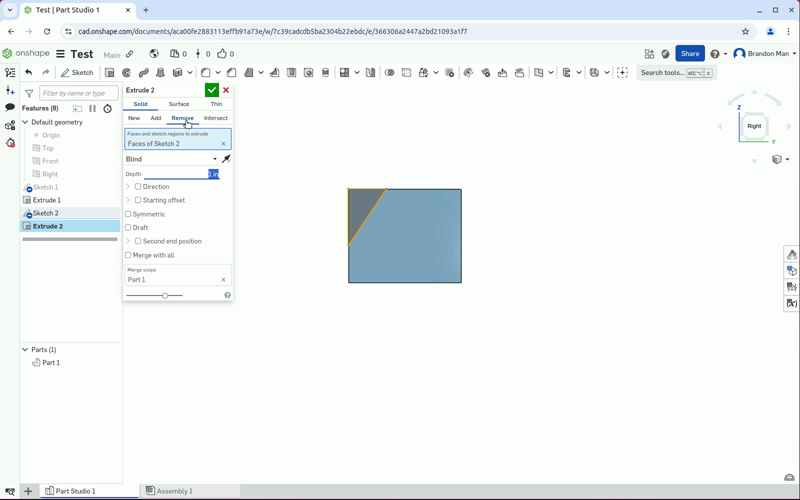
text(15.405)
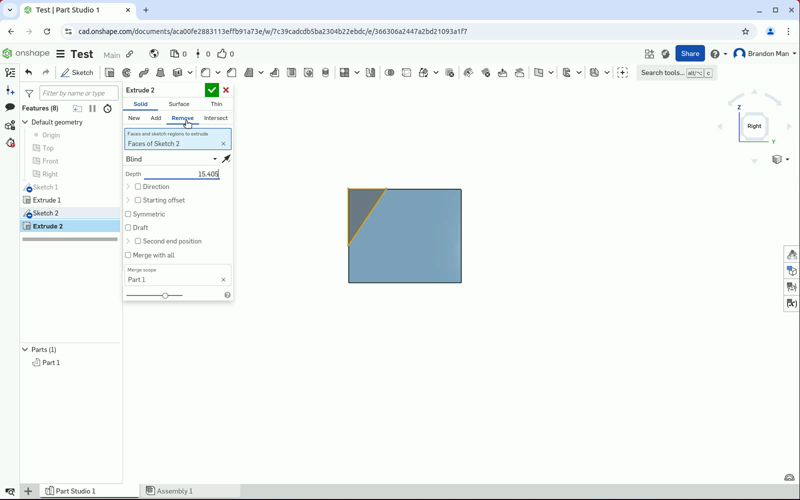
key(tab, 6)
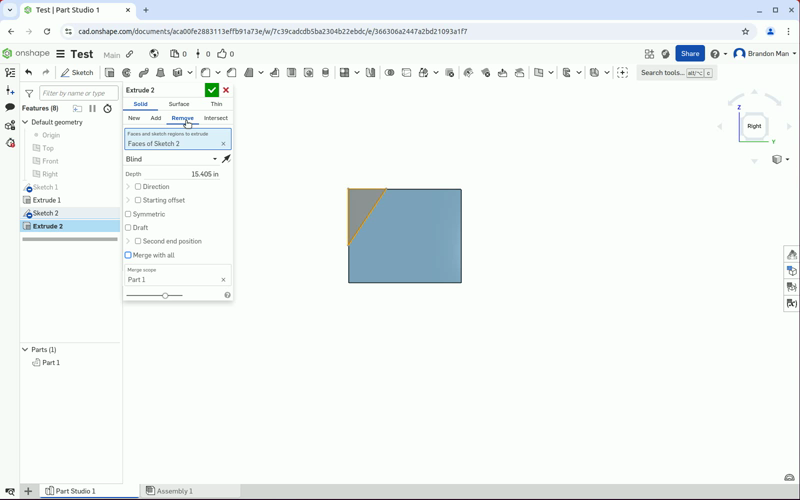
key(space)
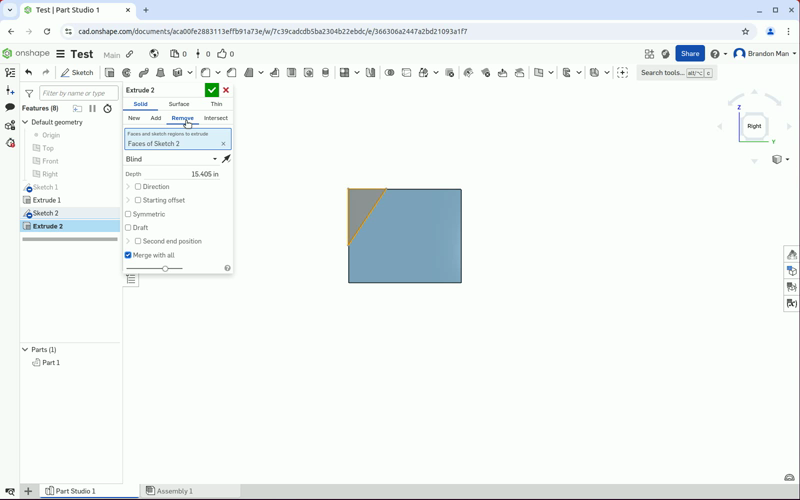
key(enter)
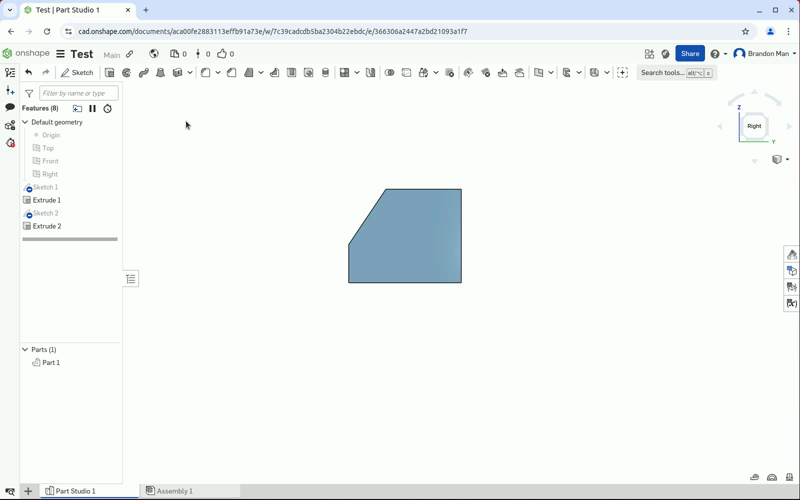
key(shift+h)
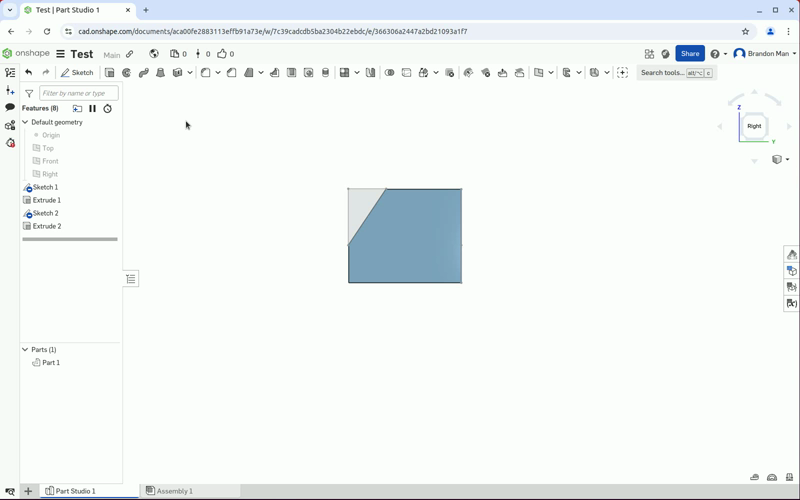
key(shift+h)
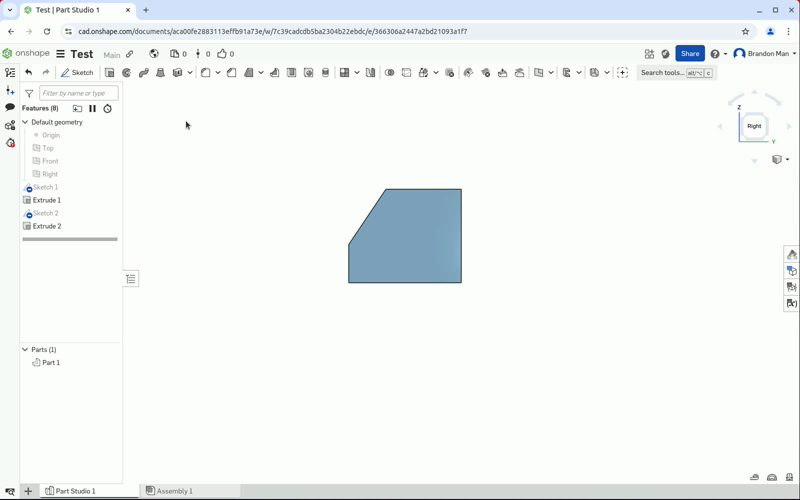
mouse_move(73, 189)
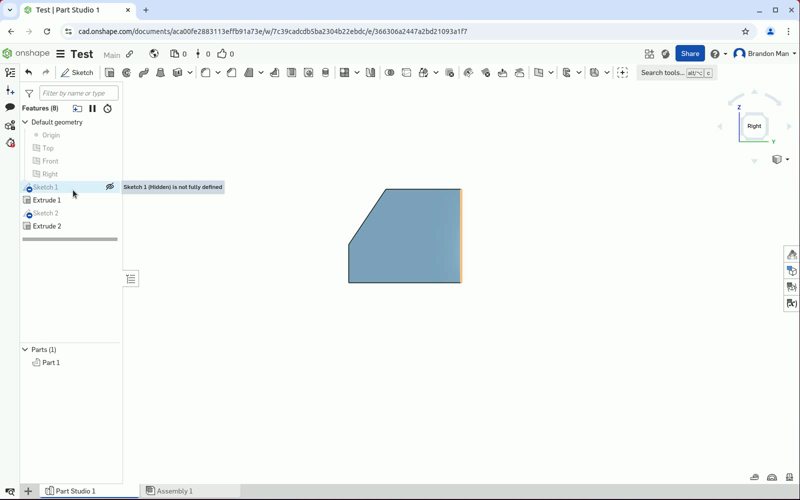
click(73, 189)
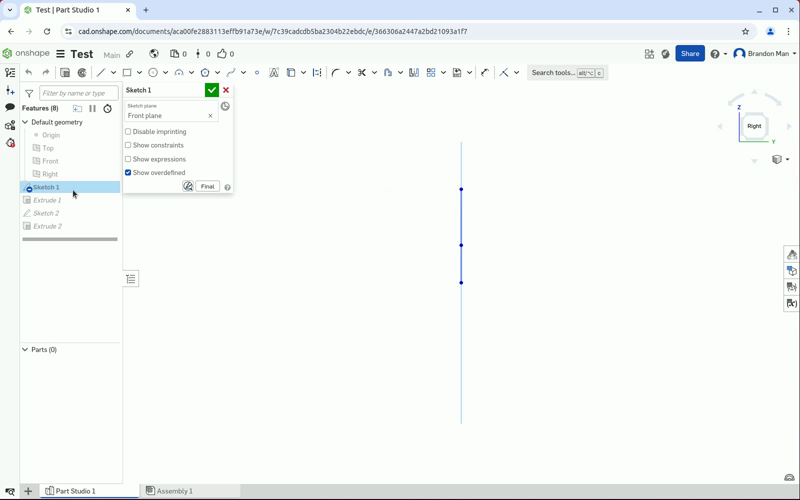
mouse_move(229, 92)
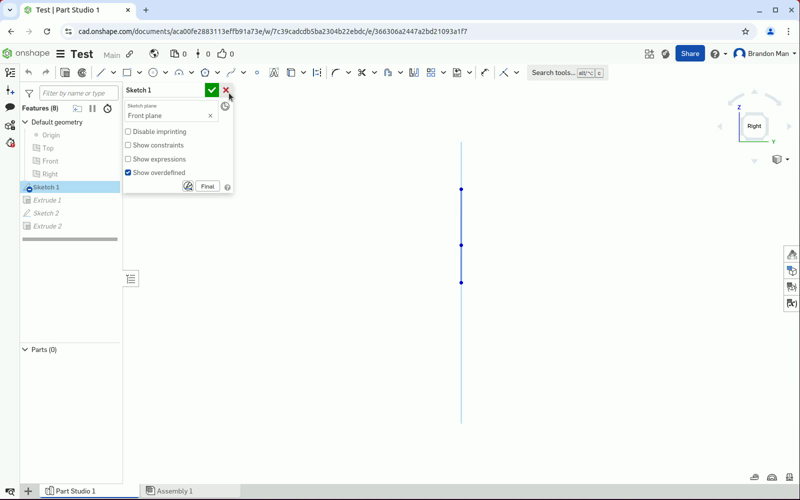
click(229, 92)
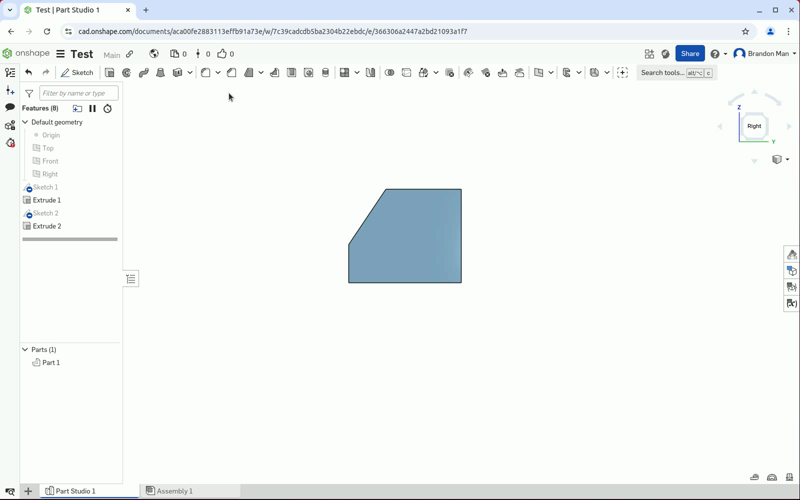
mouse_move(73, 352)
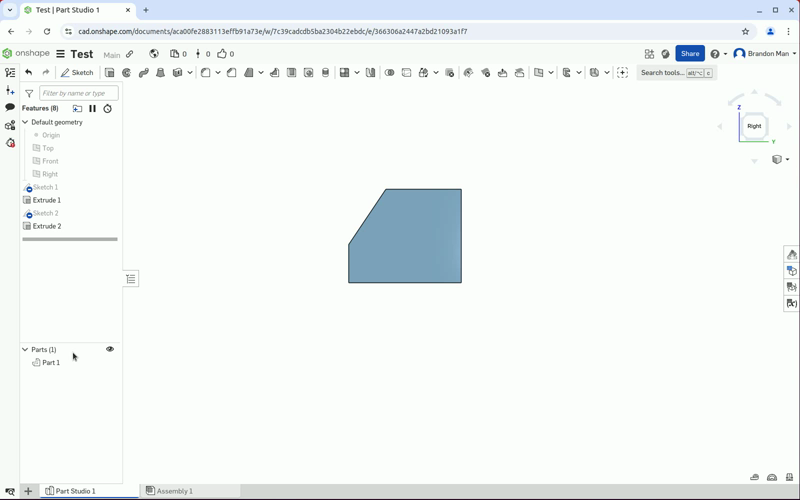
key(y)
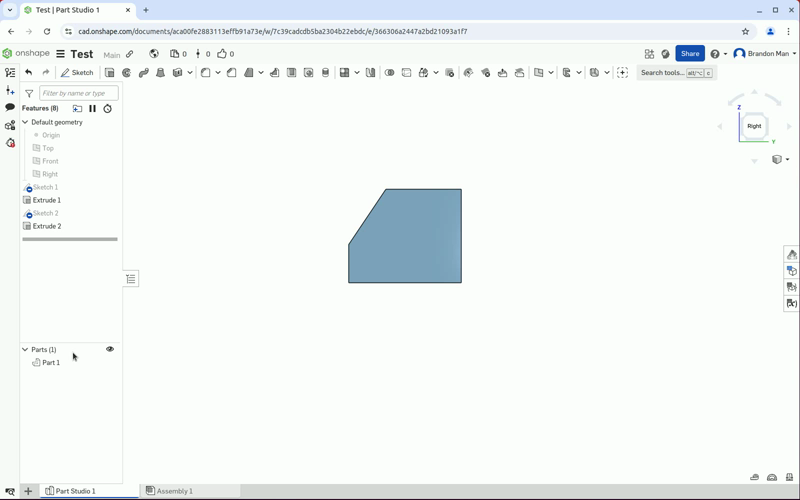
key(shift+p)
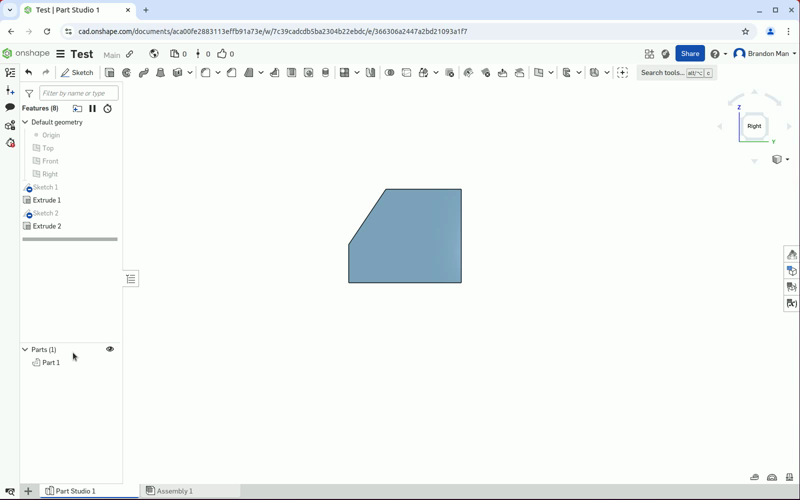
key(space)
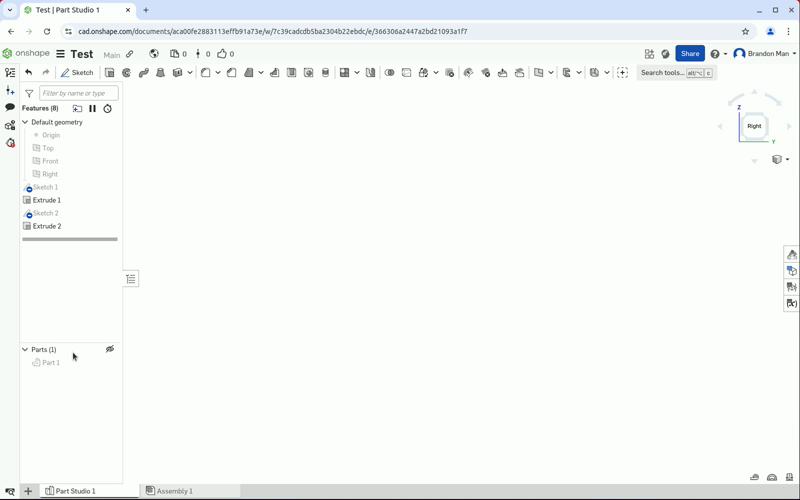
key_down(shift)
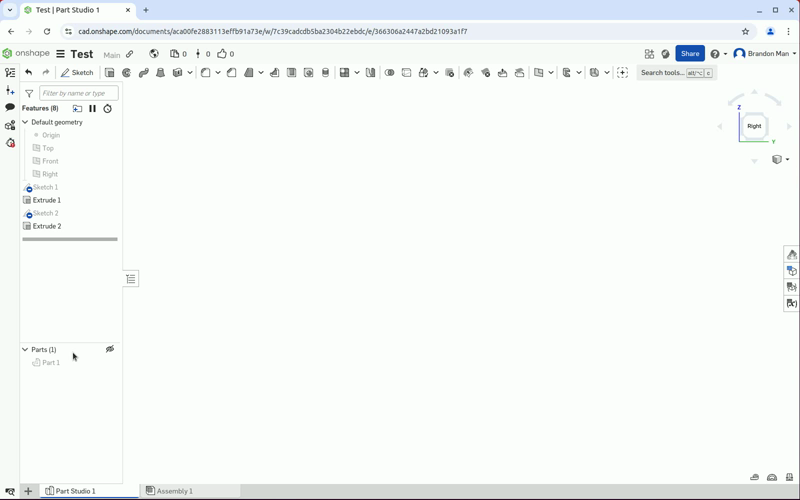
key(right)
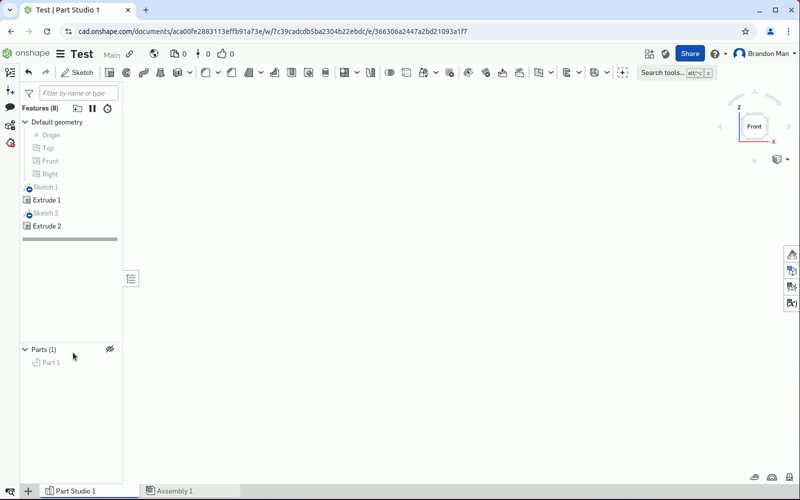
key_up(shift)
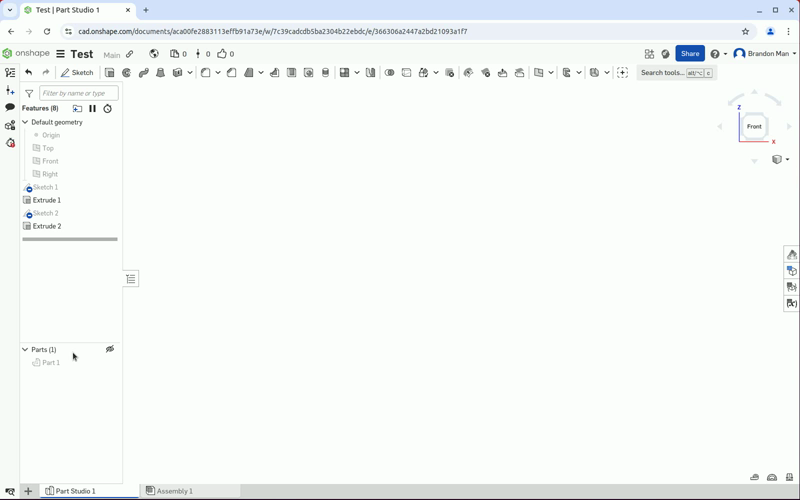
key(space)
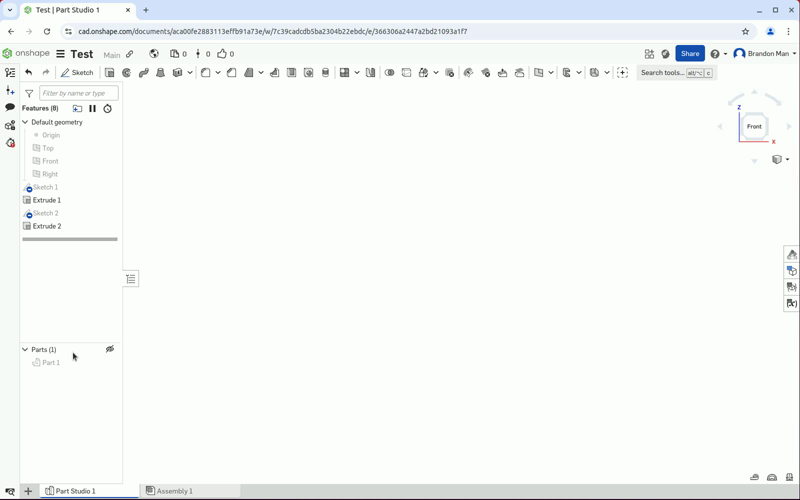
key_down(shift)
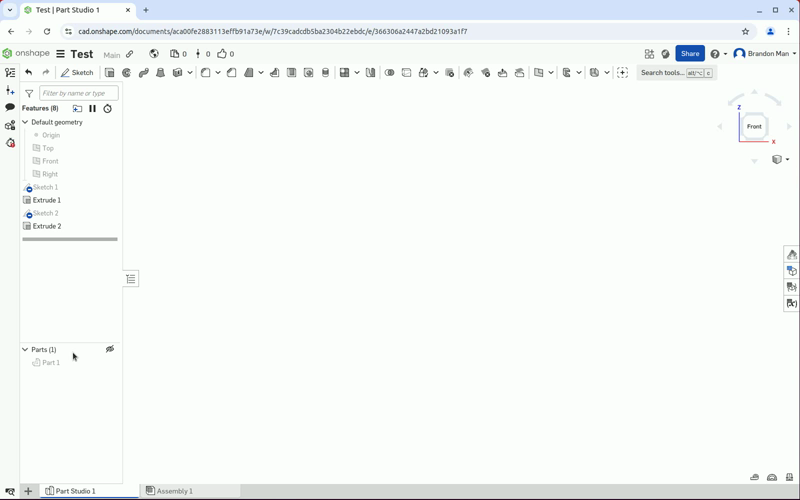
key(down)
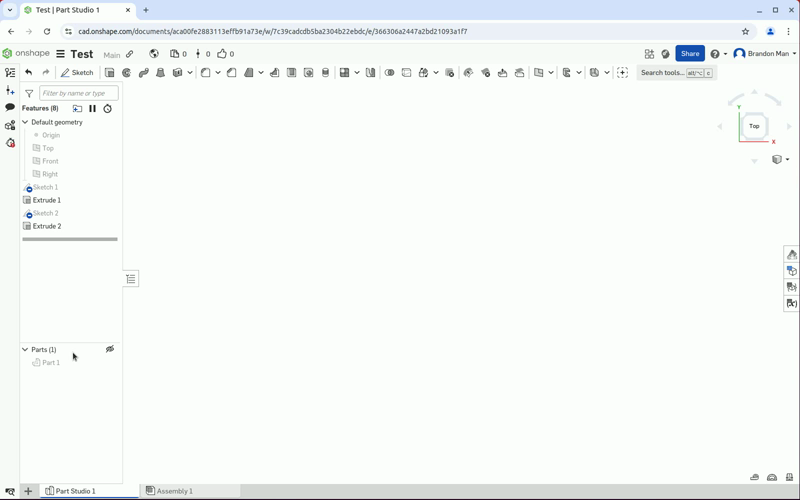
key_up(shift)
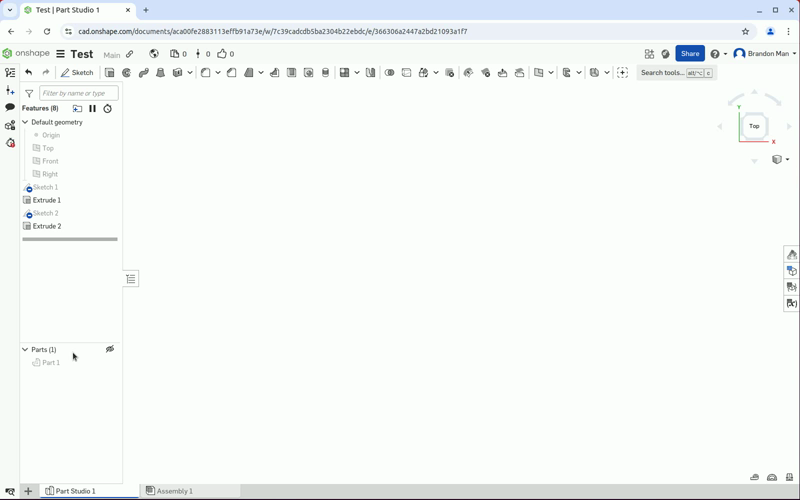
mouse_move(73, 352)
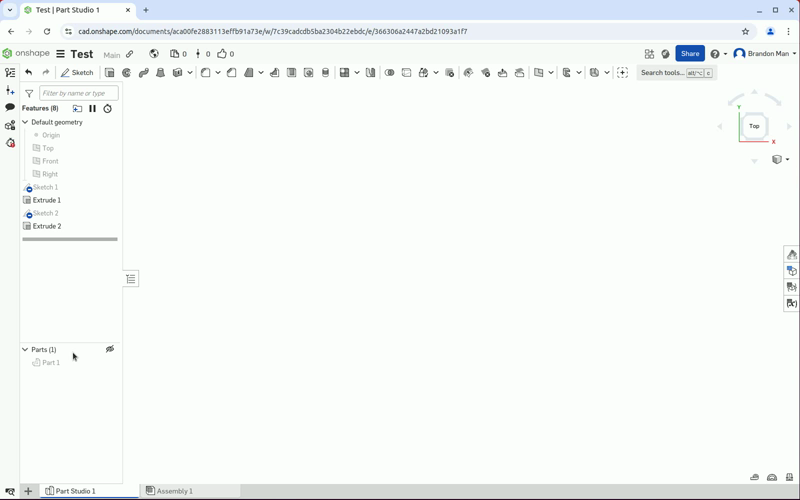
key(shift+y)
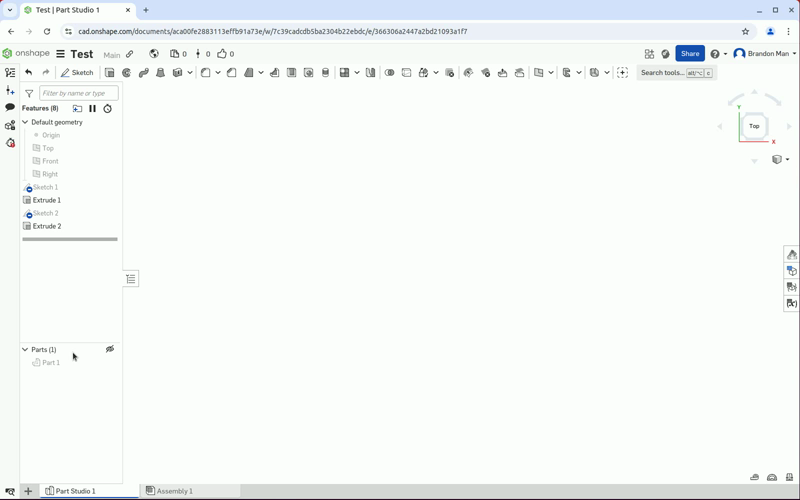
key(shift+s)
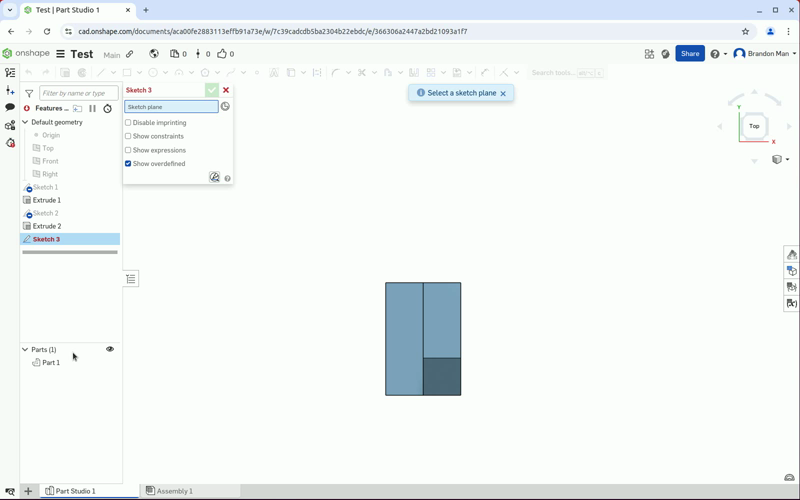
mouse_move(73, 150)
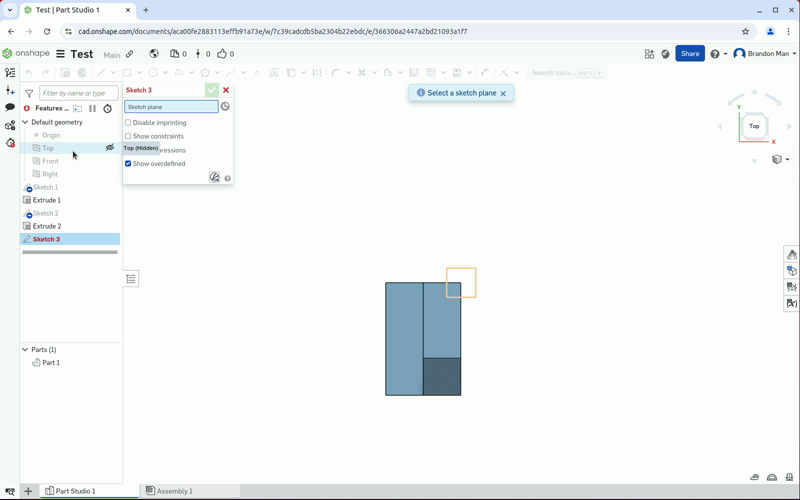
click(73, 150)
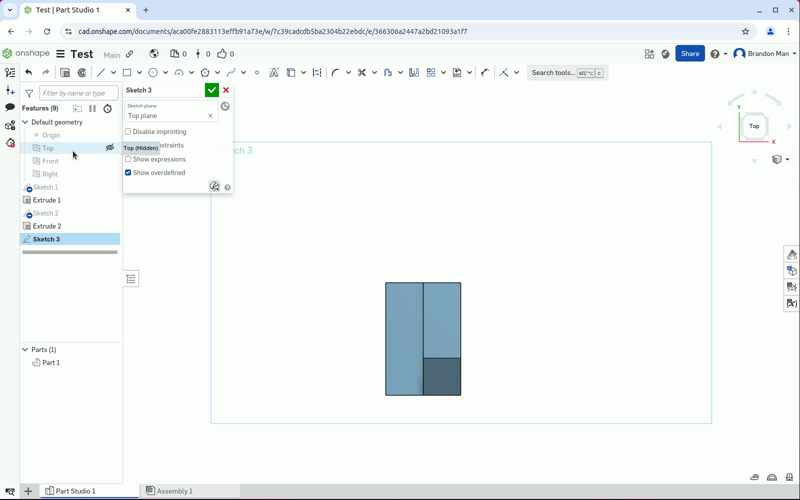
mouse_move(73, 352)
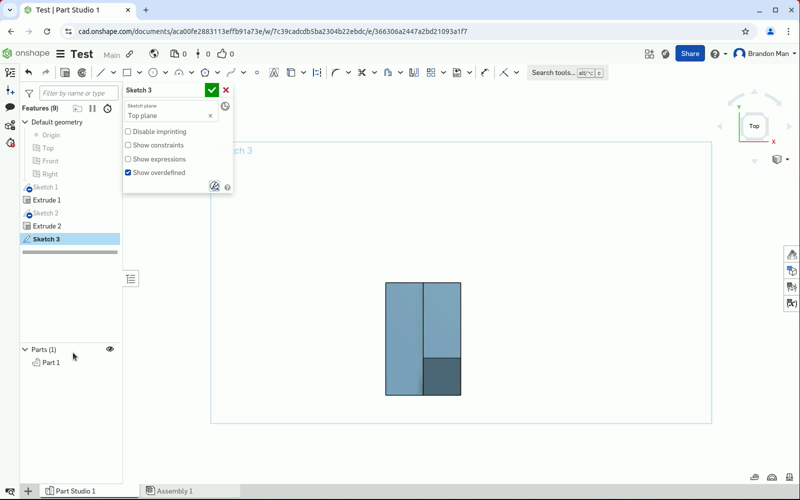
key(y)
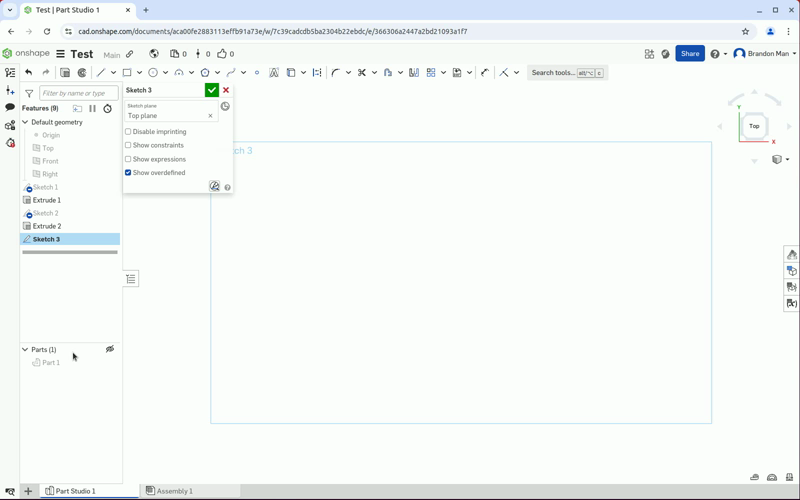
key(l)
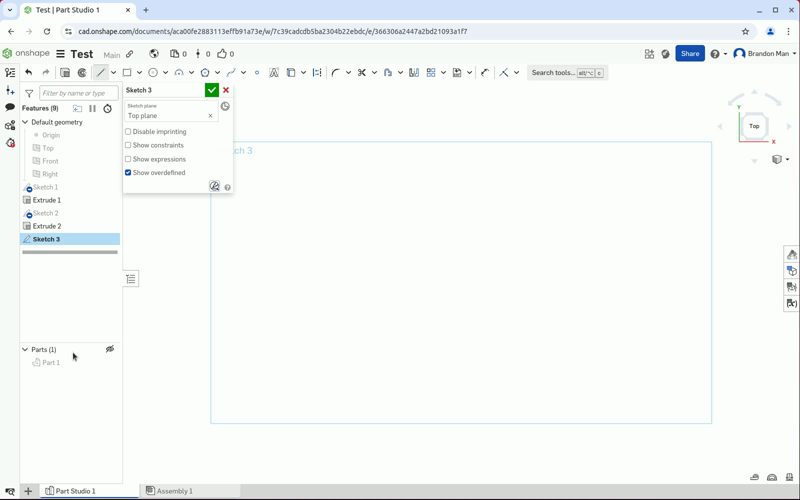
key_down(shift)
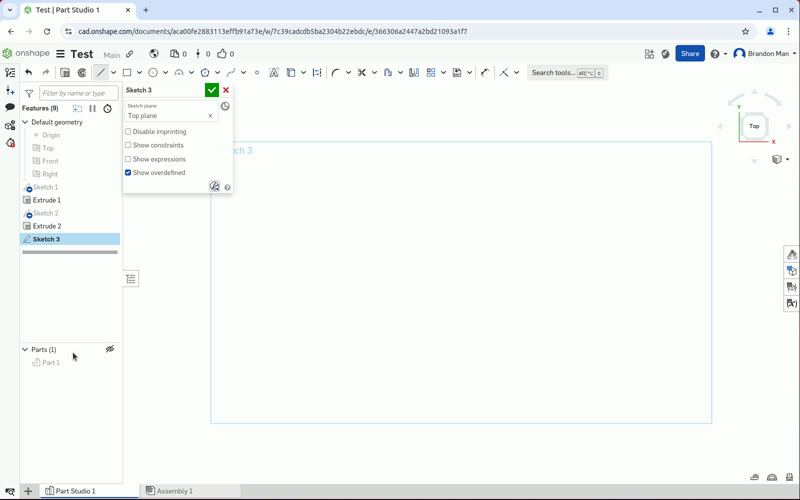
mouse_move(385, 395)
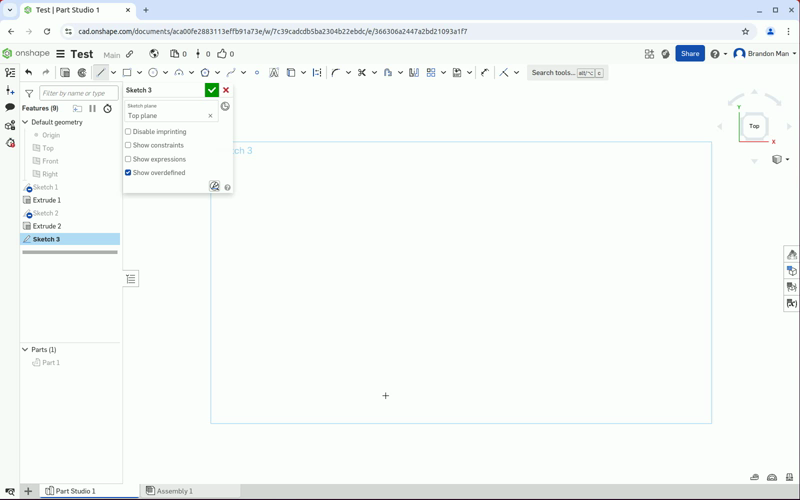
click(385, 395)
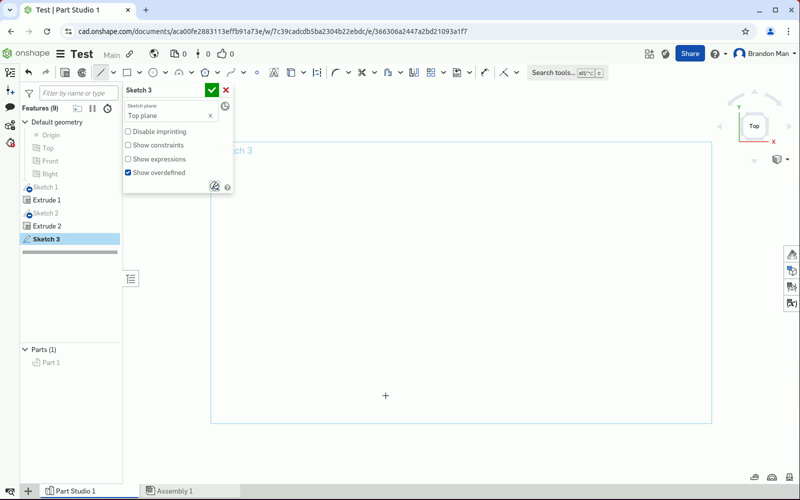
key_up(shift)
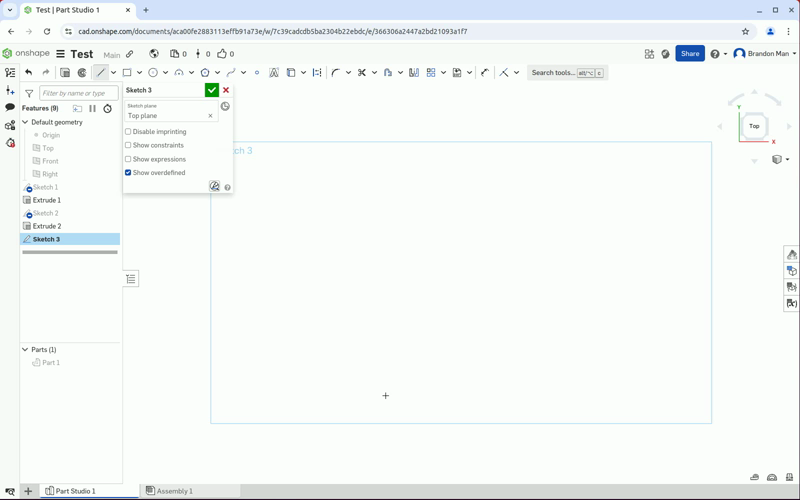
key_down(shift)
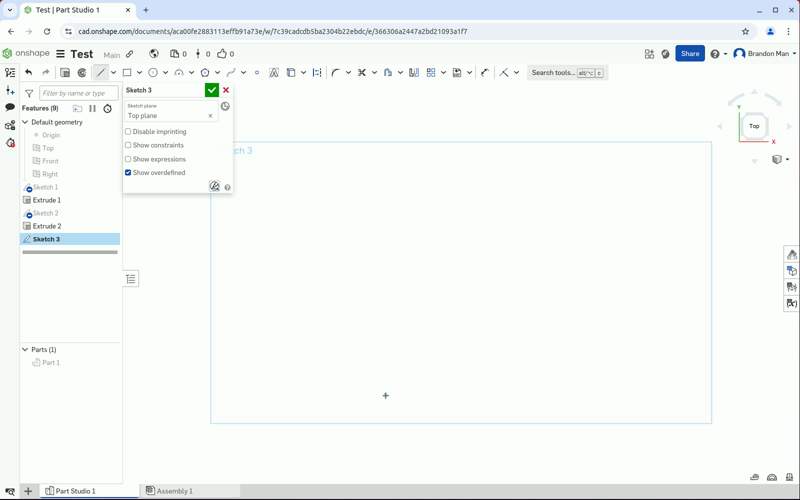
mouse_move(415, 395)
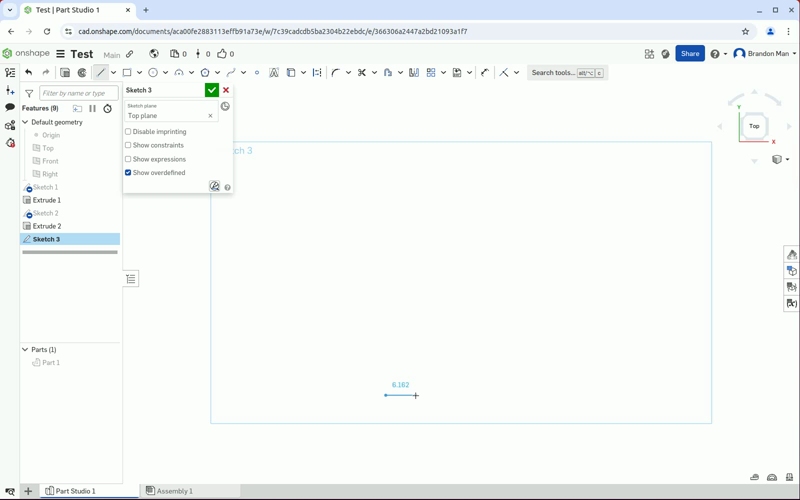
mouse_move(424, 395)
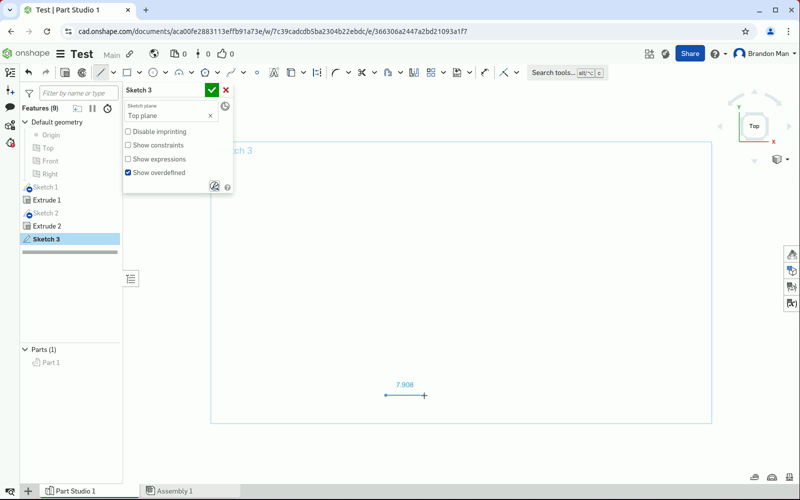
click(424, 395)
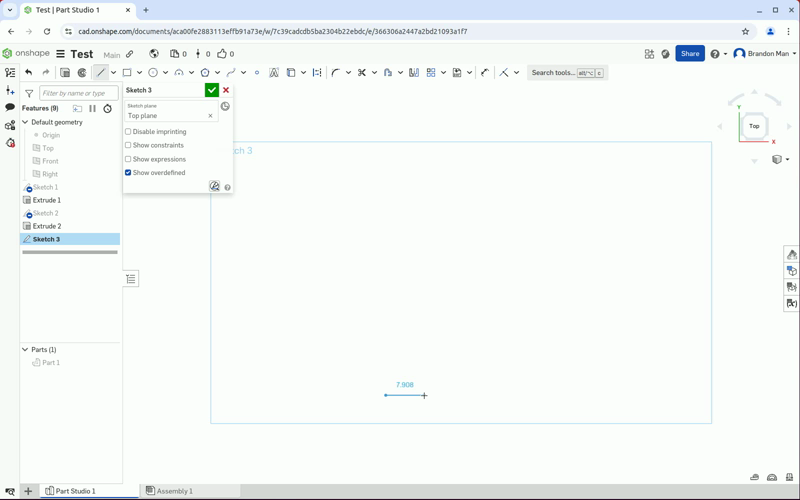
key_up(shift)
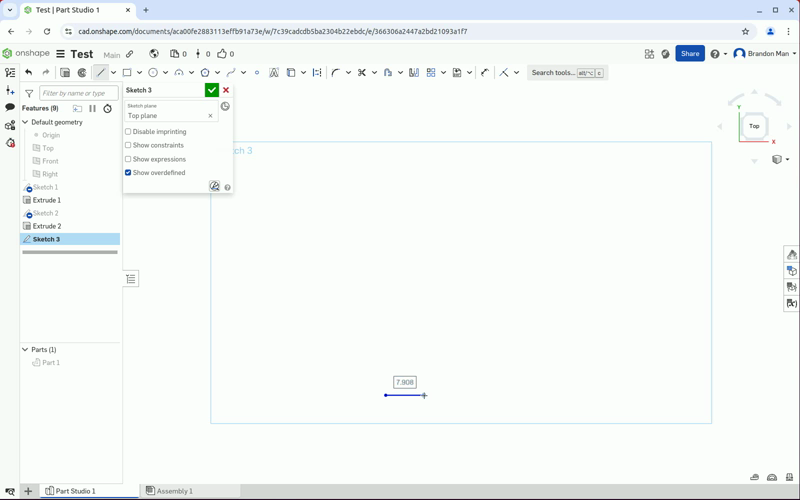
key_down(shift)
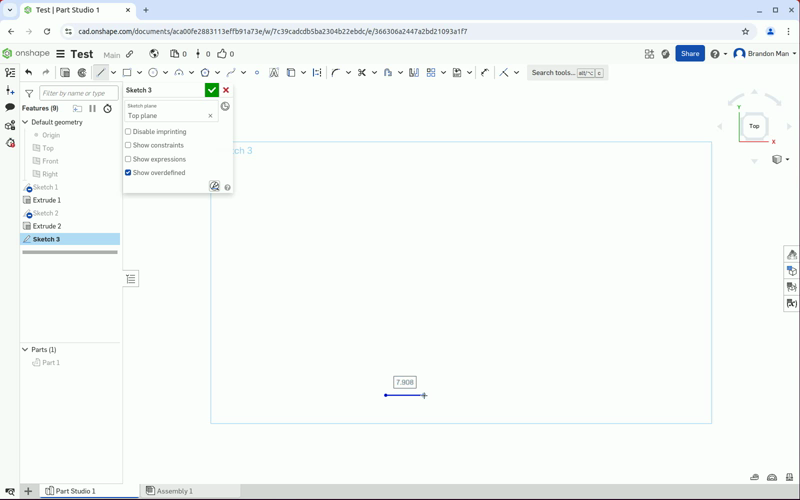
mouse_move(454, 395)
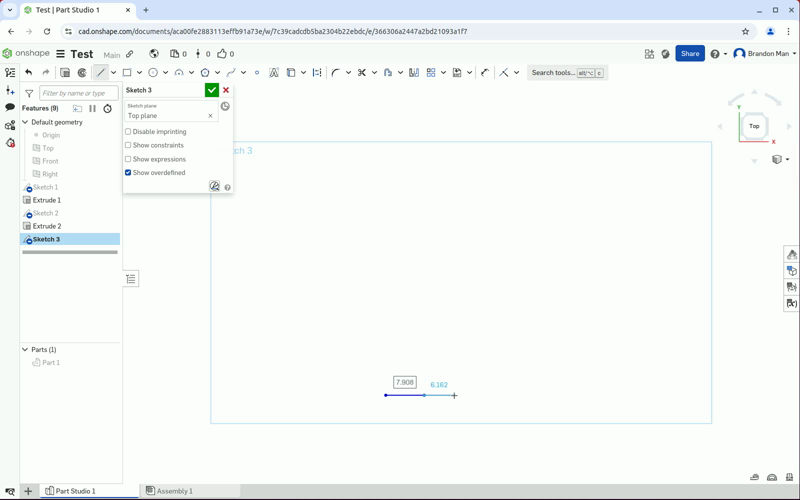
mouse_move(385, 357)
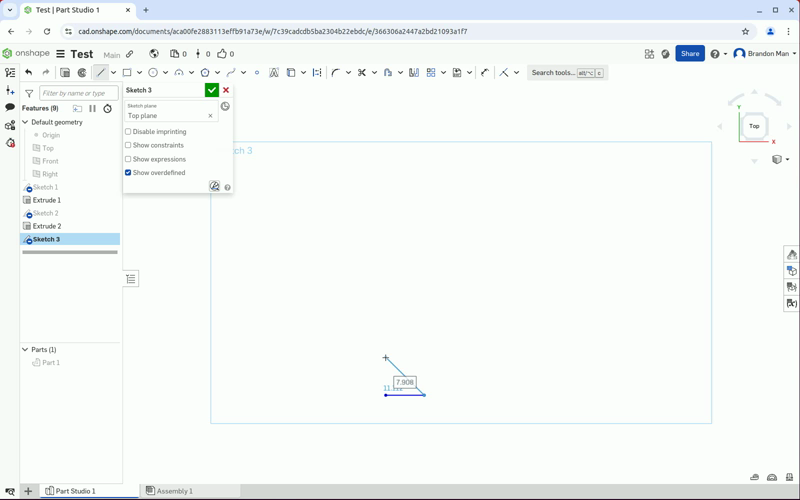
click(385, 357)
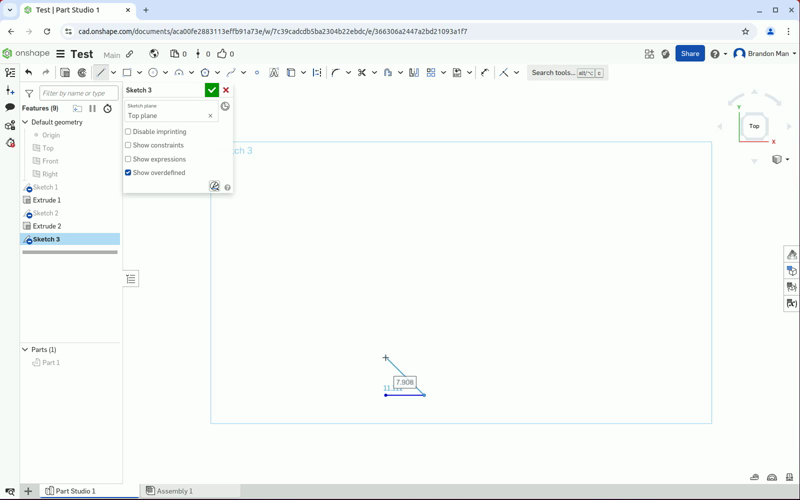
key_up(shift)
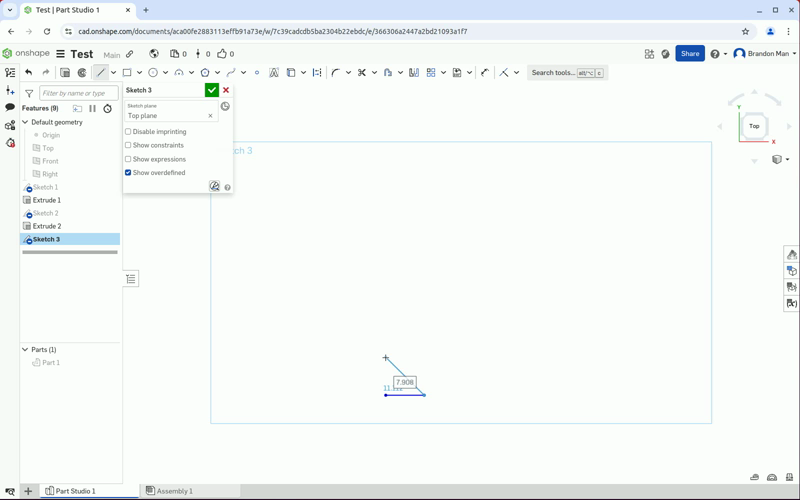
mouse_move(415, 357)
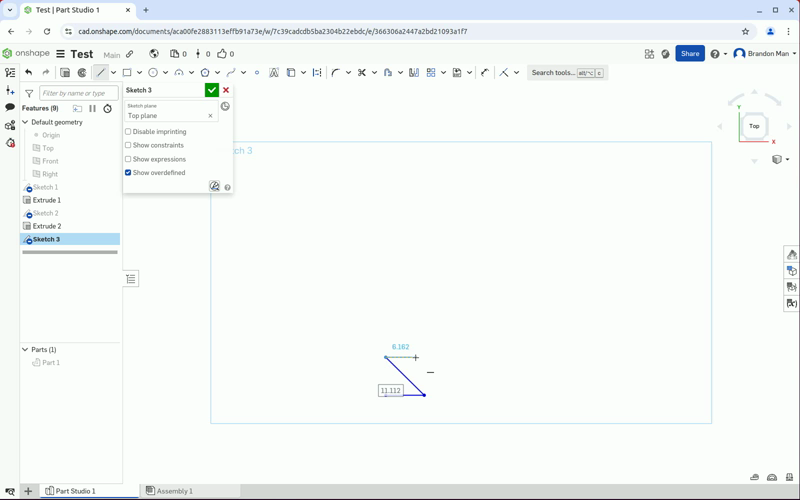
key_down(shift)
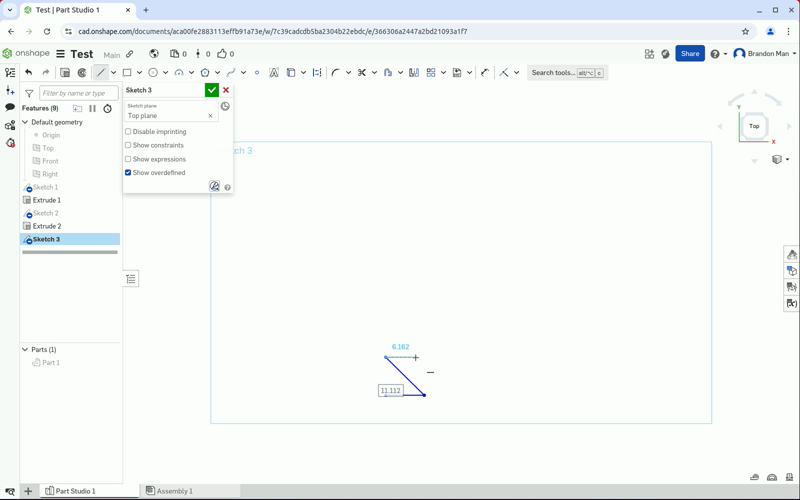
mouse_move(385, 395)
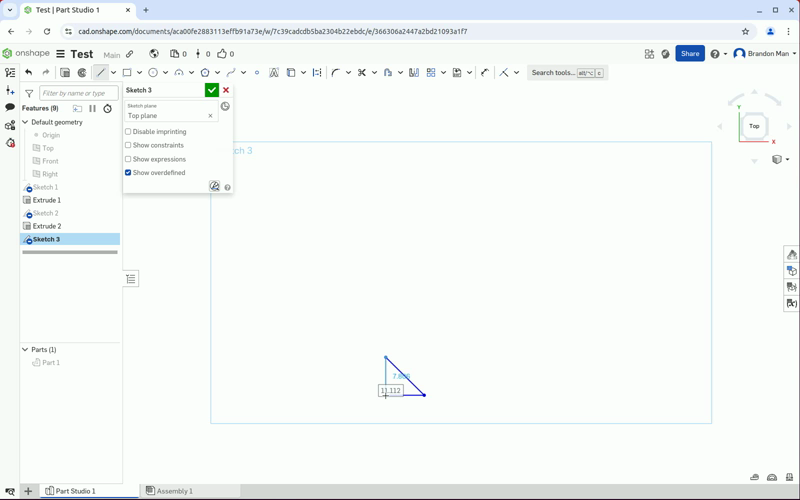
key_up(shift)
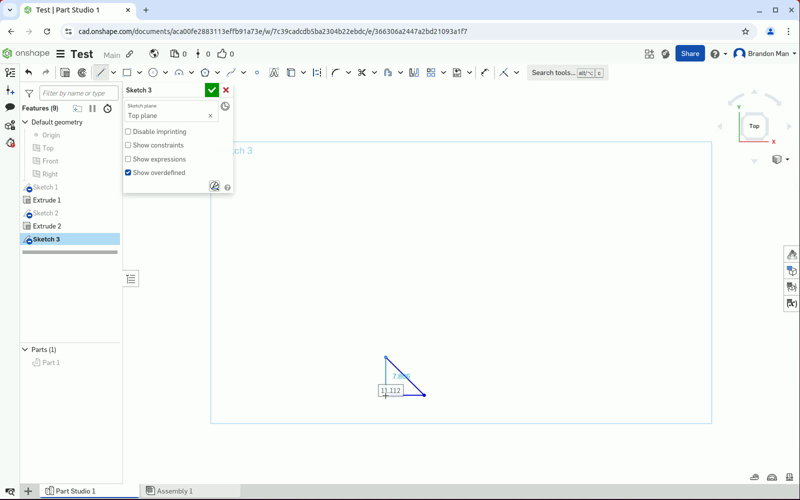
click(385, 395)
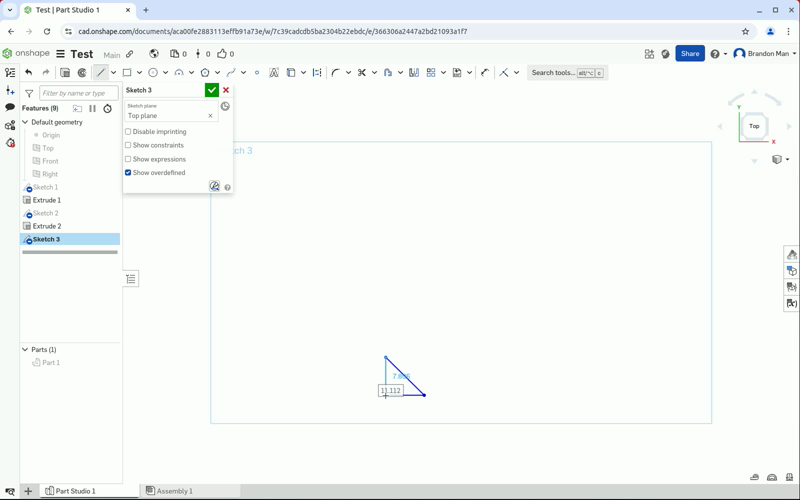
key(esc)
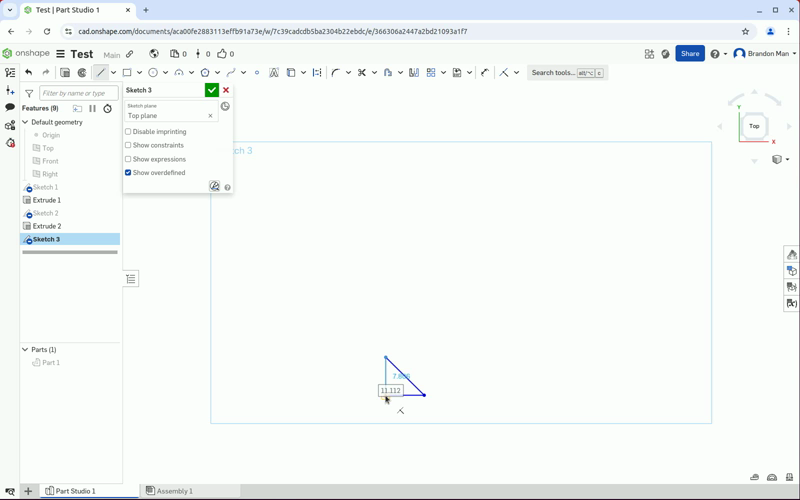
mouse_move(406, 388)
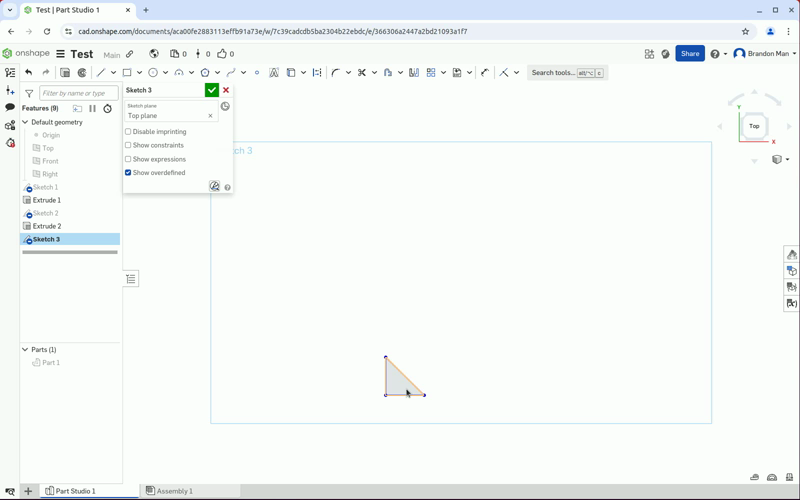
scroll(6)
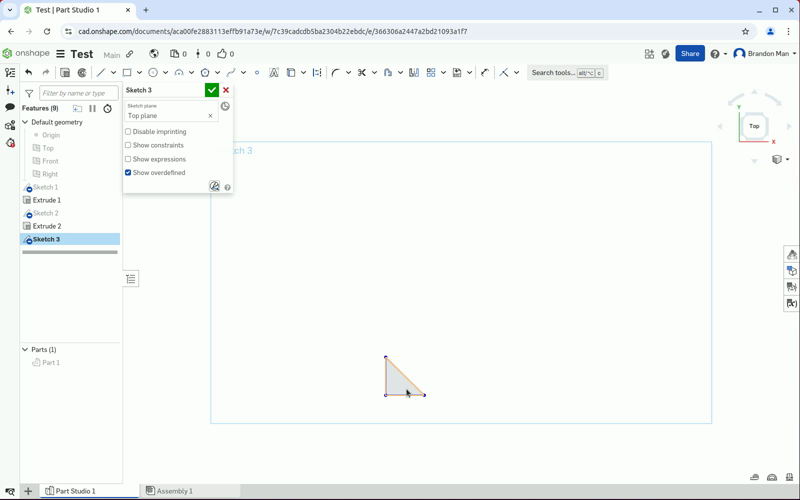
scroll(6)
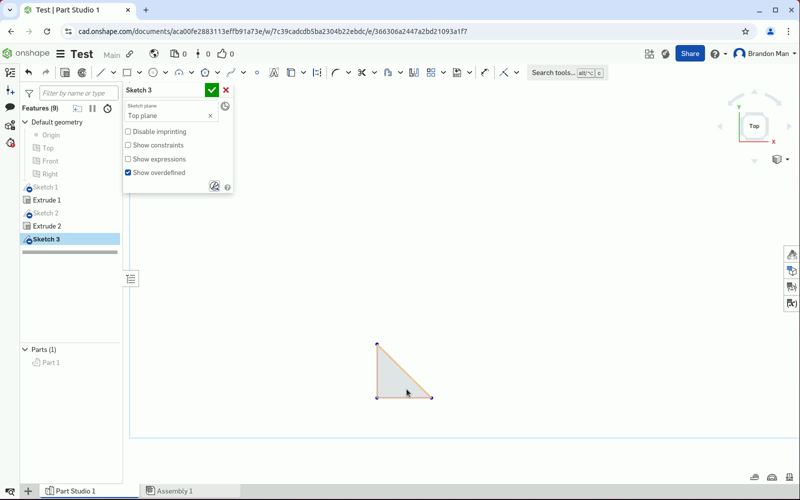
scroll(6)
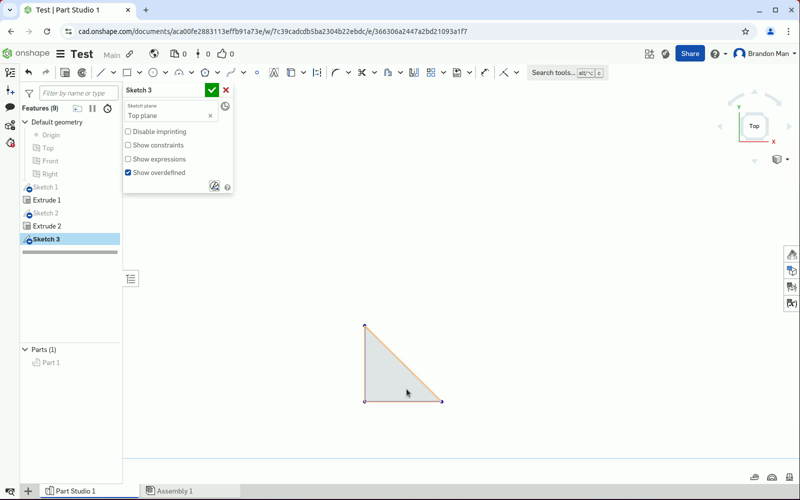
scroll(6)
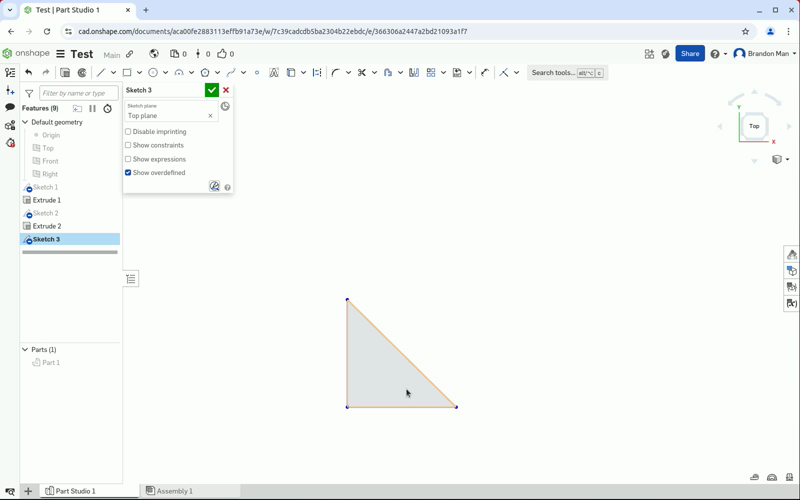
scroll(6)
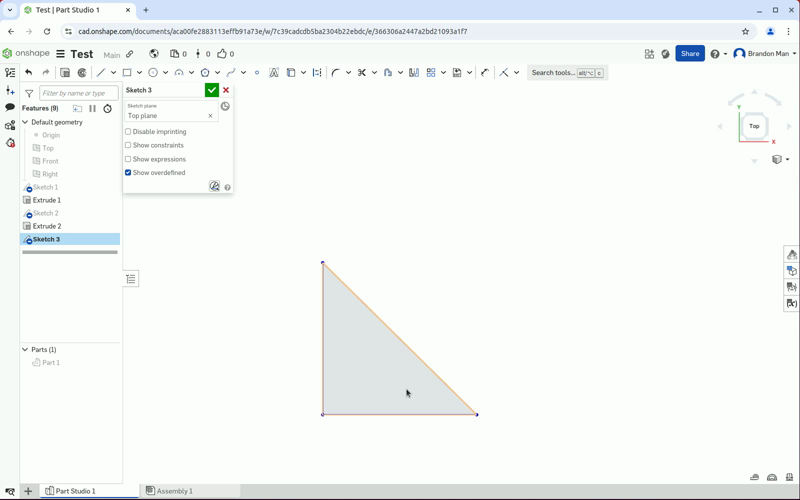
scroll(6)
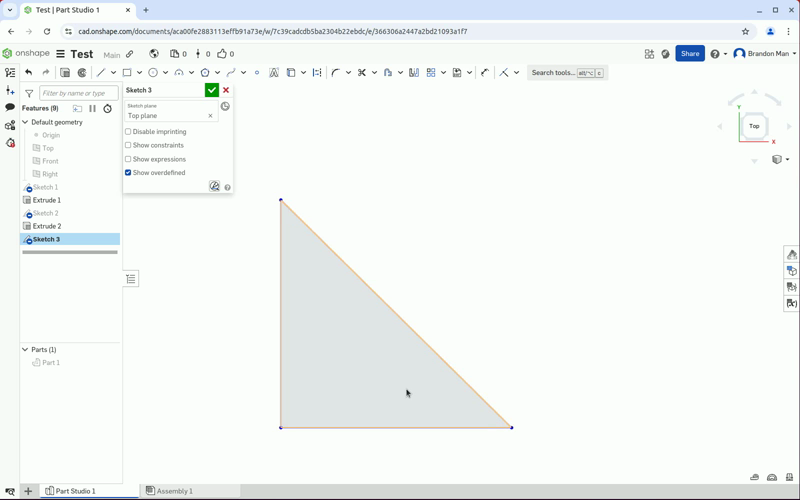
scroll(6)
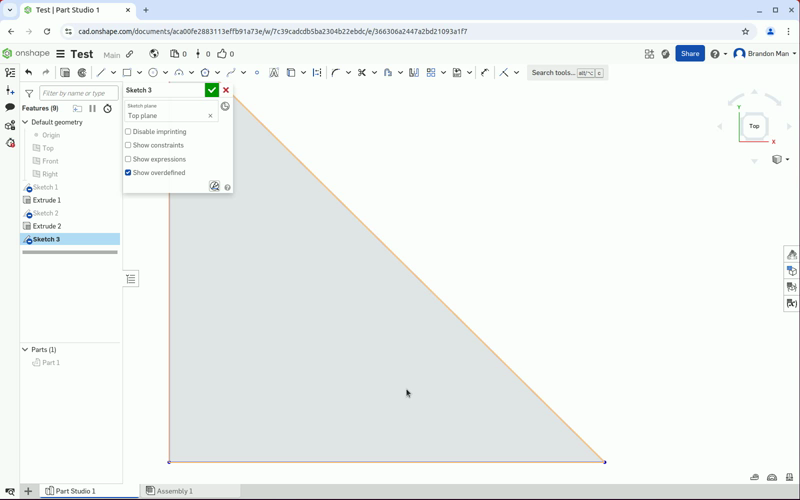
click(406, 388)
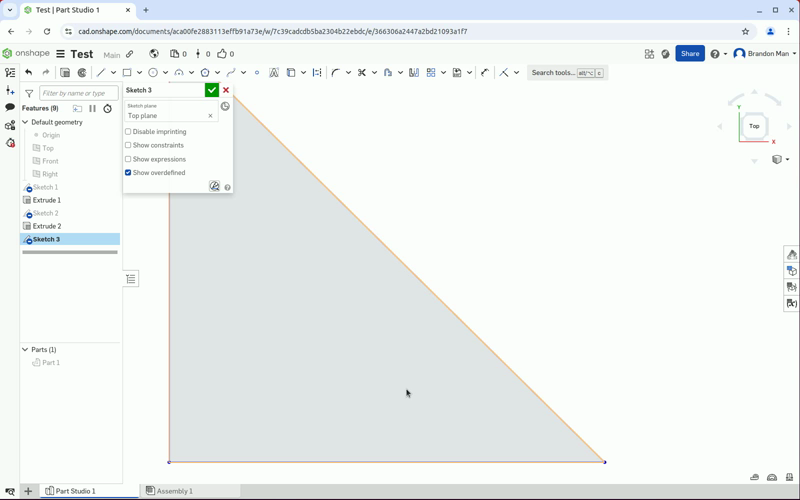
scroll(-6)
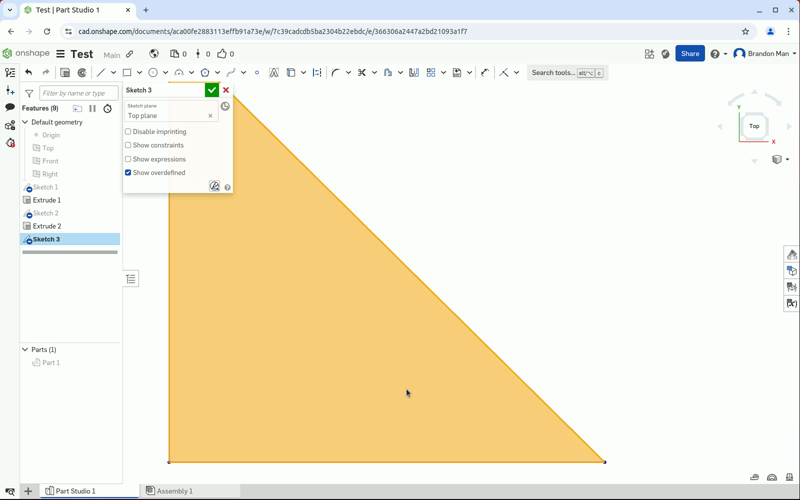
scroll(-6)
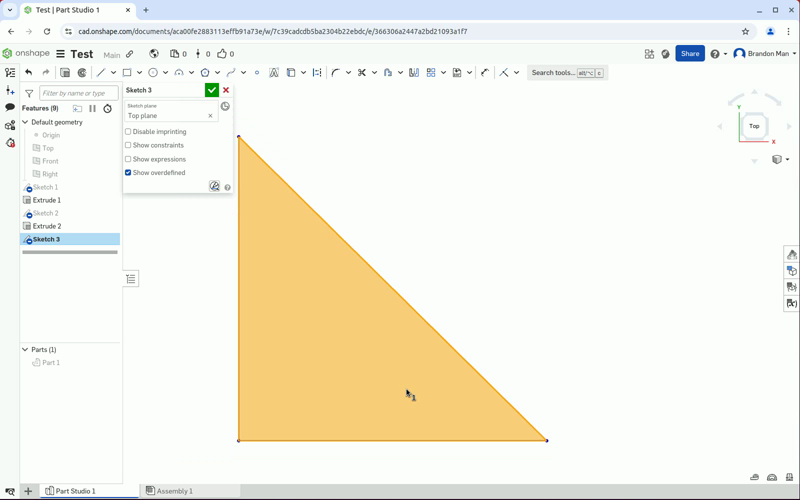
scroll(-6)
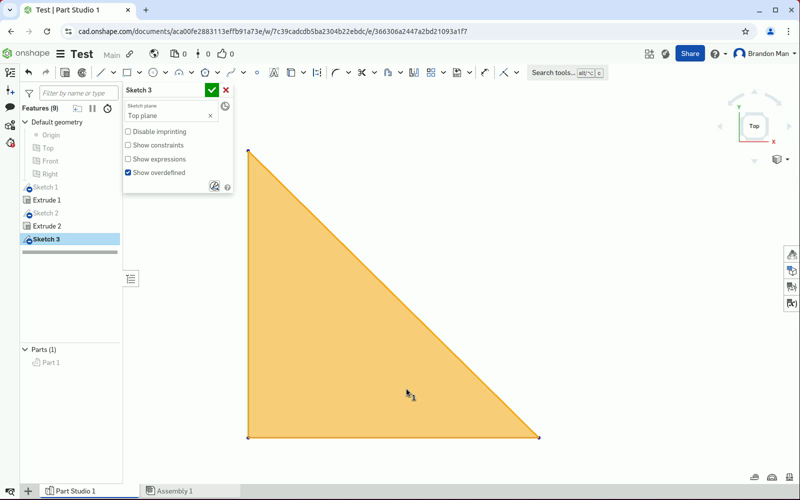
scroll(-6)
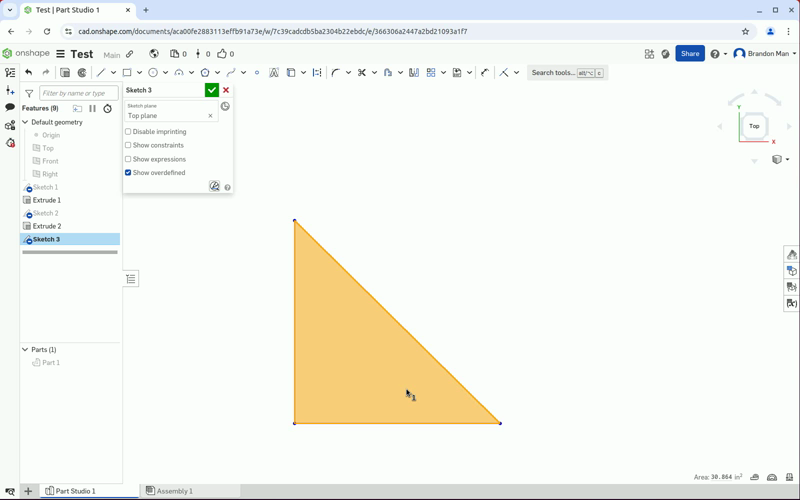
scroll(-6)
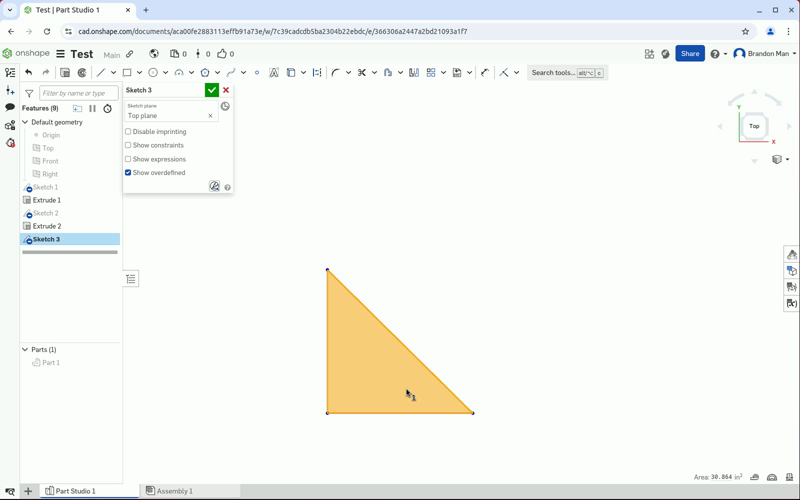
scroll(-6)
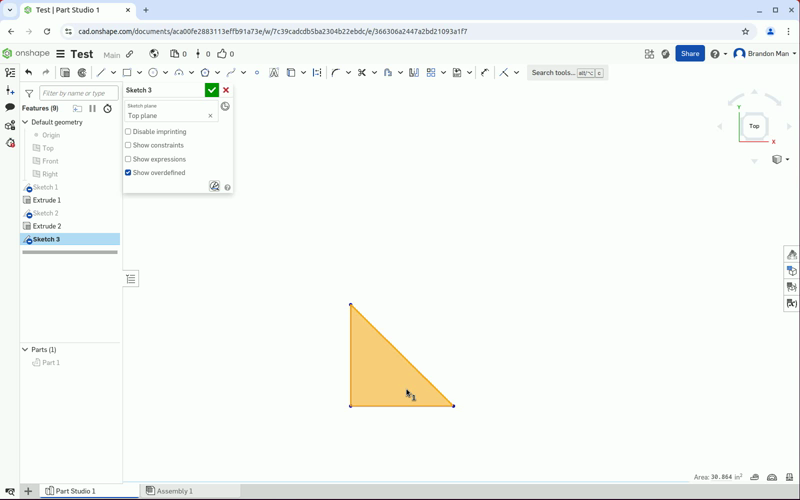
scroll(-6)
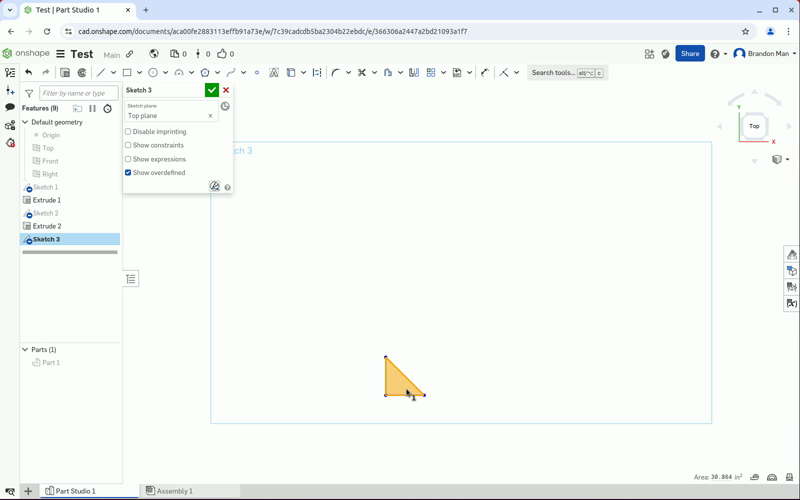
mouse_move(73, 352)
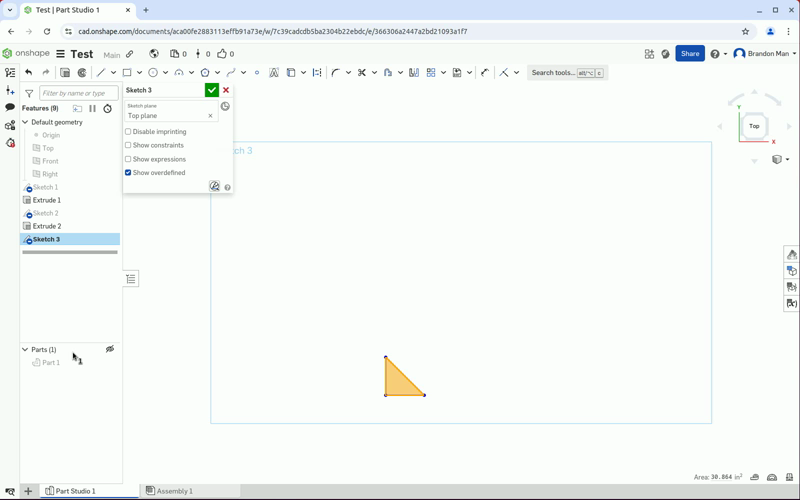
key(shift+y)
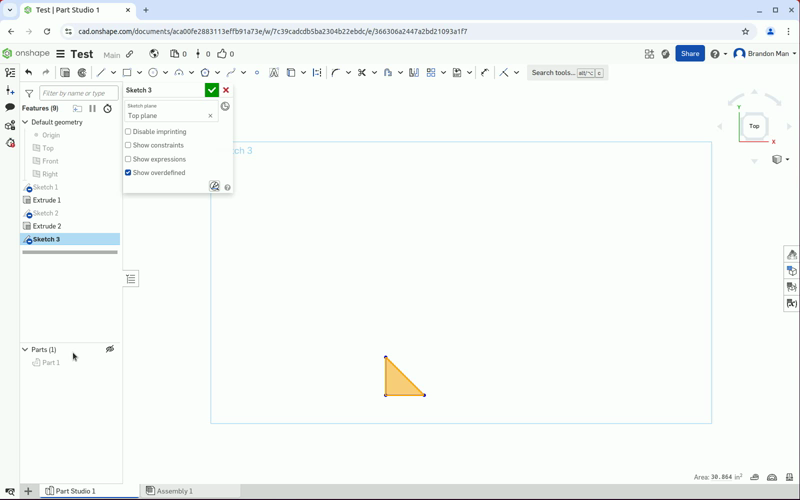
key(shift+e)
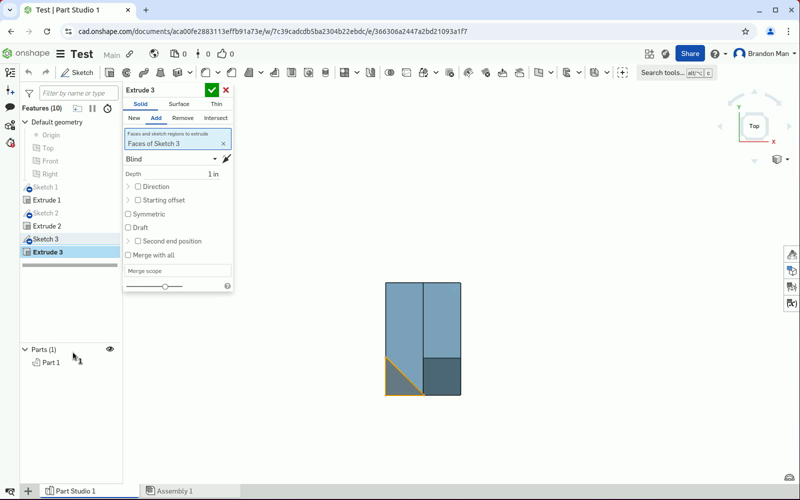
mouse_move(143, 106)
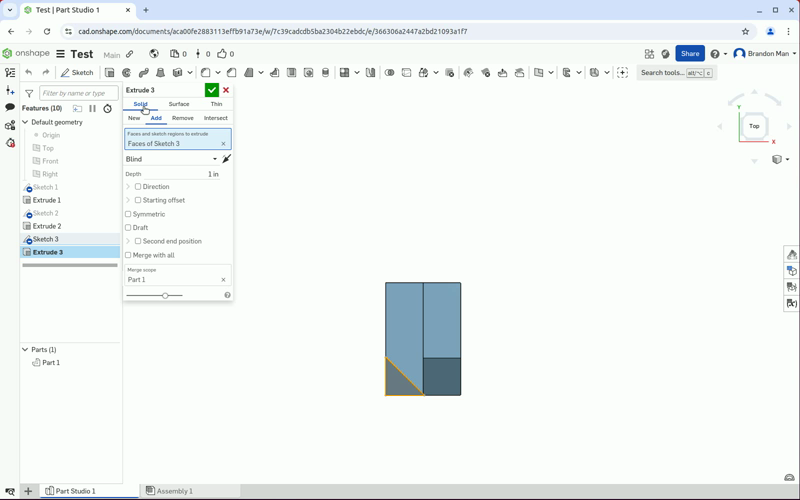
click(143, 106)
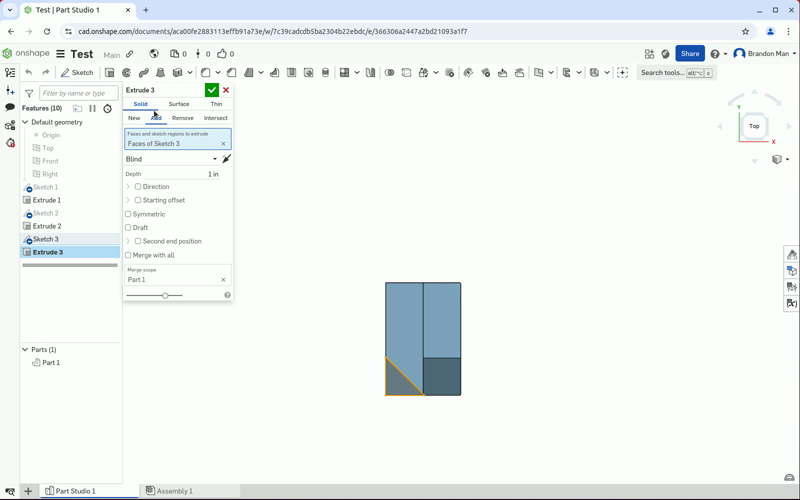
mouse_move(186, 120)
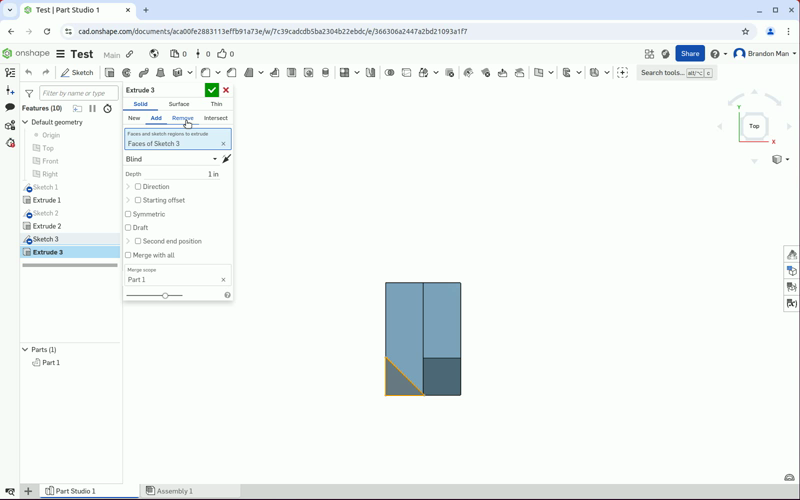
click(186, 120)
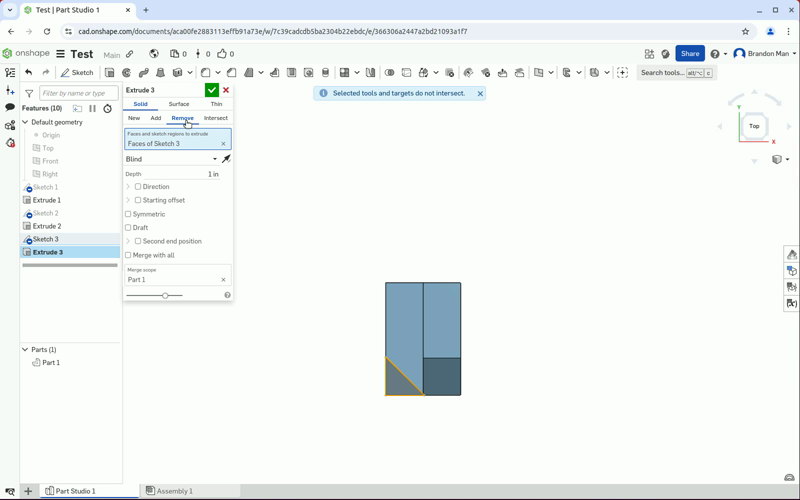
key(tab, 4)
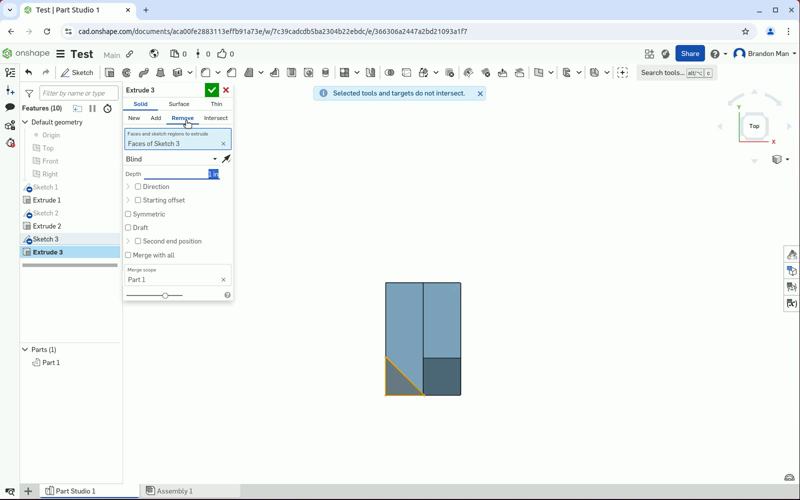
text(-15.405)
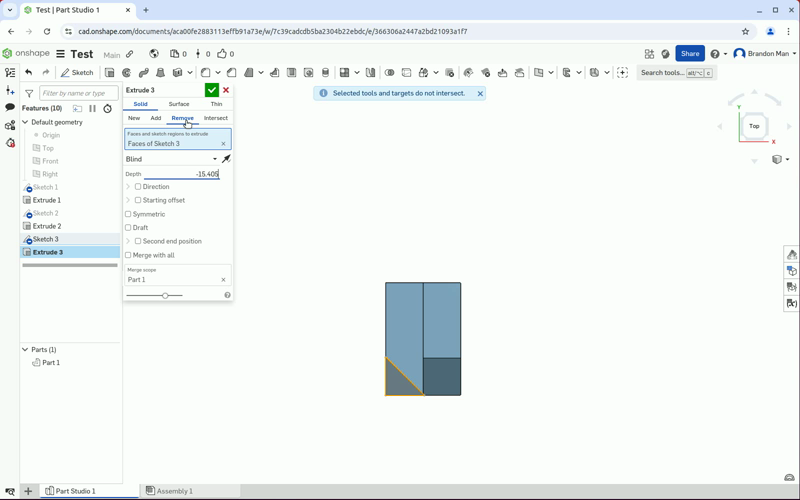
key(tab, 6)
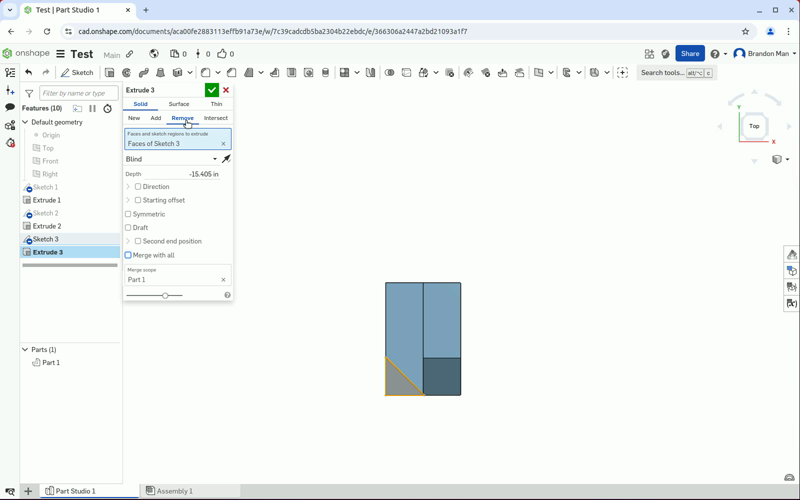
key(space)
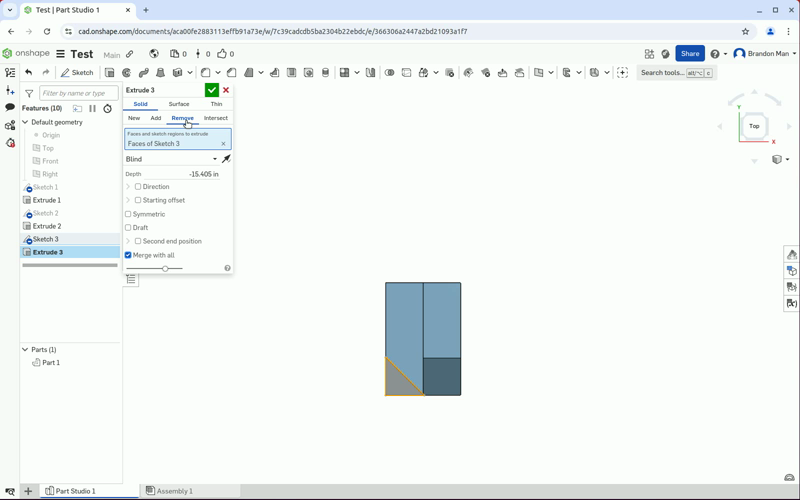
key(enter)
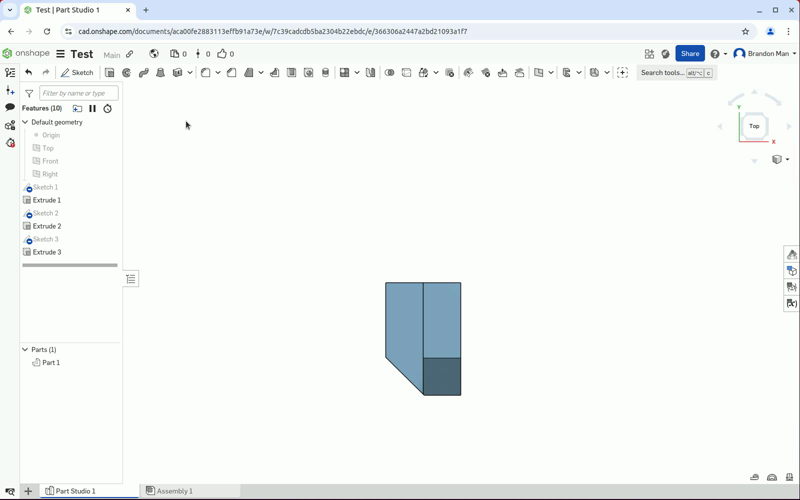
key(shift+h)
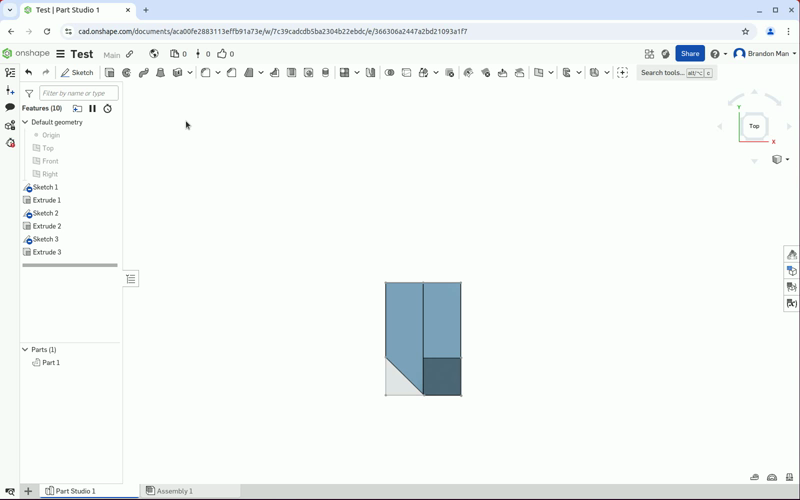
key(shift+h)
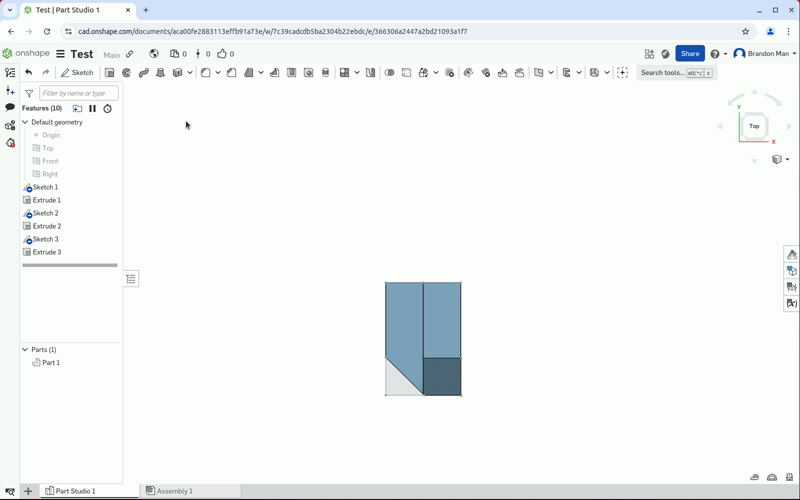
key(shift+7)
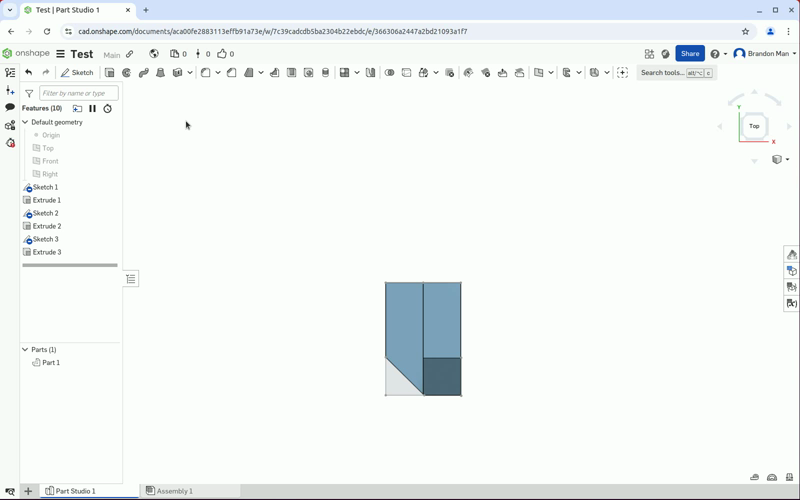
key(up, 3)
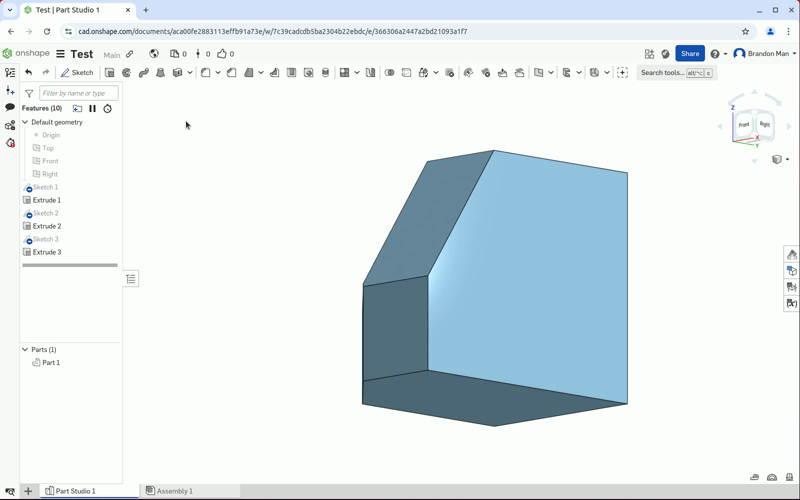
key(left, 3)
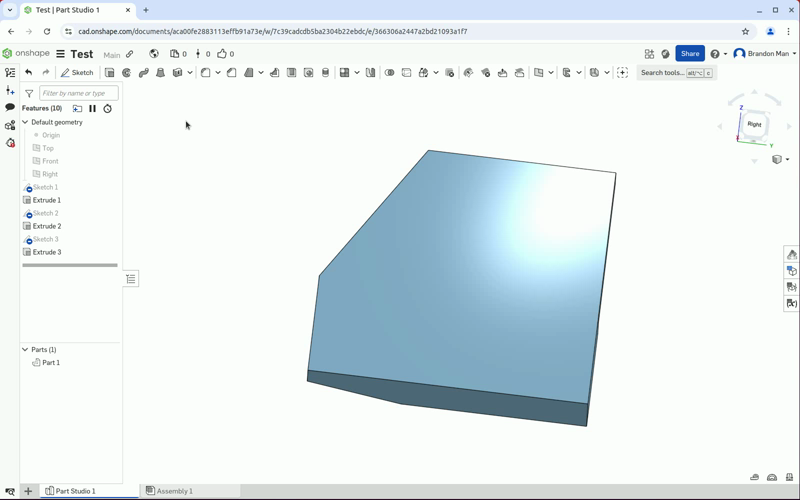
key(right, 3)
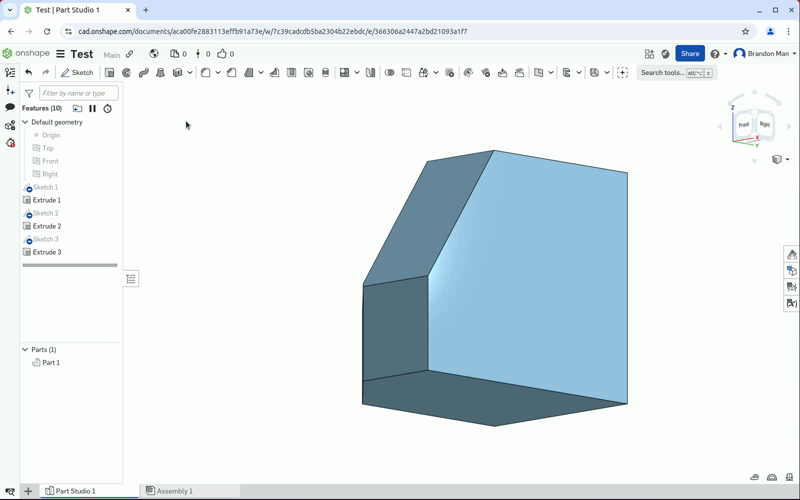
key(down, 3)
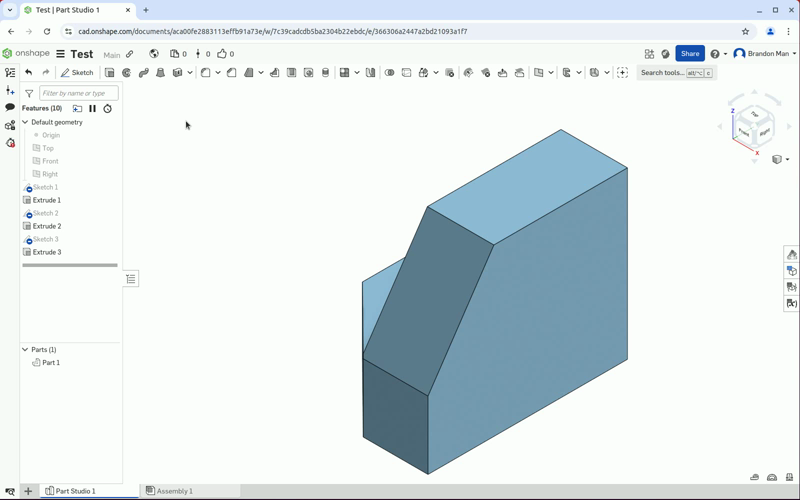
mouse_move(73, 189)
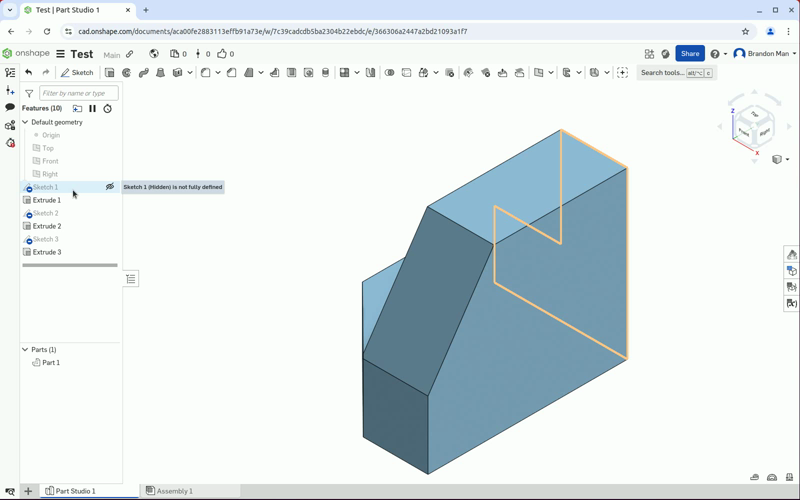
click(73, 189)